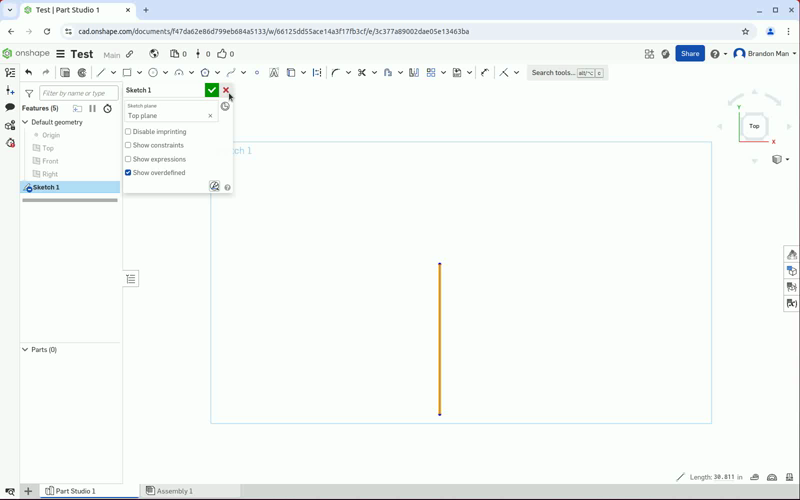
key(shift+h)
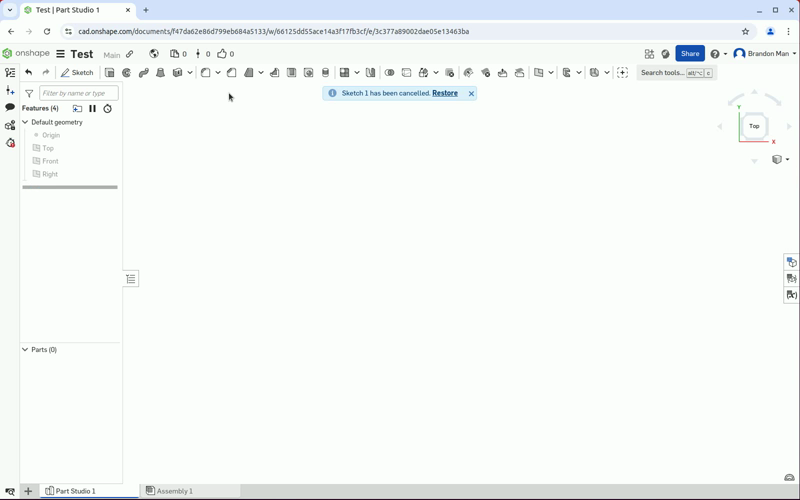
mouse_move(73, 352)
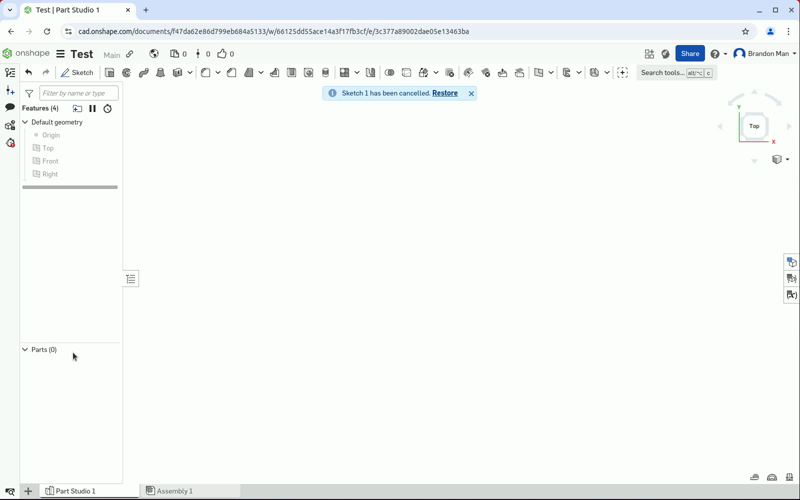
key(y)
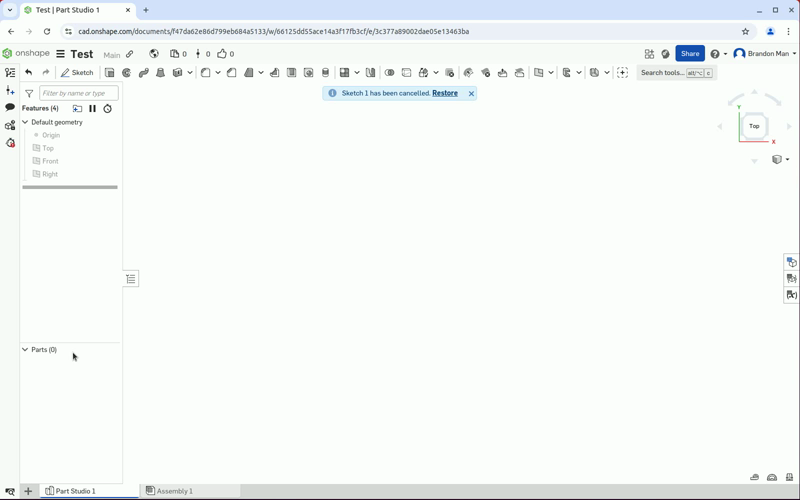
key(shift+p)
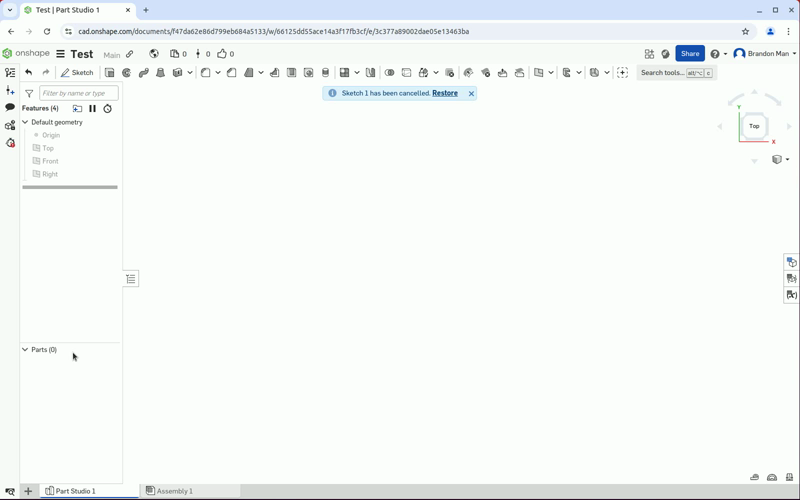
key(space)
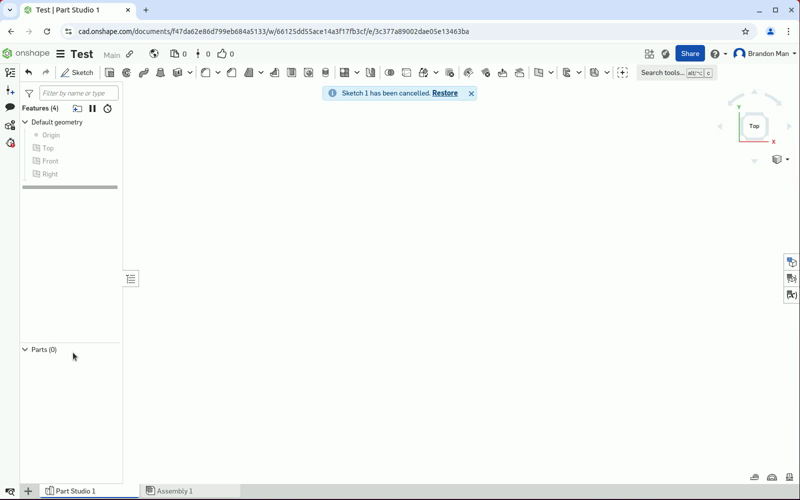
key_down(shift)
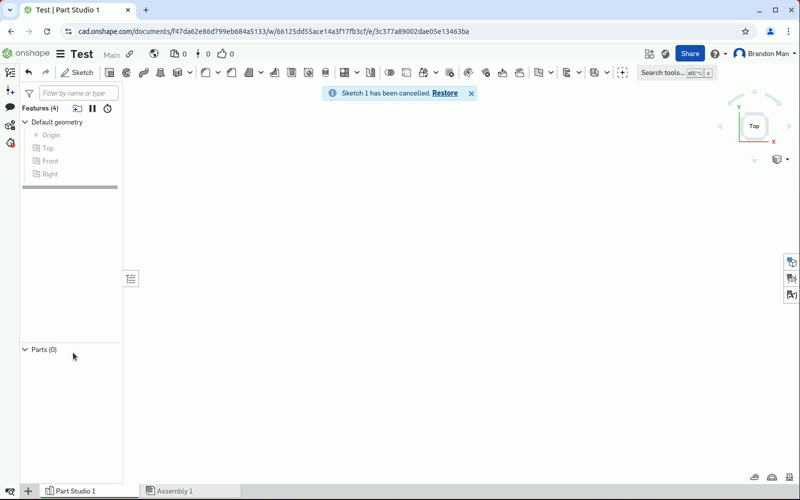
key(up)
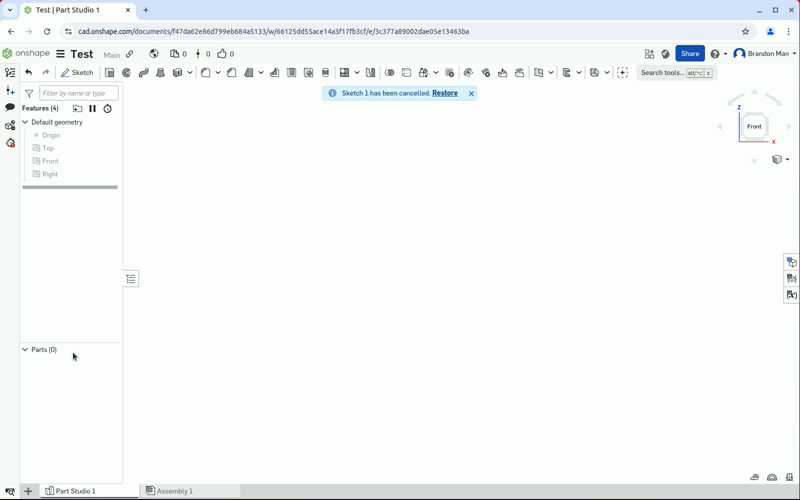
key_up(shift)
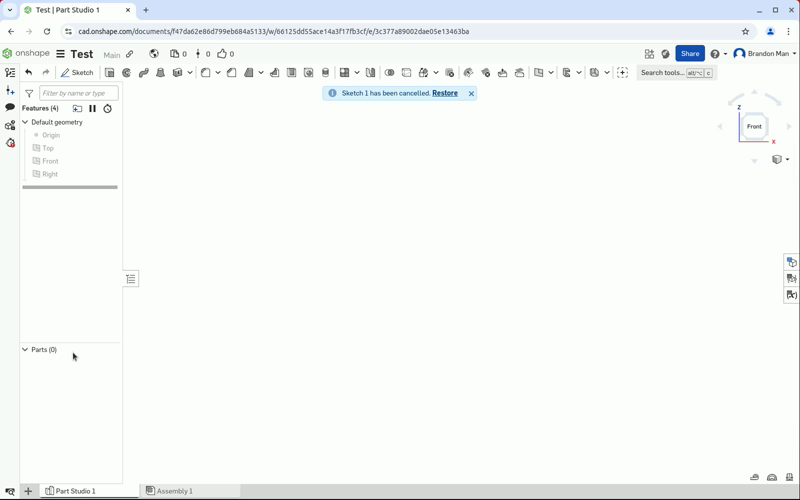
mouse_move(73, 352)
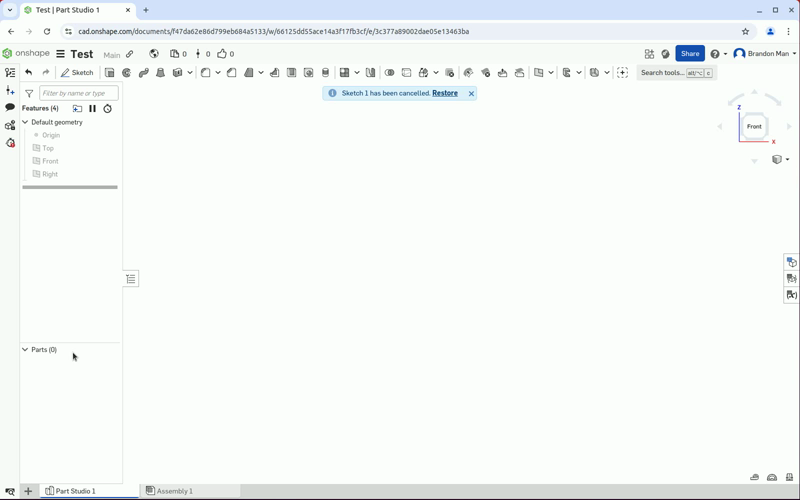
key(shift+y)
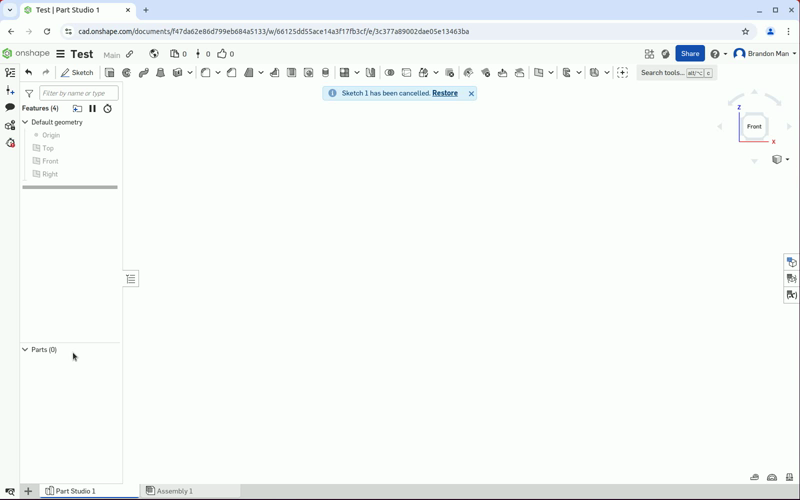
key(shift+s)
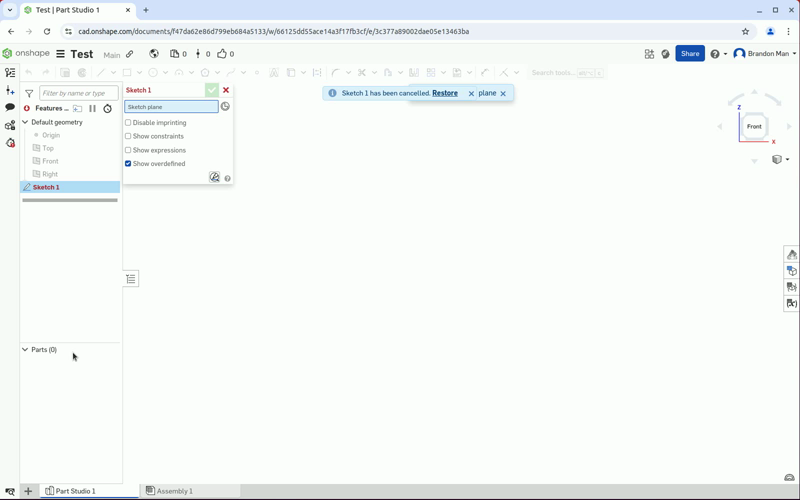
mouse_move(73, 163)
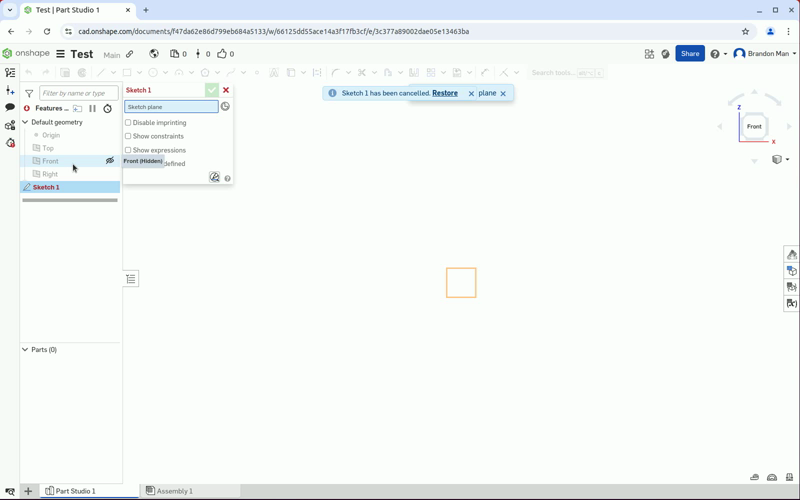
click(73, 163)
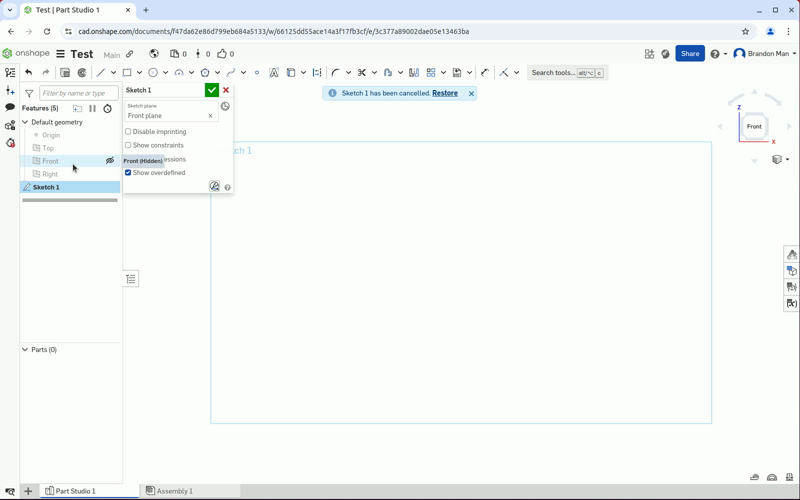
mouse_move(73, 352)
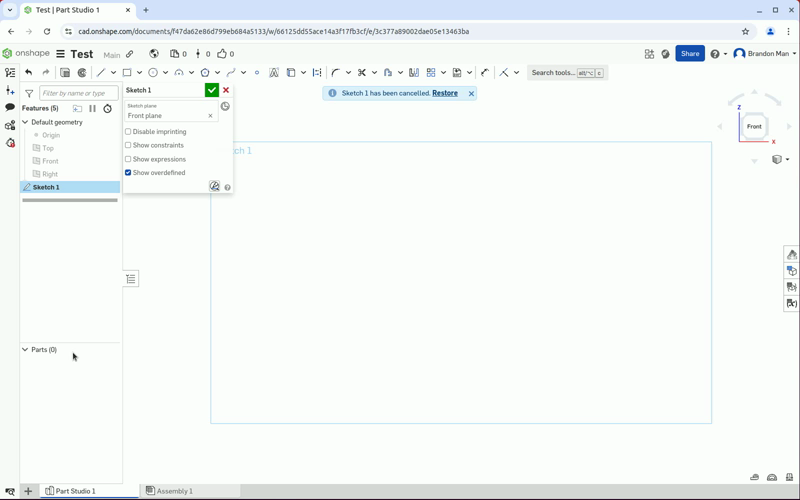
key(y)
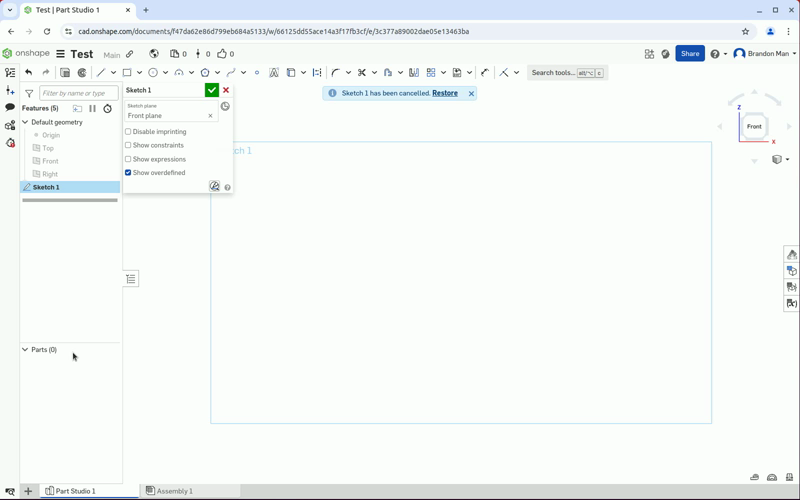
key(a)
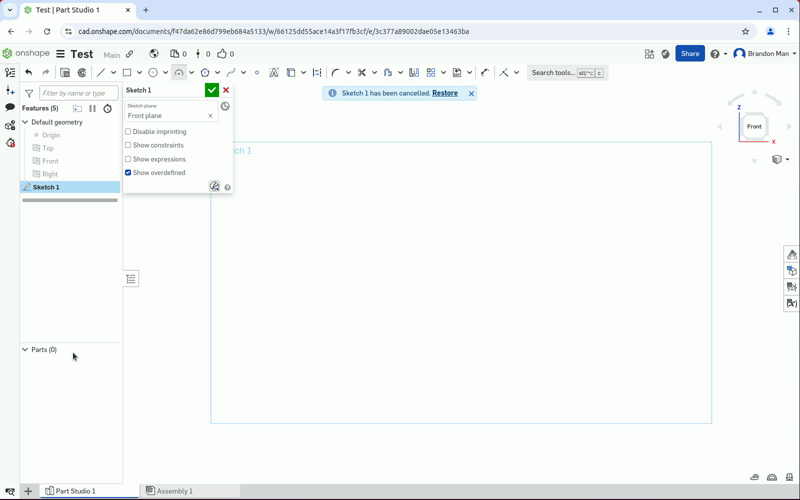
key_down(shift)
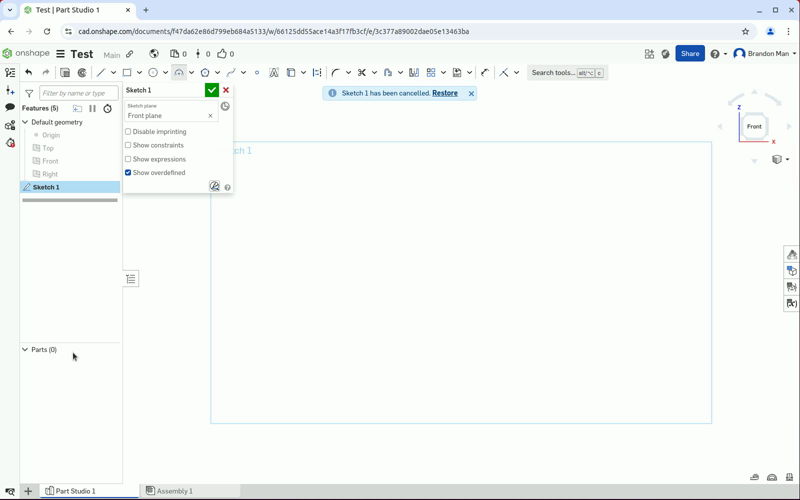
mouse_move(436, 316)
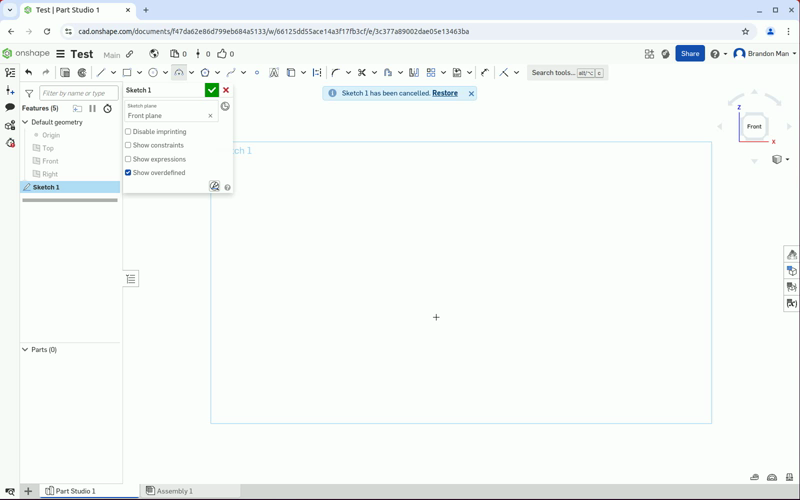
click(436, 316)
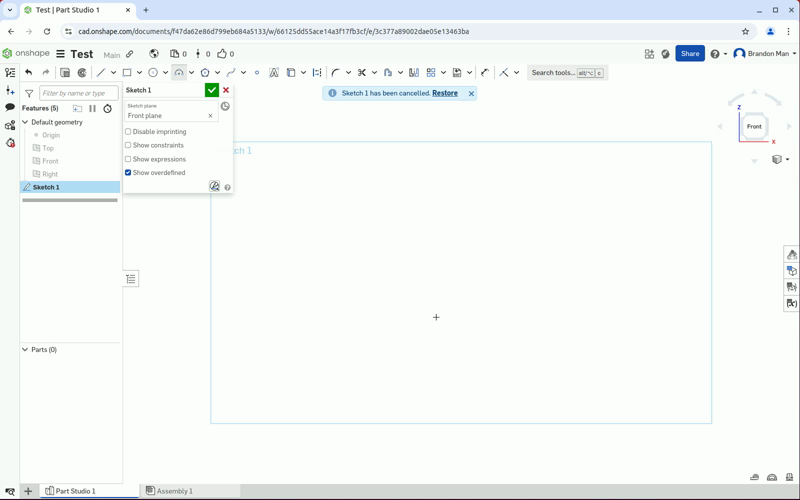
key_up(shift)
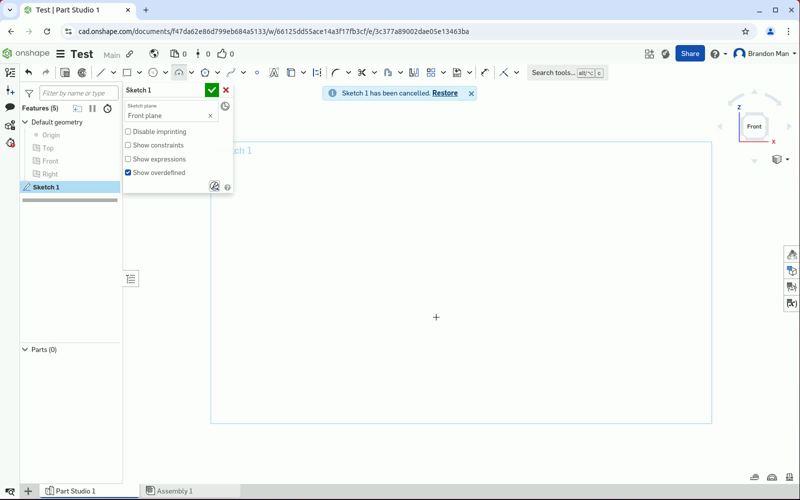
key_down(shift)
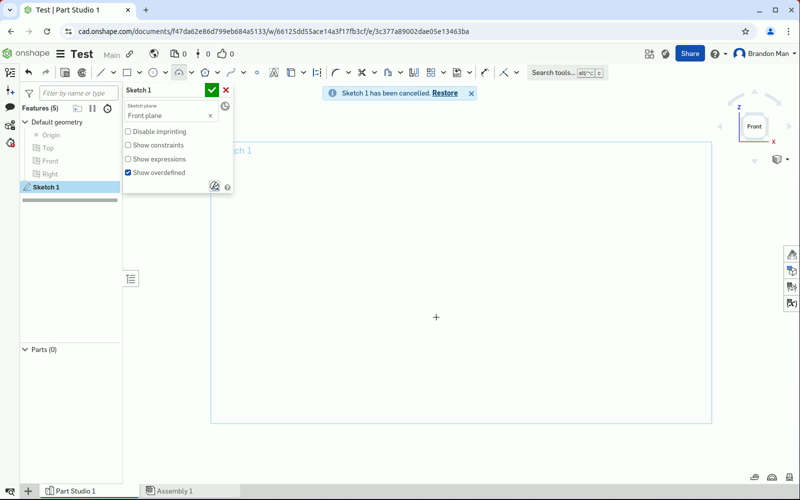
mouse_move(479, 333)
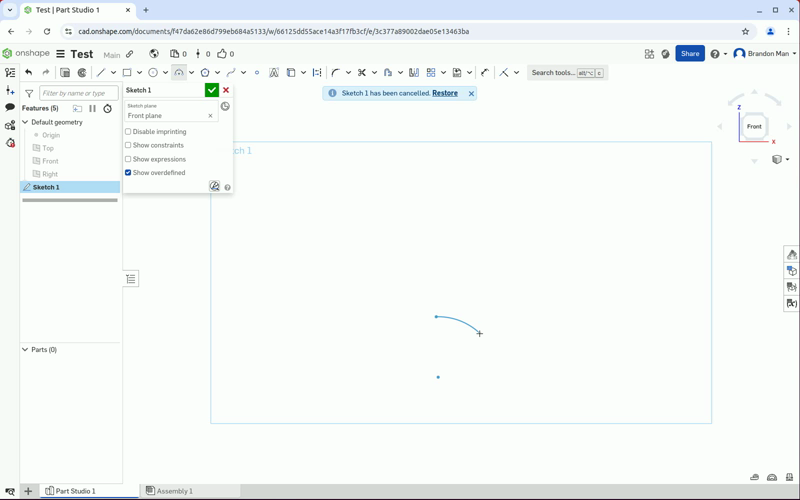
click(479, 333)
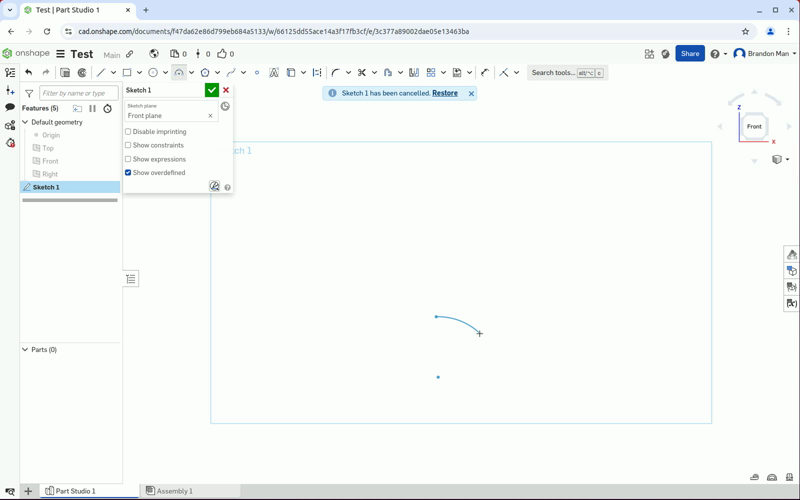
mouse_move(452, 340)
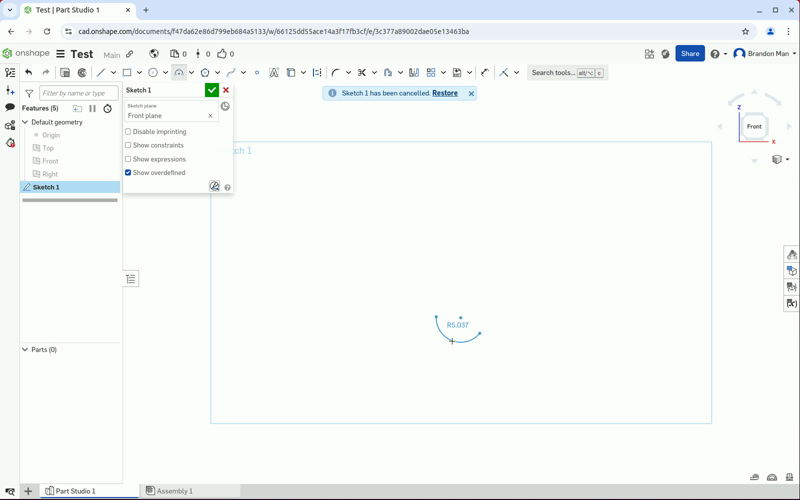
click(452, 340)
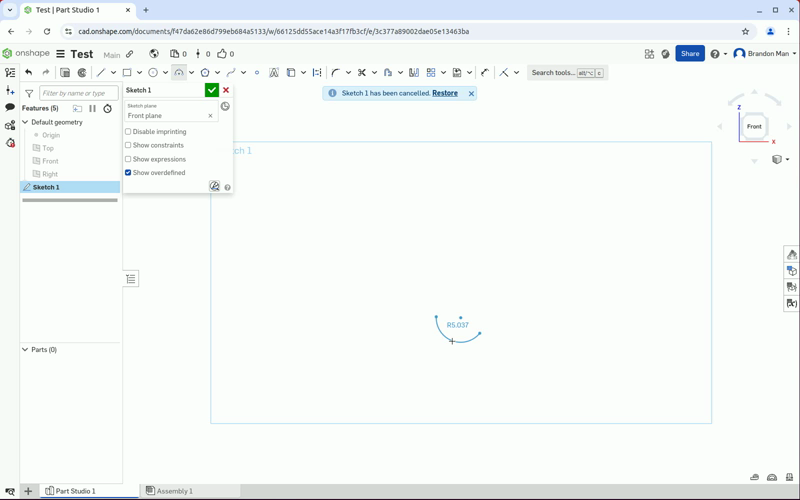
key_up(shift)
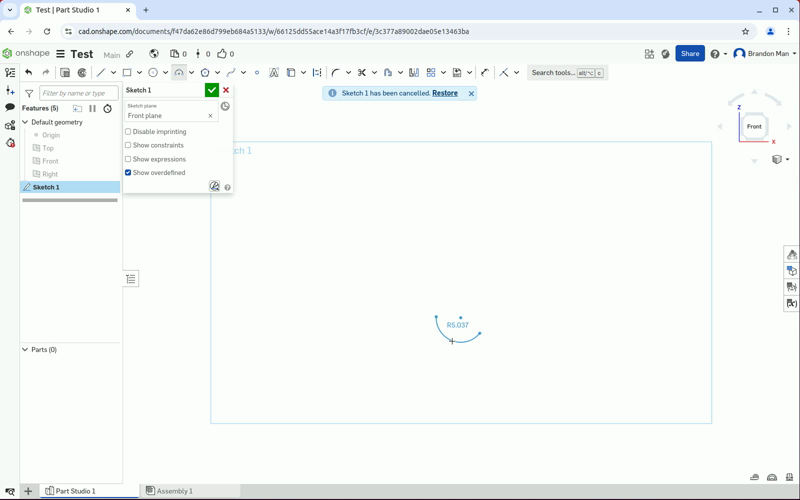
mouse_move(479, 333)
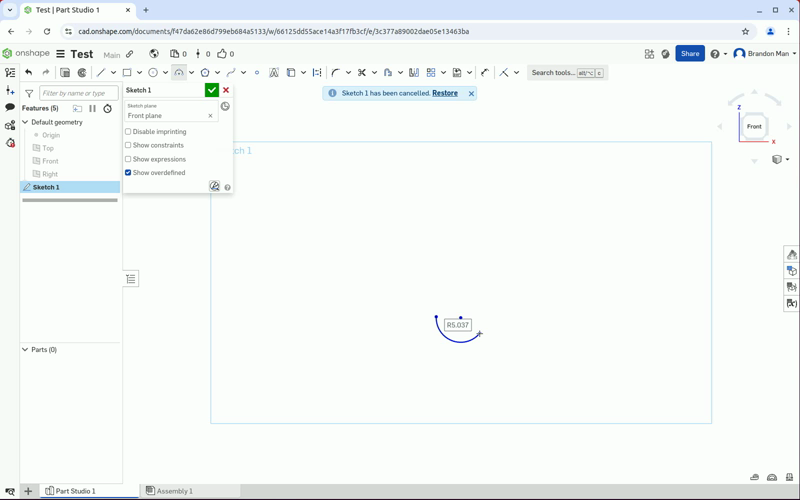
click(479, 333)
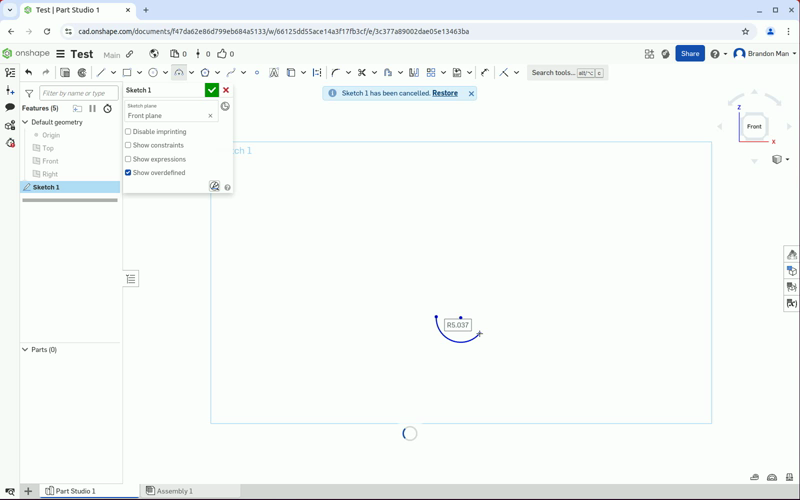
key_down(shift)
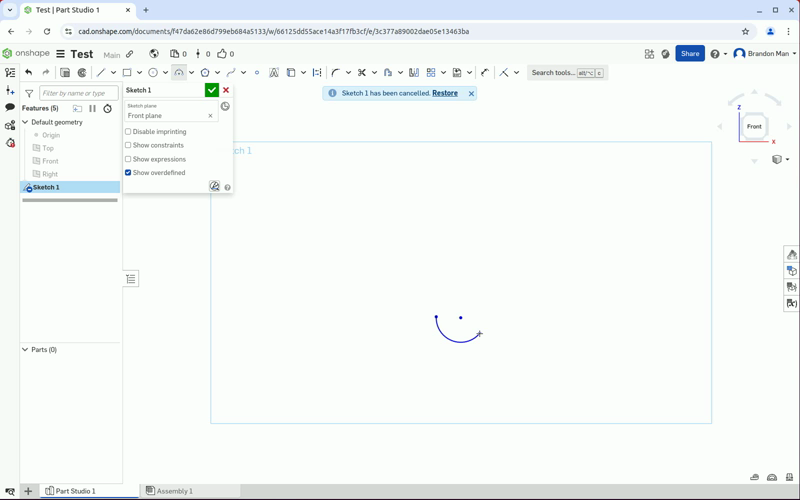
mouse_move(530, 308)
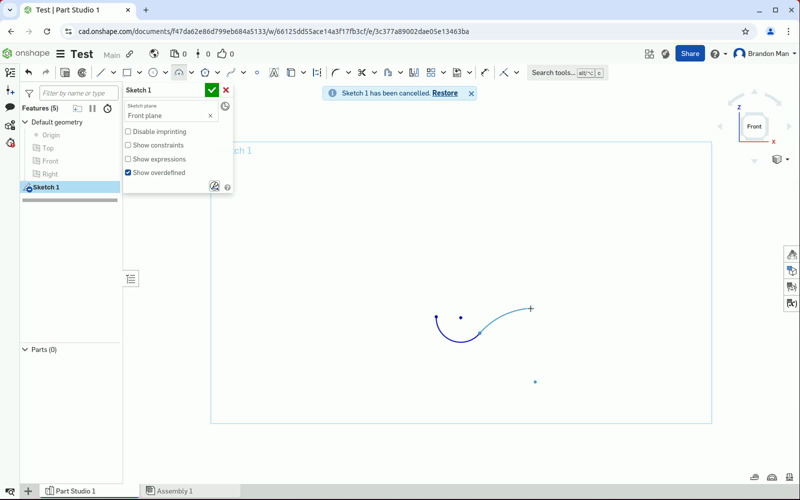
click(530, 308)
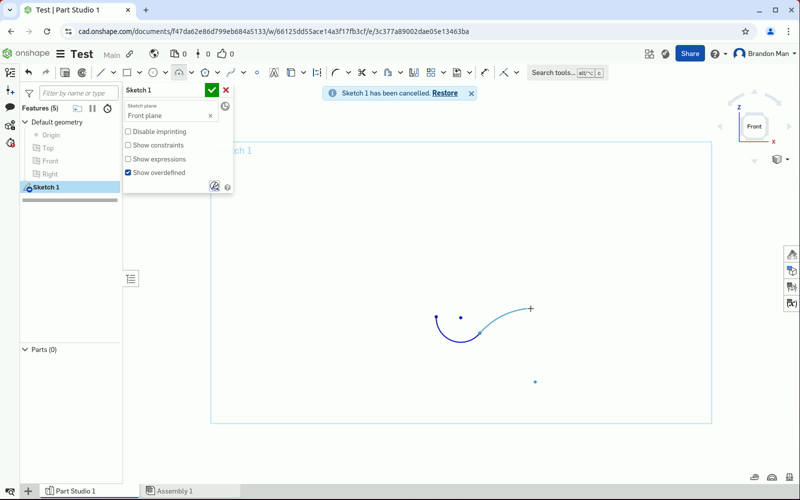
mouse_move(502, 315)
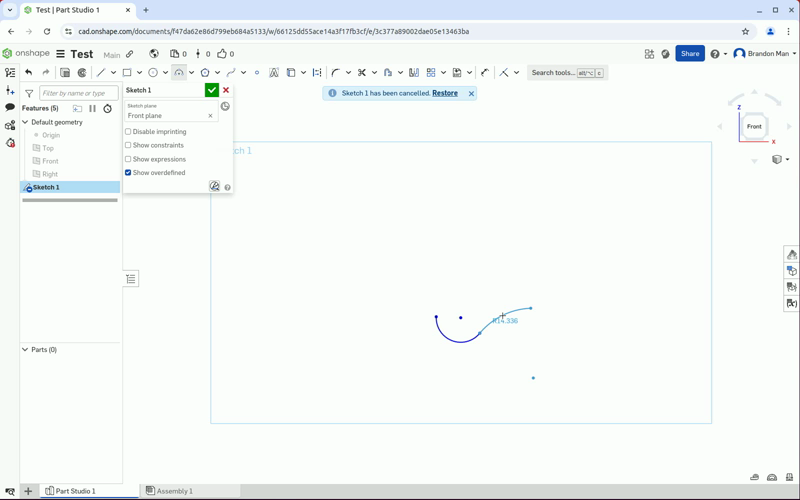
click(502, 315)
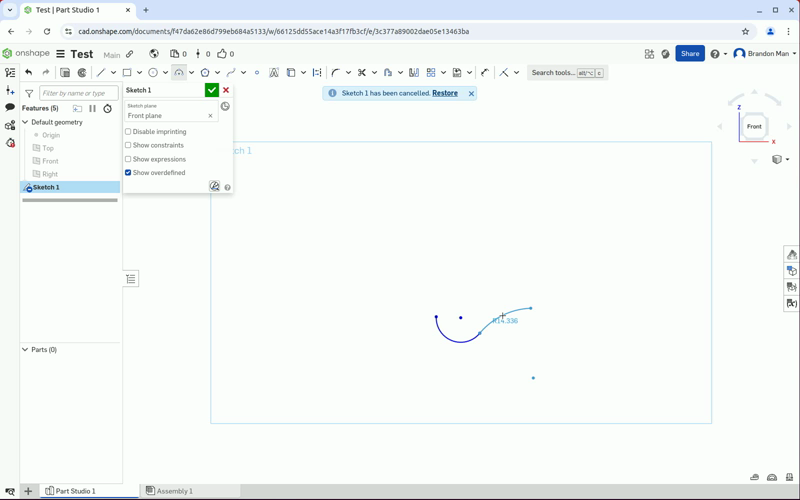
key_up(shift)
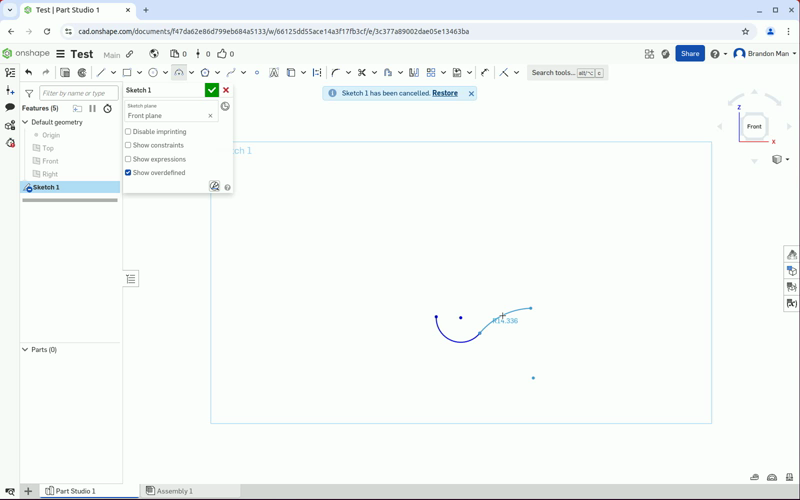
mouse_move(530, 308)
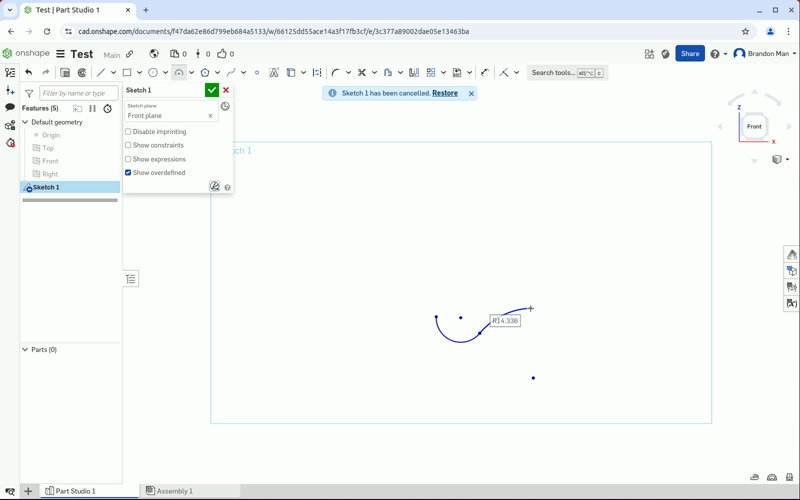
click(530, 308)
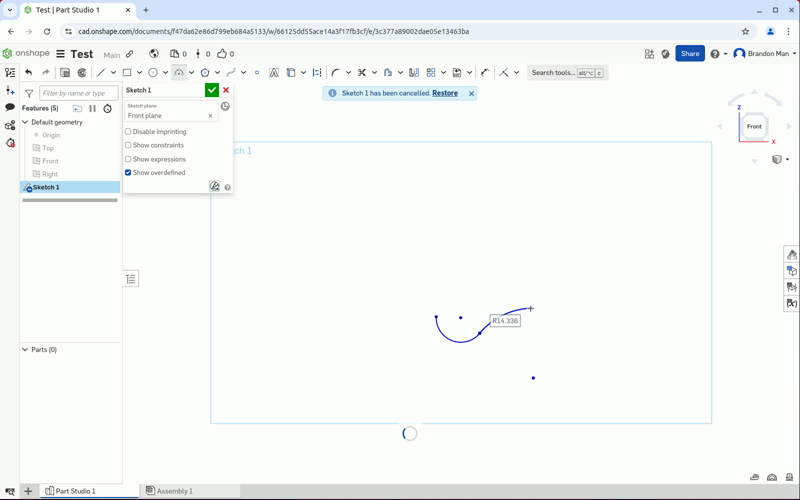
key_down(shift)
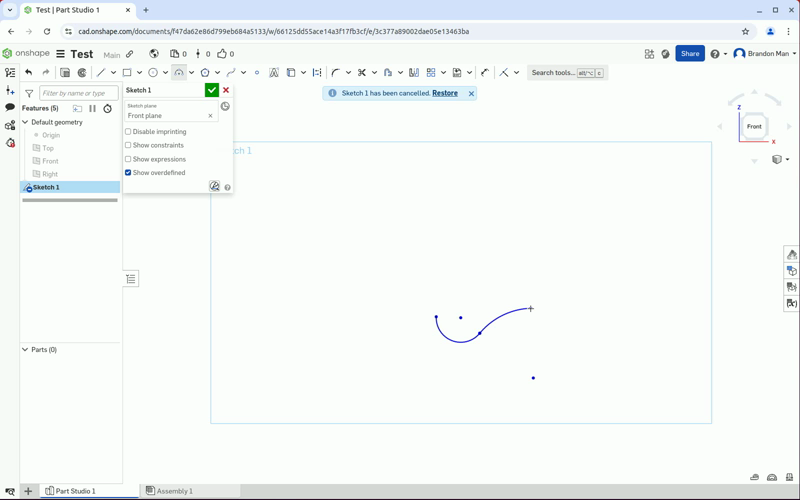
mouse_move(530, 258)
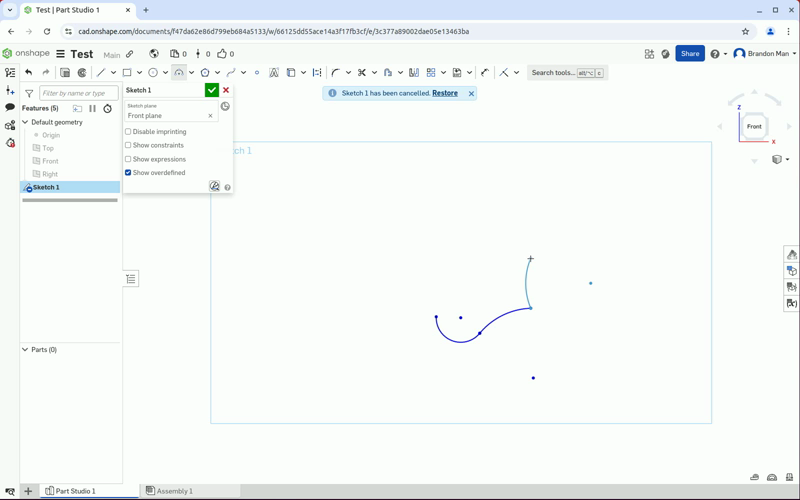
click(530, 258)
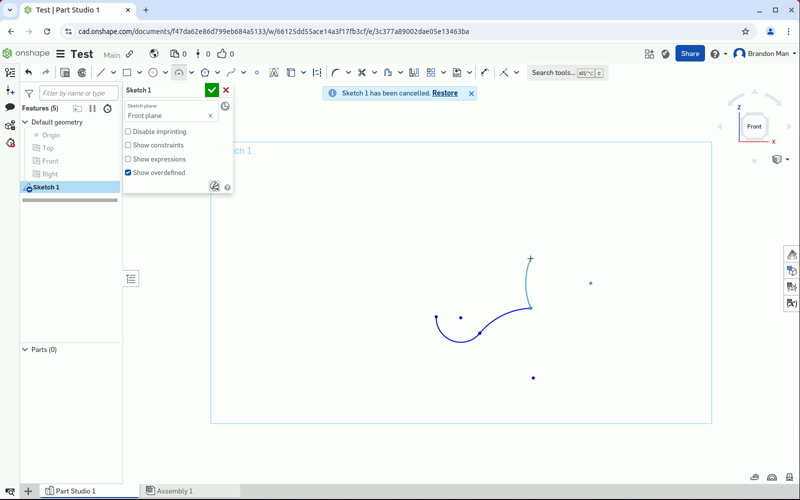
mouse_move(554, 283)
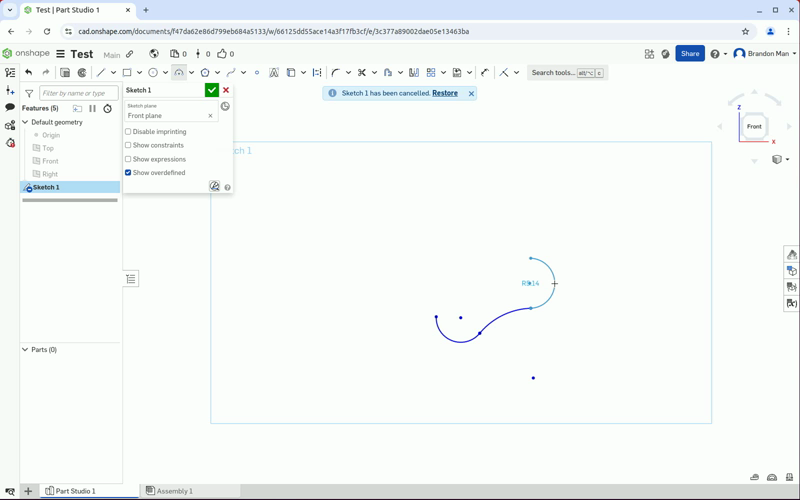
click(554, 283)
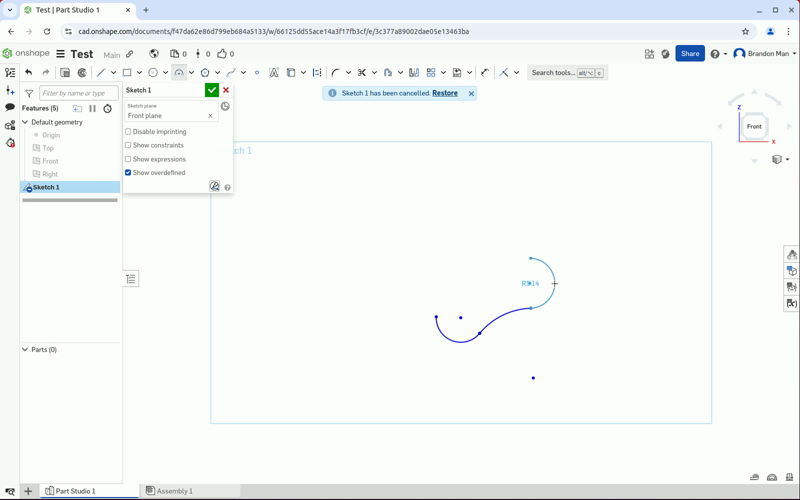
key_up(shift)
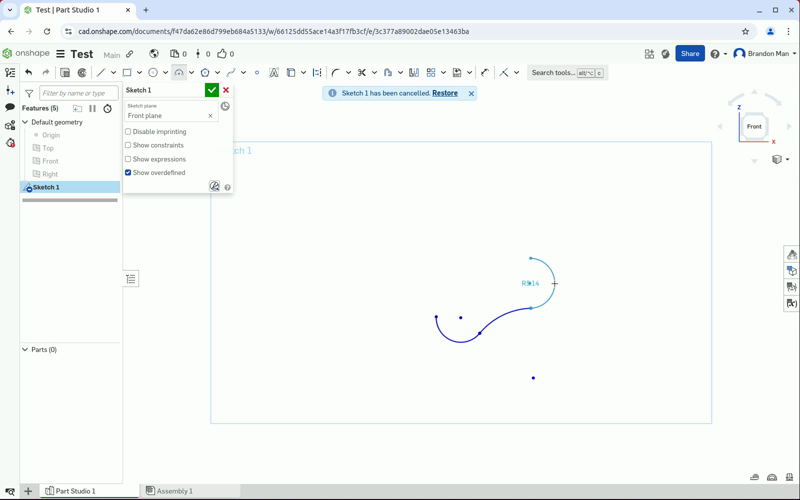
mouse_move(530, 258)
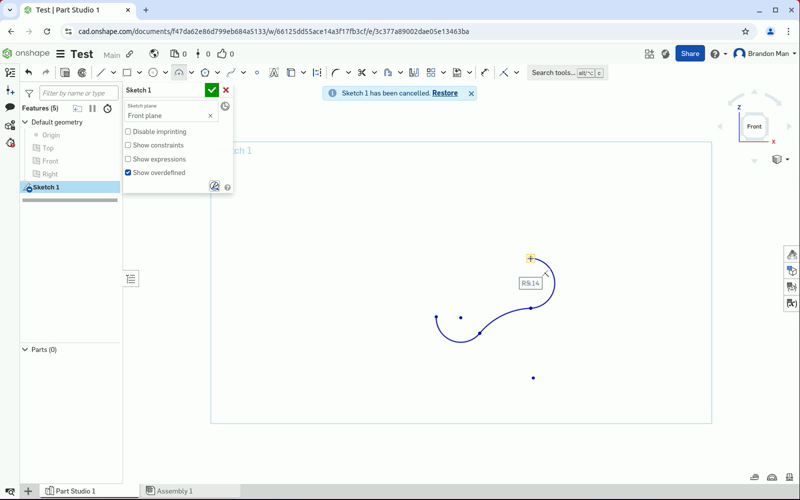
click(530, 258)
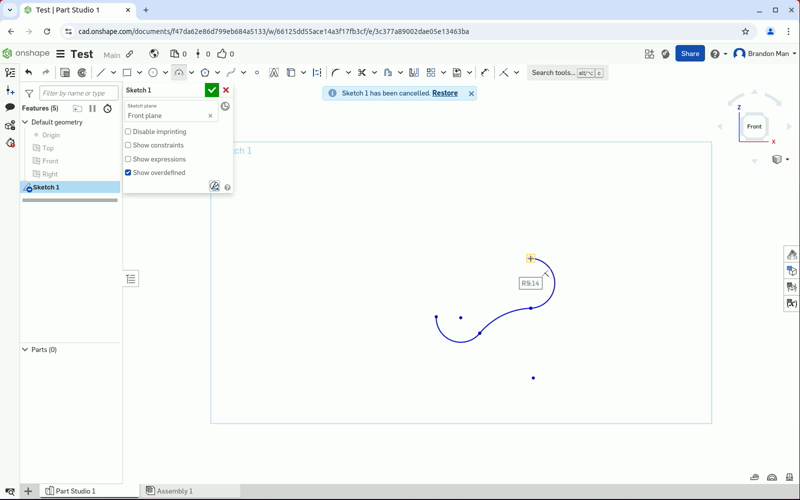
key_down(shift)
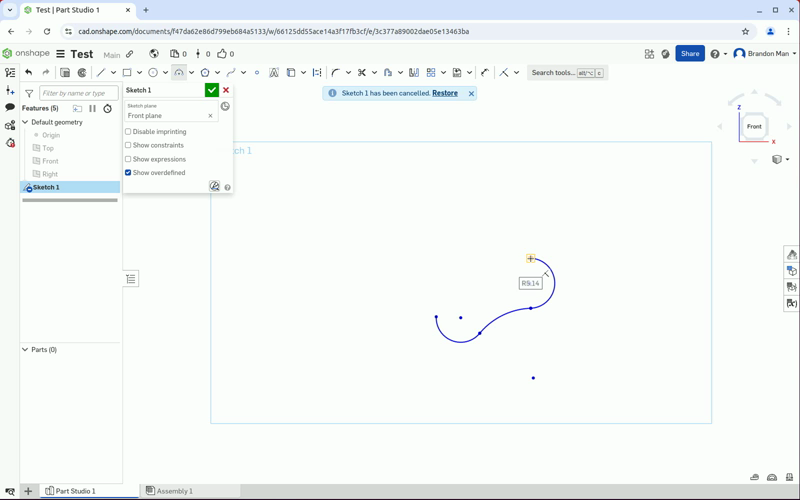
mouse_move(479, 232)
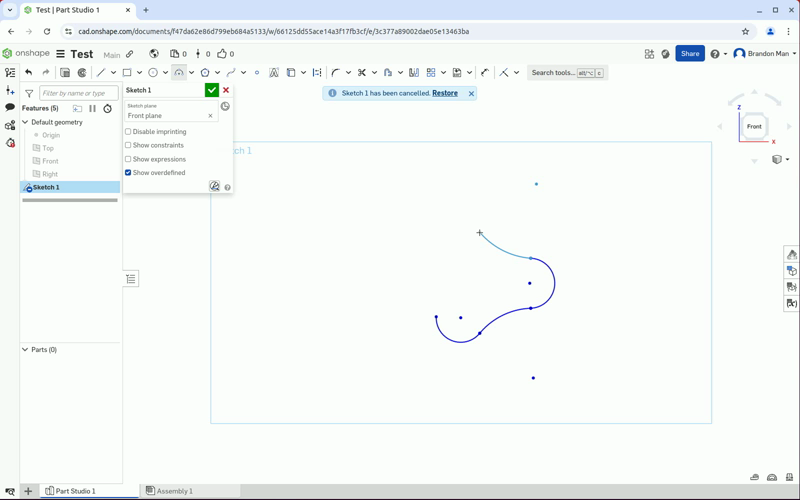
click(479, 232)
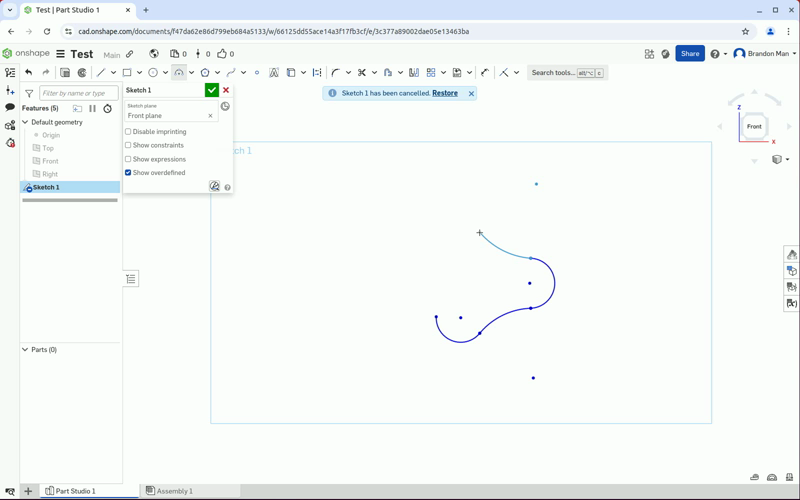
mouse_move(502, 250)
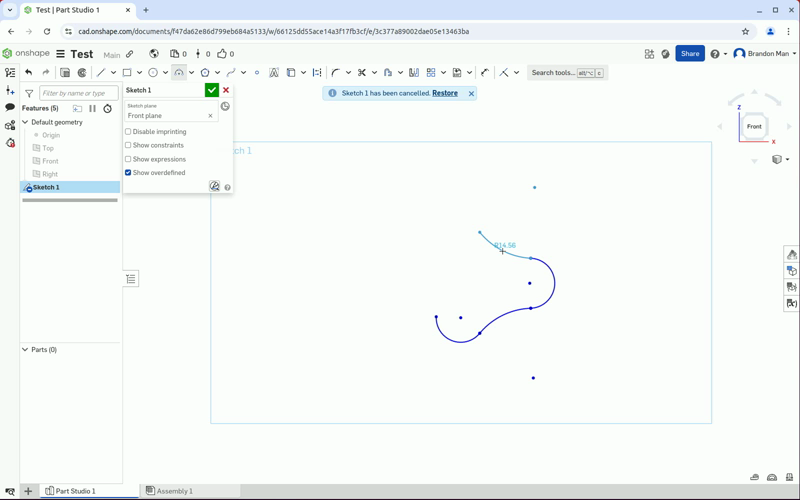
click(502, 250)
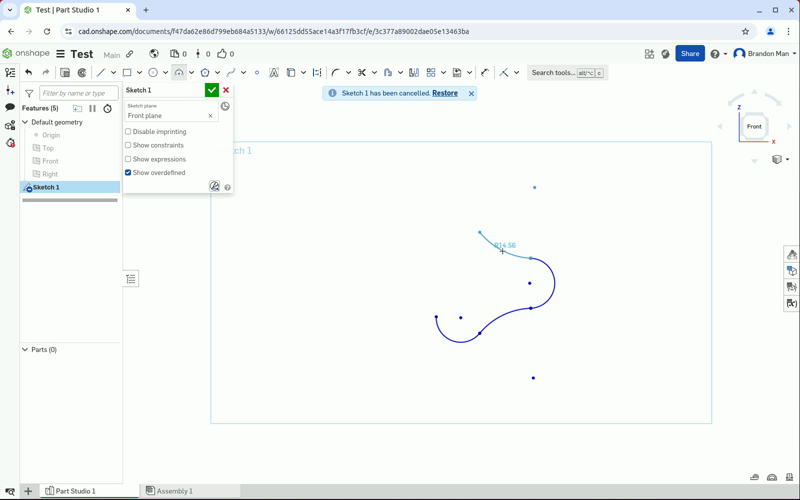
key_up(shift)
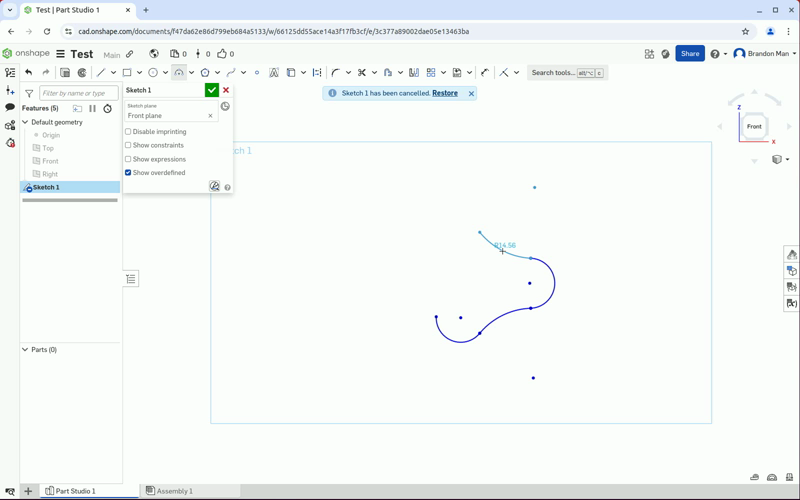
mouse_move(479, 232)
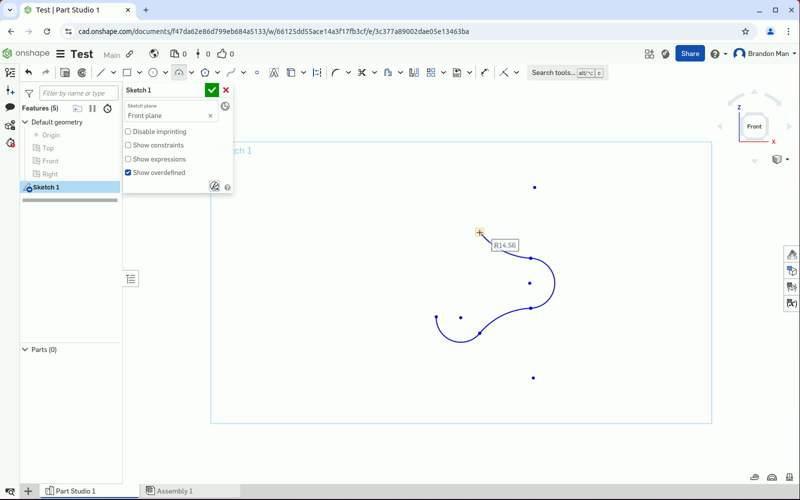
click(479, 232)
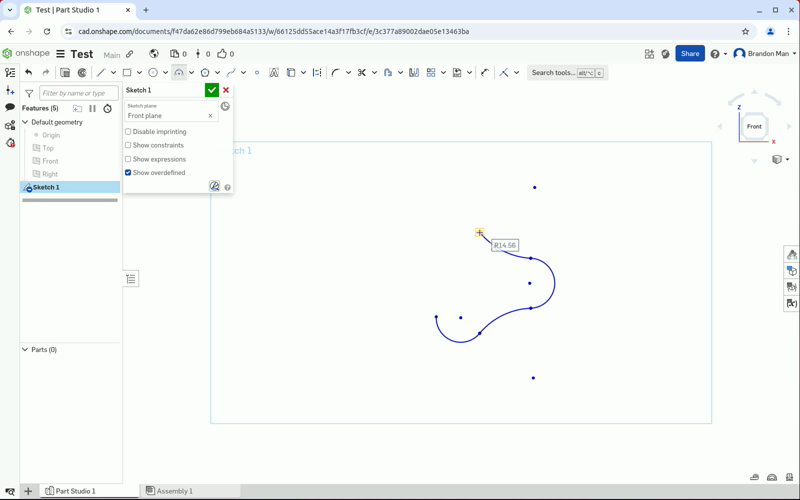
key_down(shift)
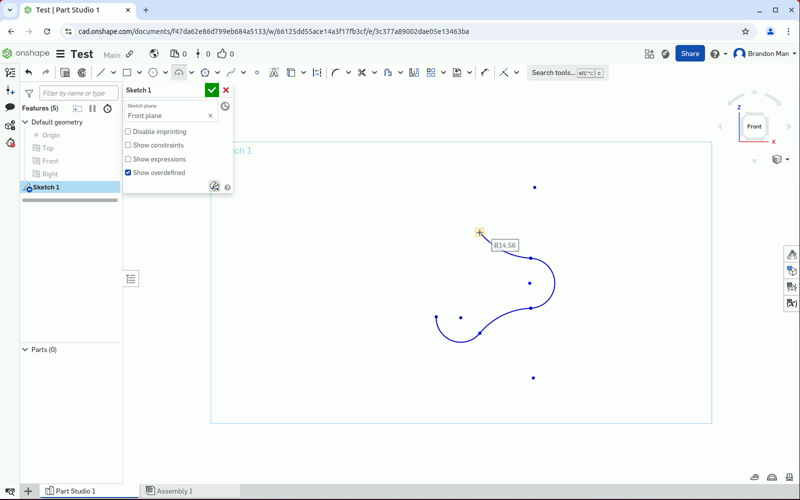
mouse_move(436, 248)
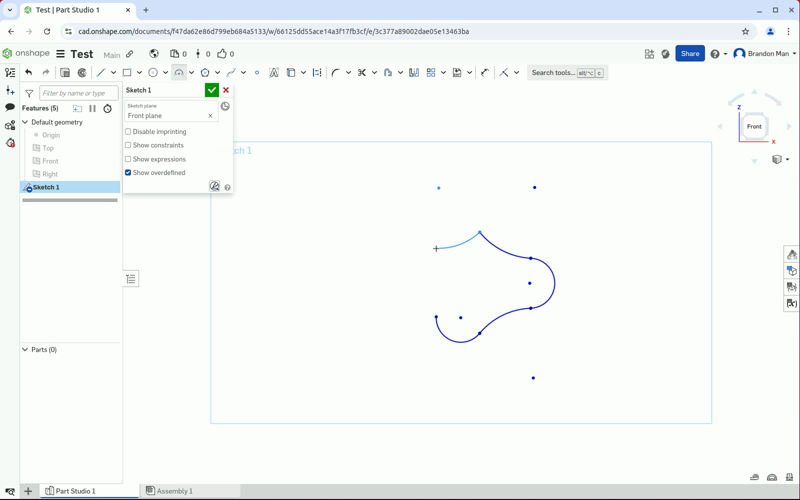
click(436, 248)
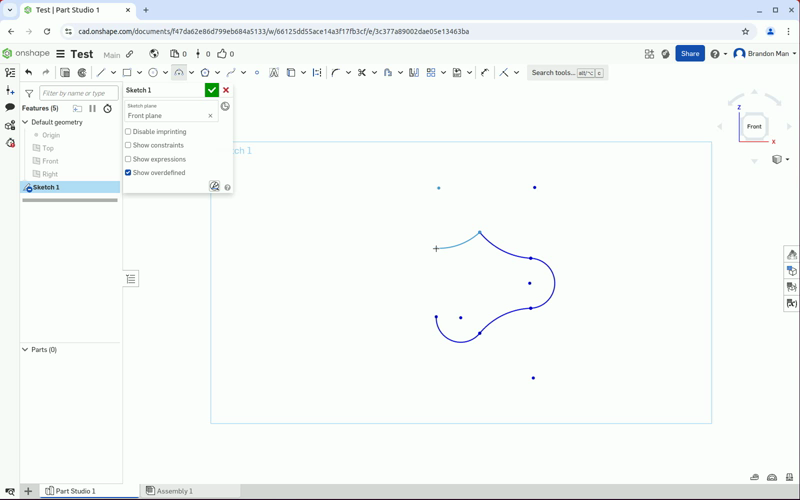
mouse_move(452, 225)
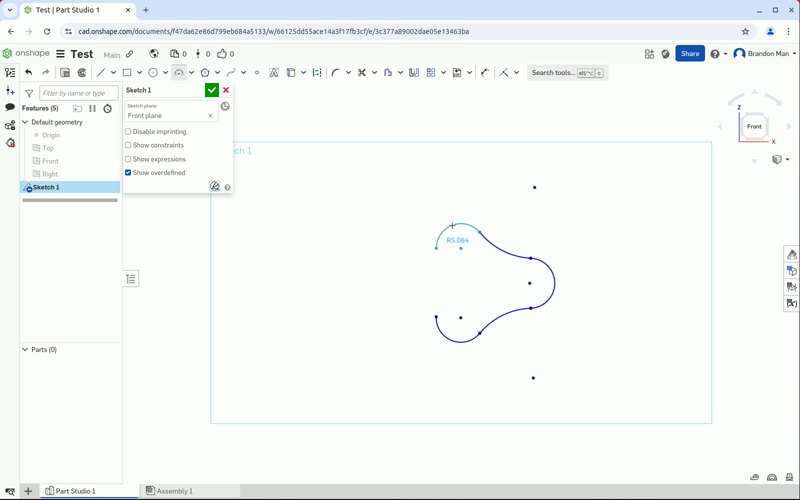
click(452, 225)
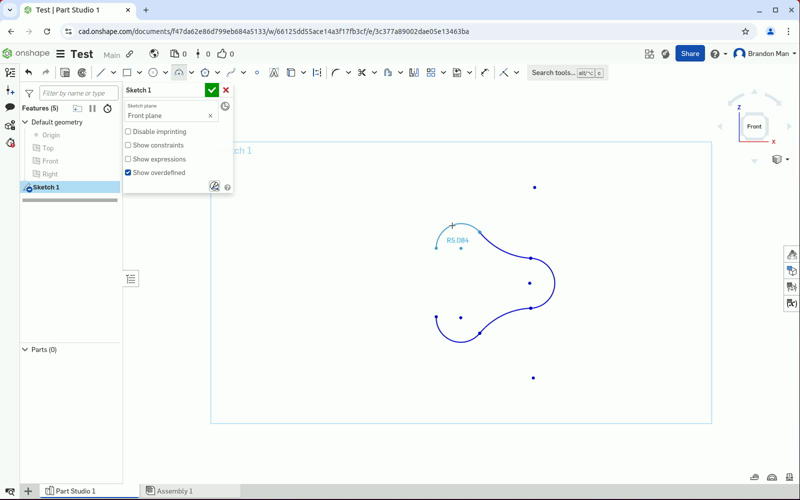
key_up(shift)
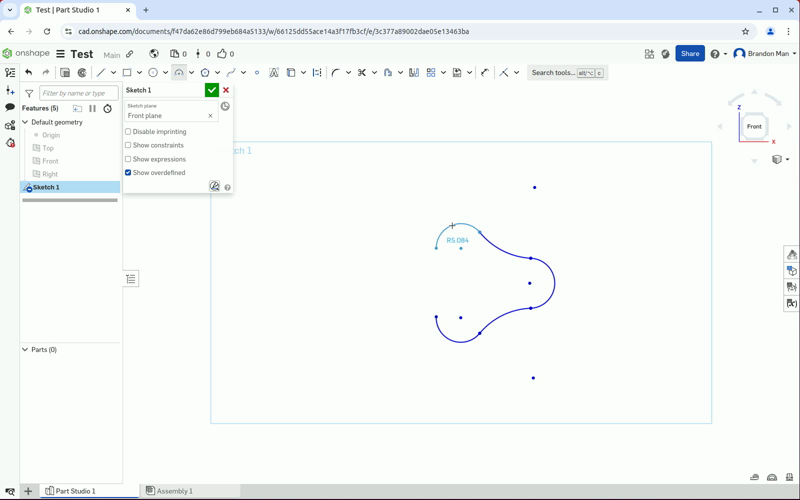
key(esc)
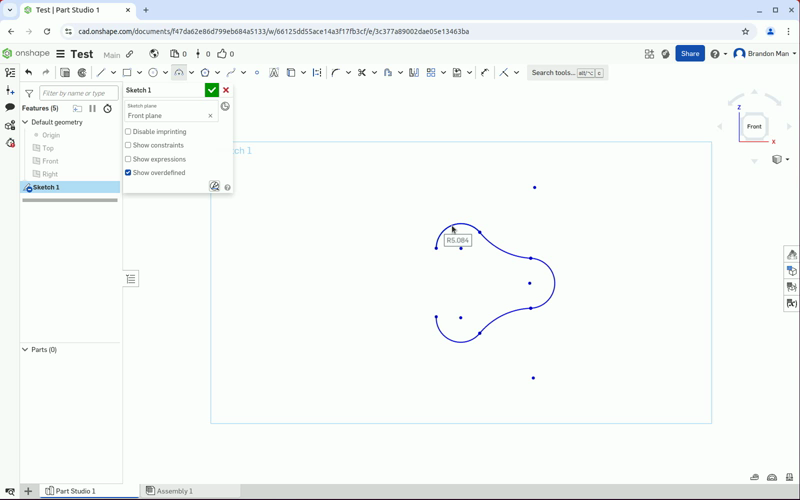
key(l)
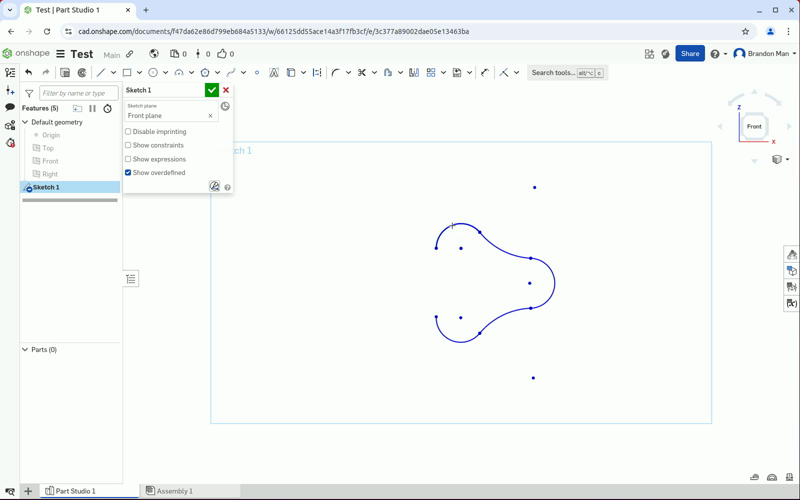
mouse_move(436, 248)
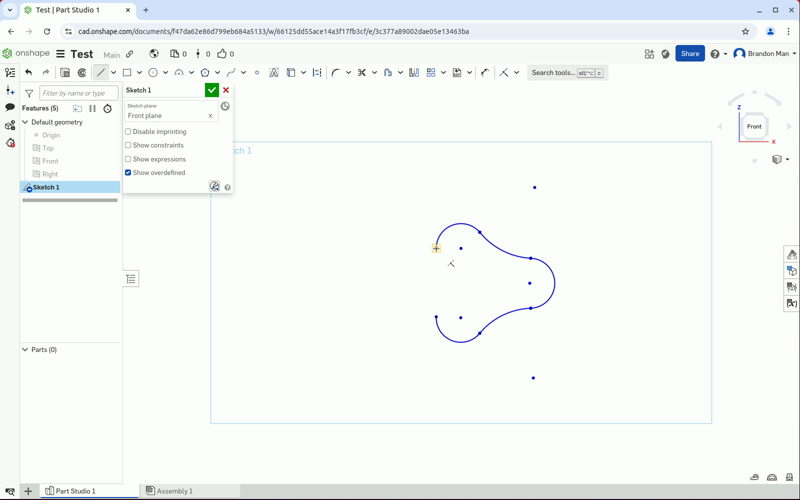
click(436, 248)
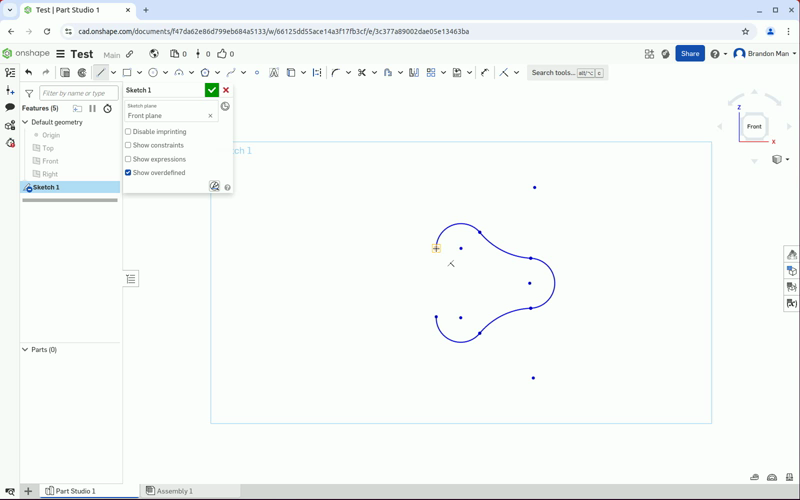
key_down(shift)
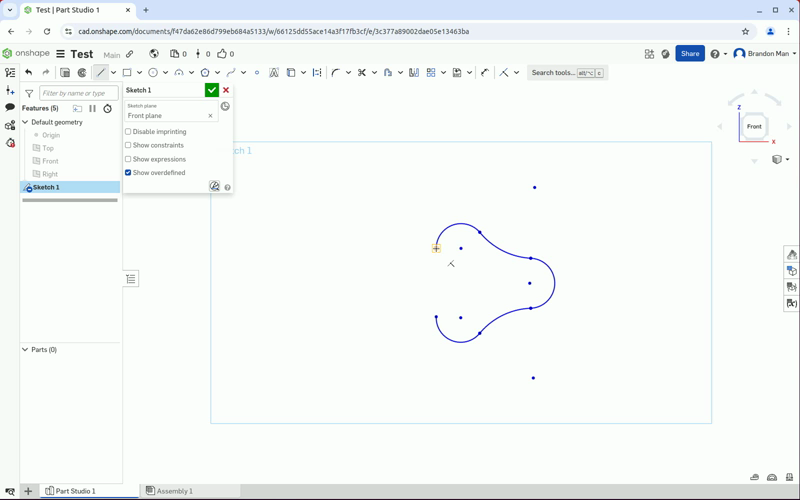
mouse_move(436, 316)
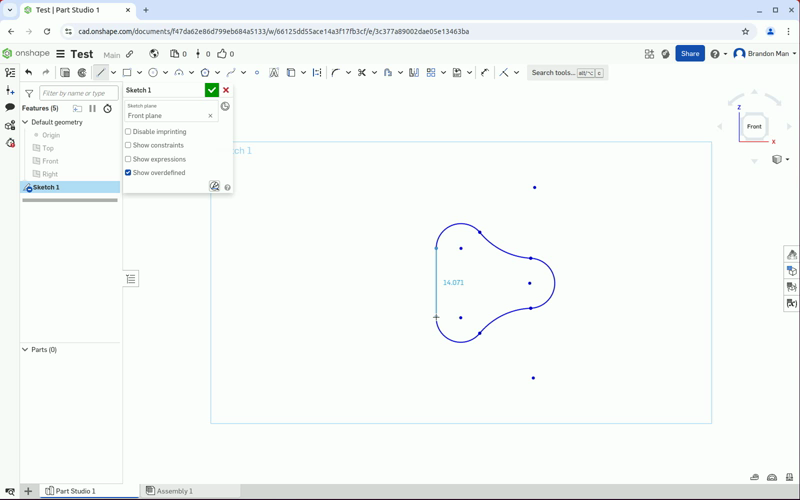
key_up(shift)
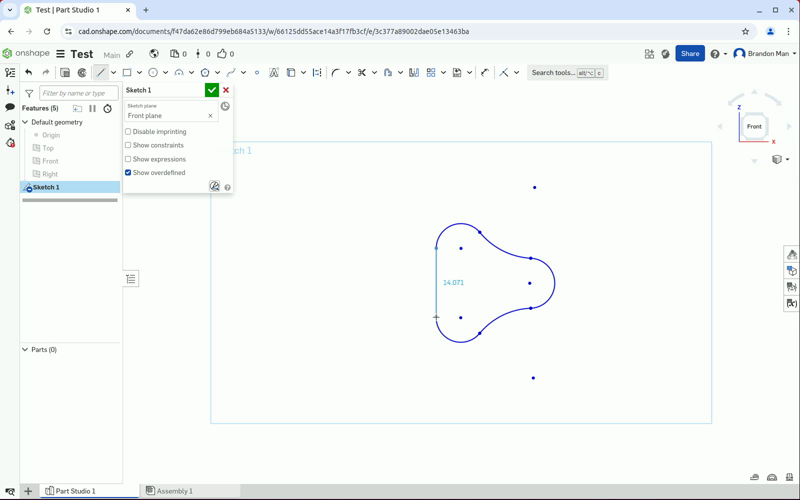
click(436, 316)
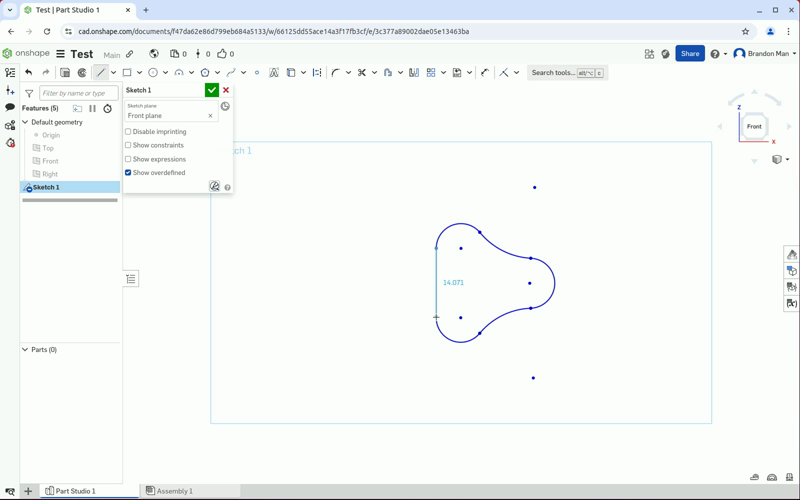
key(esc)
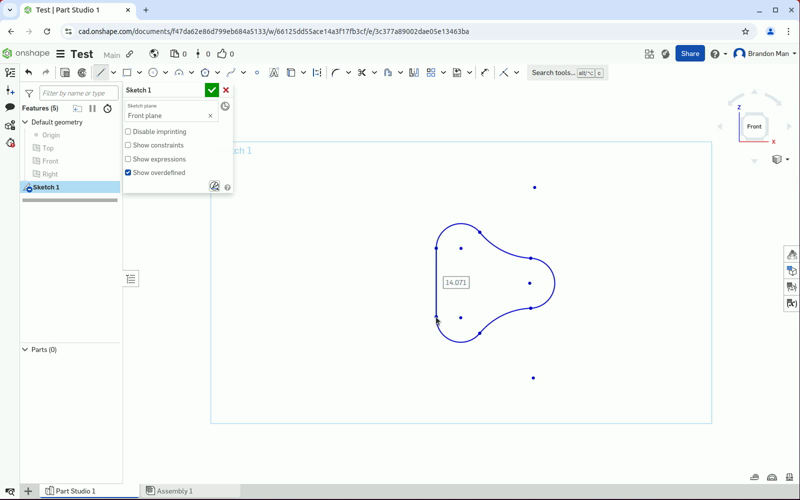
key(c)
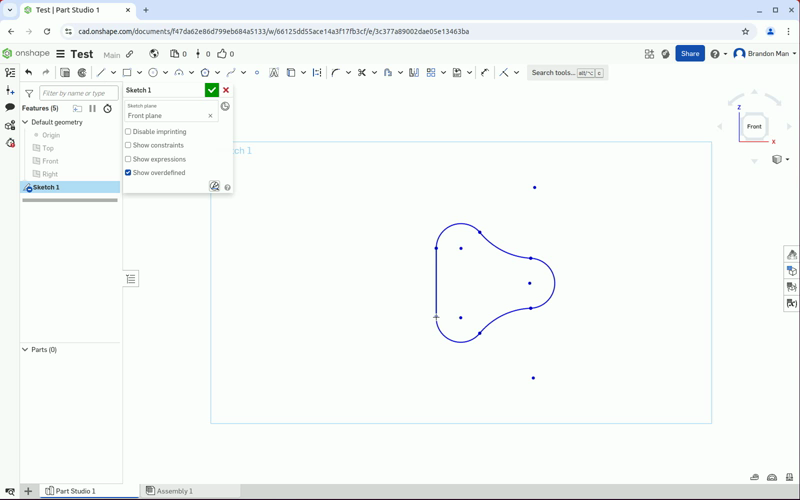
key_down(shift)
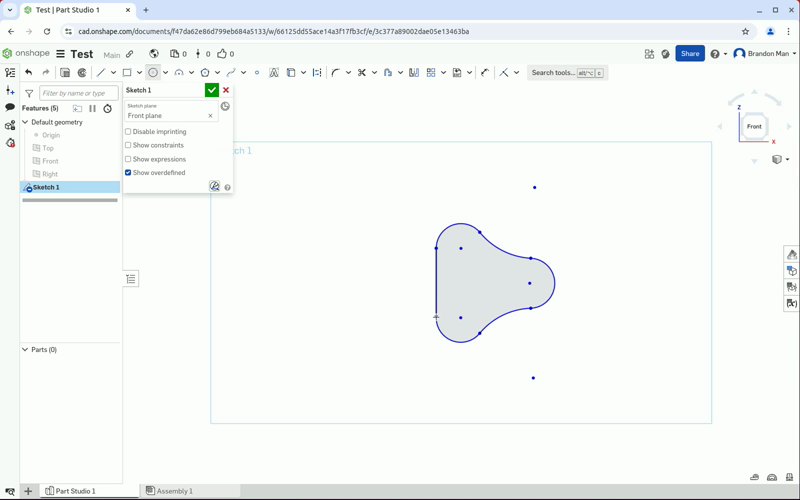
mouse_move(461, 316)
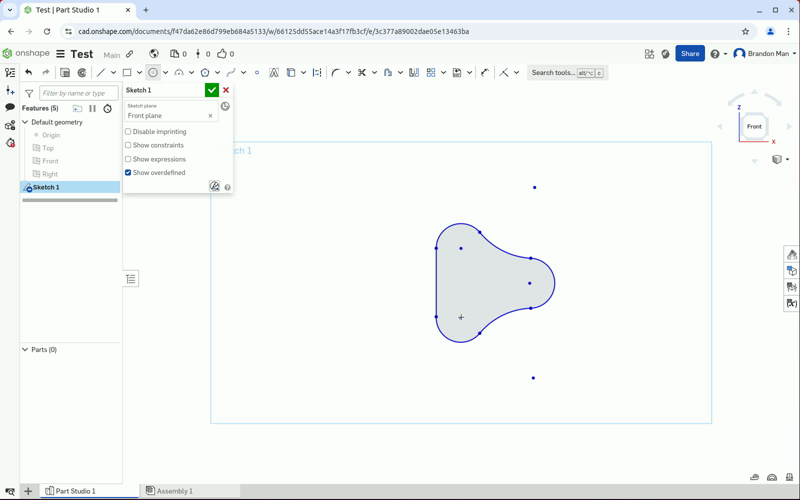
click(461, 316)
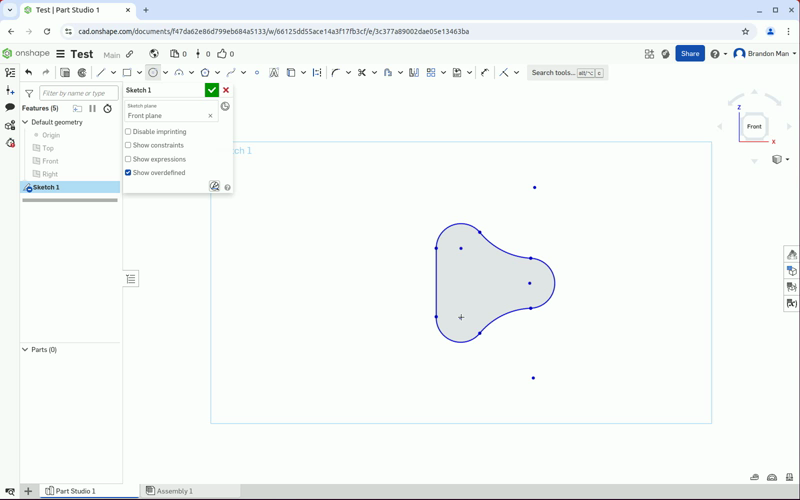
key_up(shift)
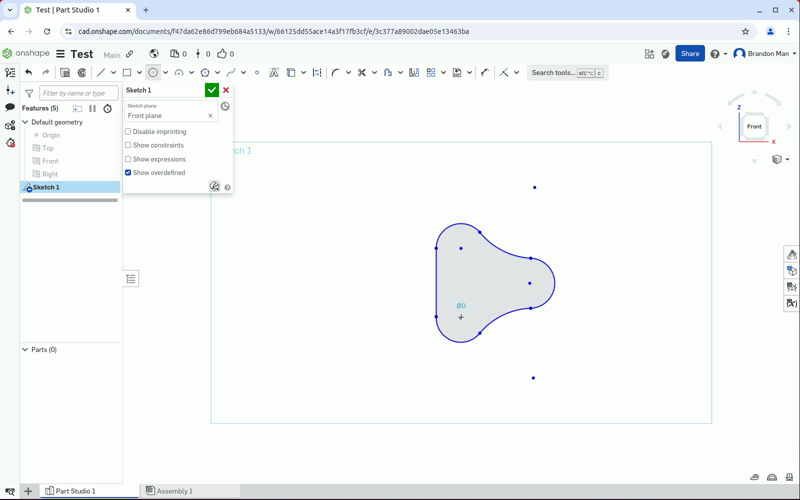
mouse_move(469, 316)
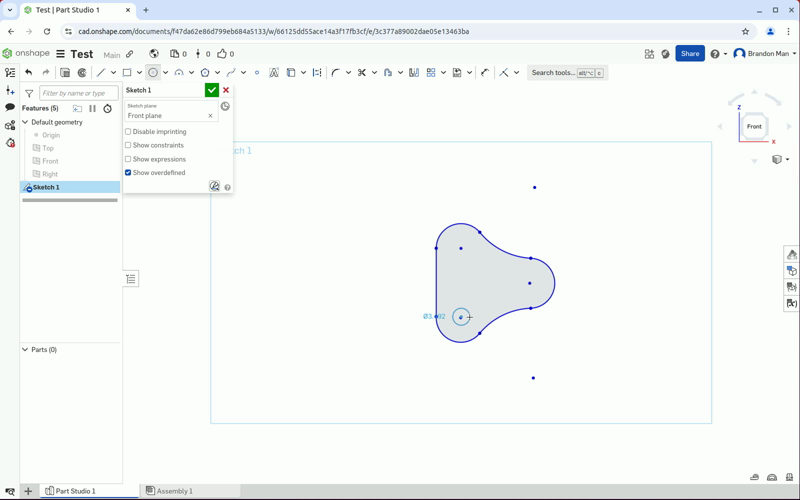
click(469, 316)
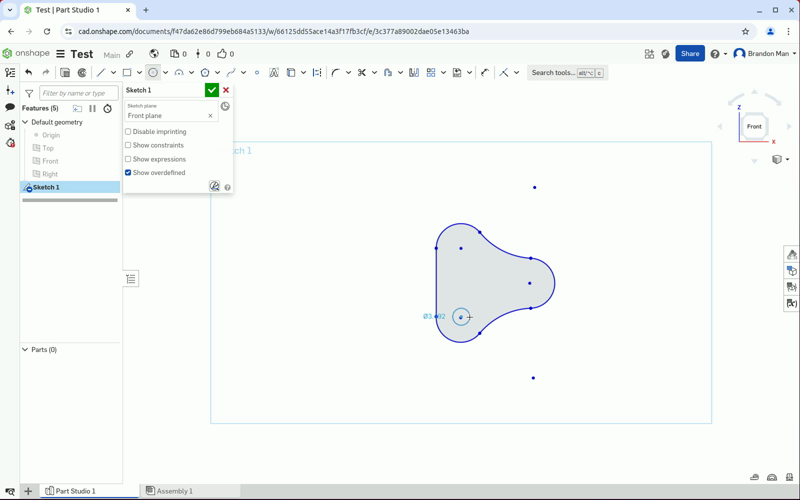
key(esc)
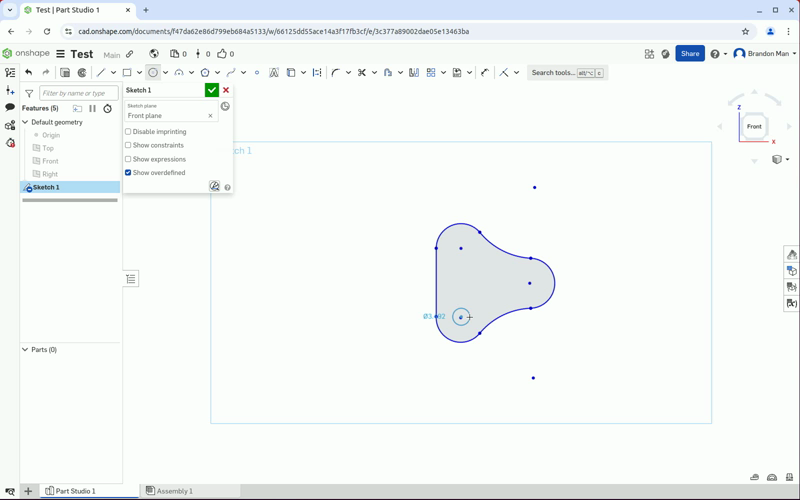
key(c)
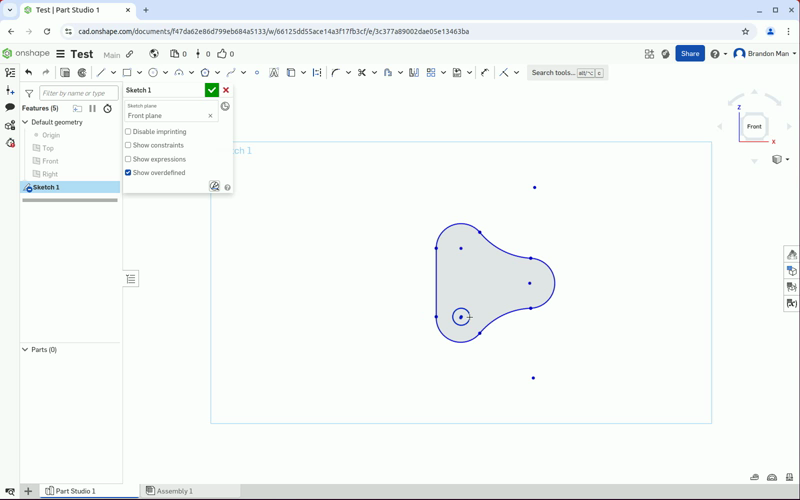
key_down(shift)
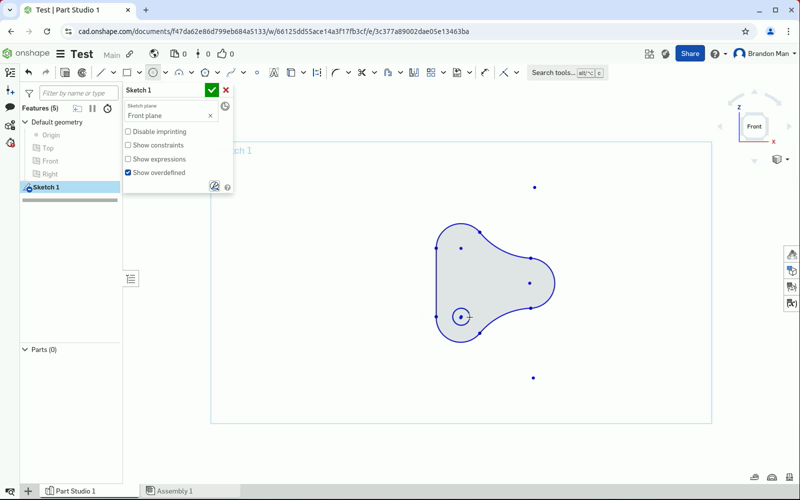
mouse_move(461, 248)
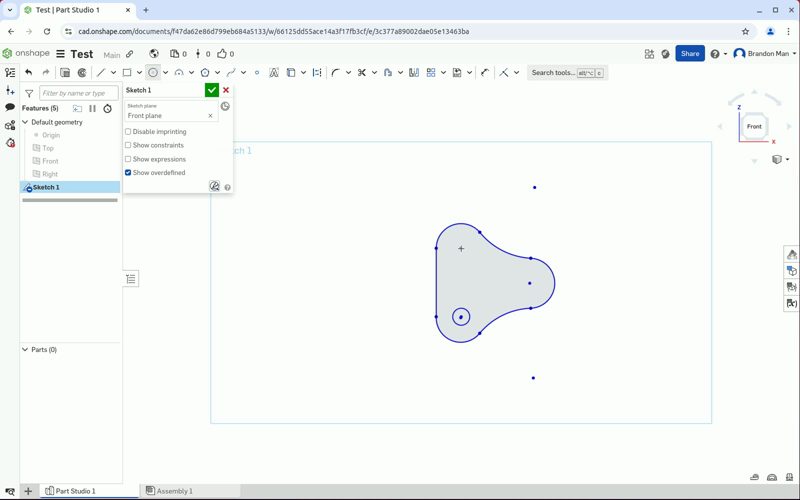
click(461, 248)
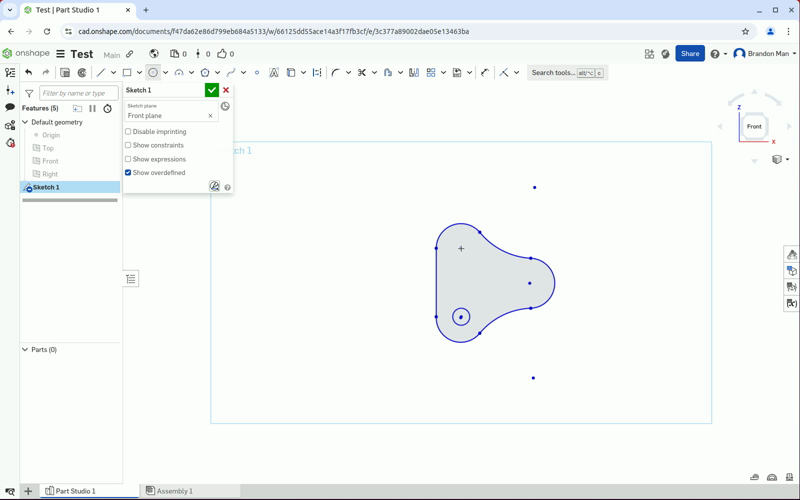
key_up(shift)
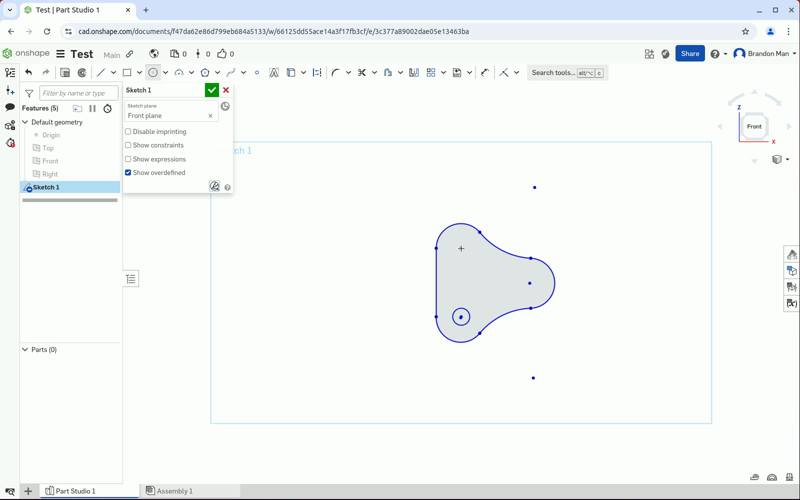
mouse_move(469, 248)
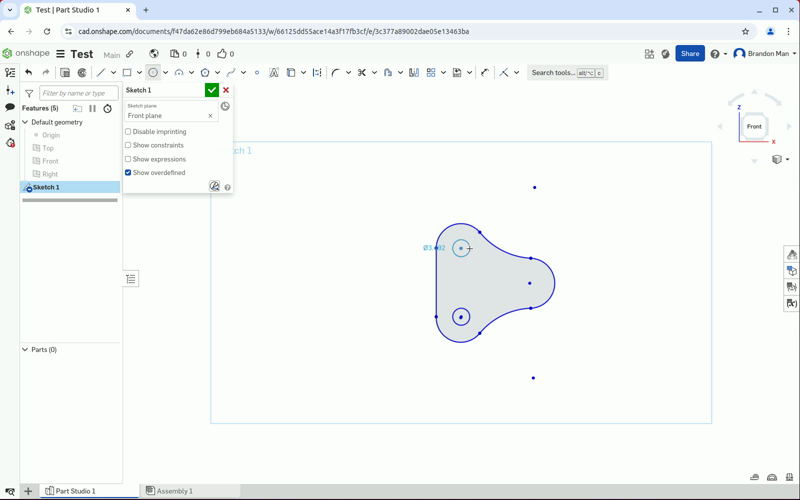
click(469, 248)
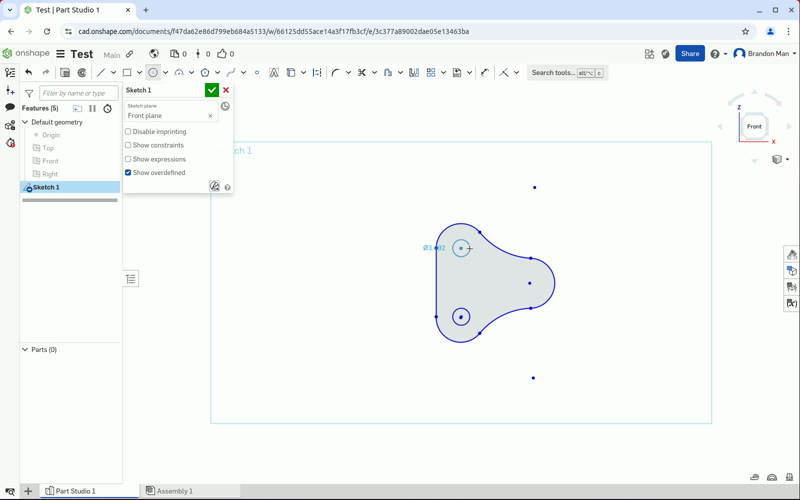
key(esc)
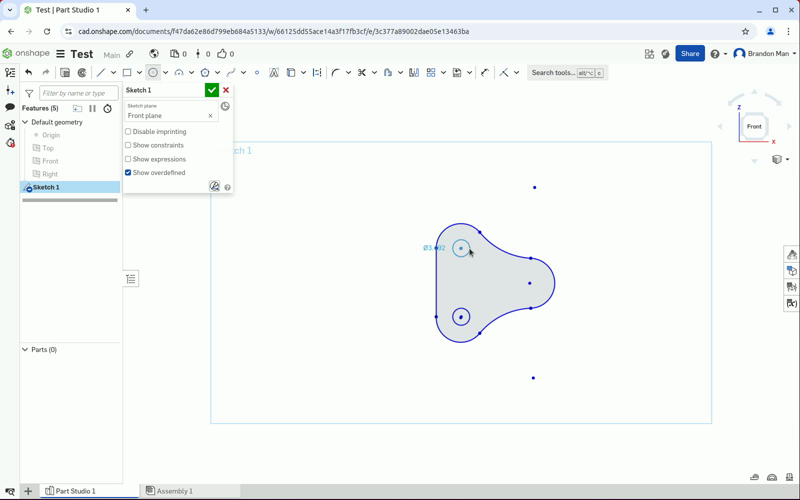
key(c)
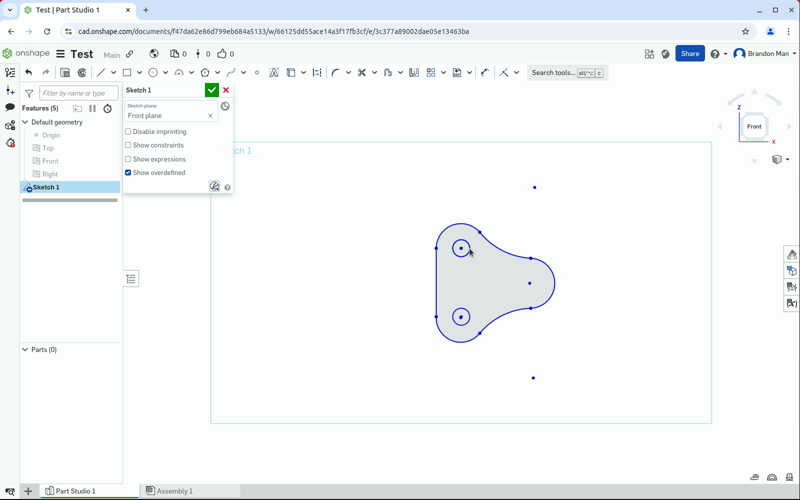
key_down(shift)
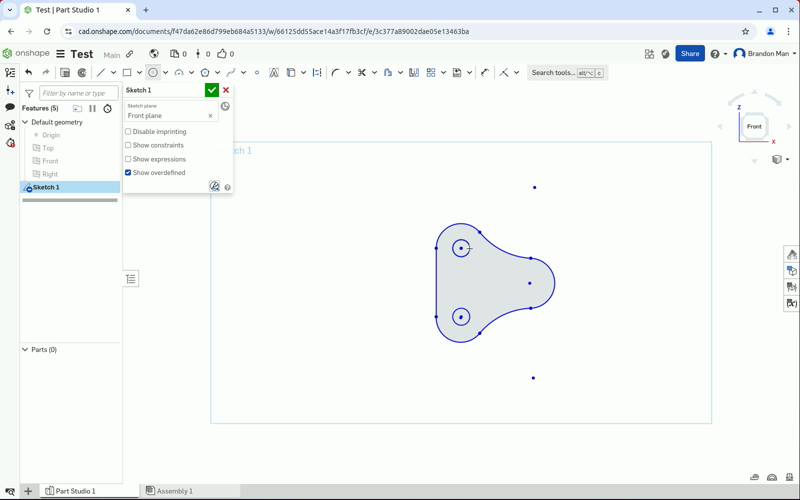
mouse_move(529, 283)
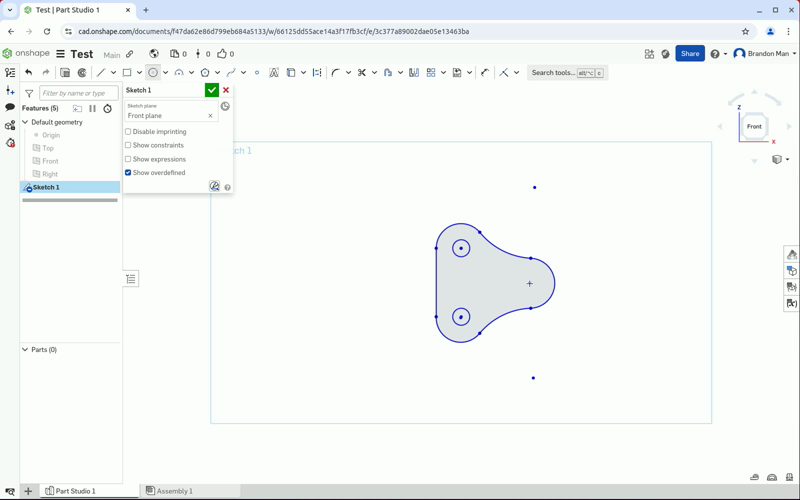
click(529, 283)
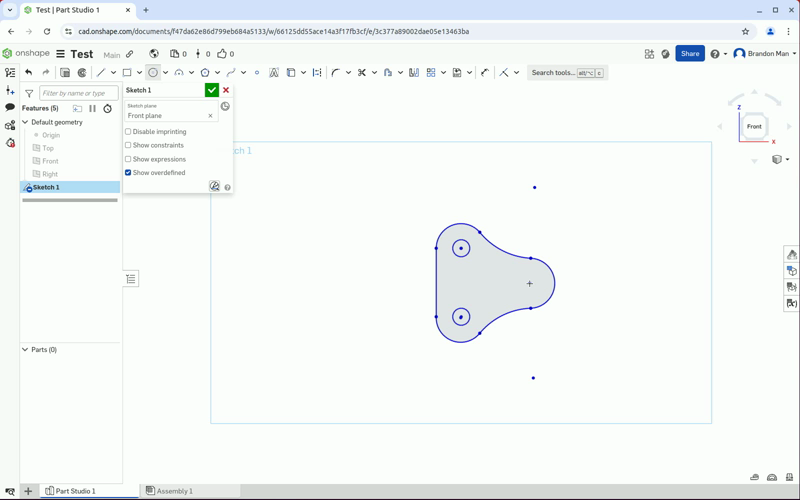
key_up(shift)
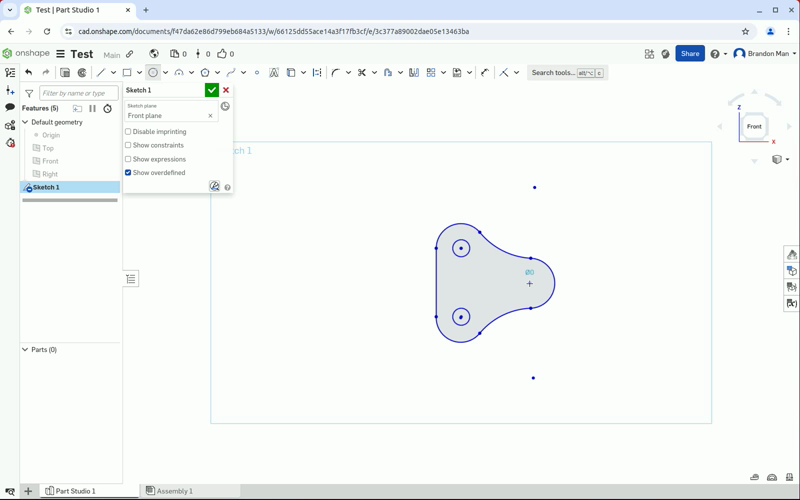
mouse_move(538, 283)
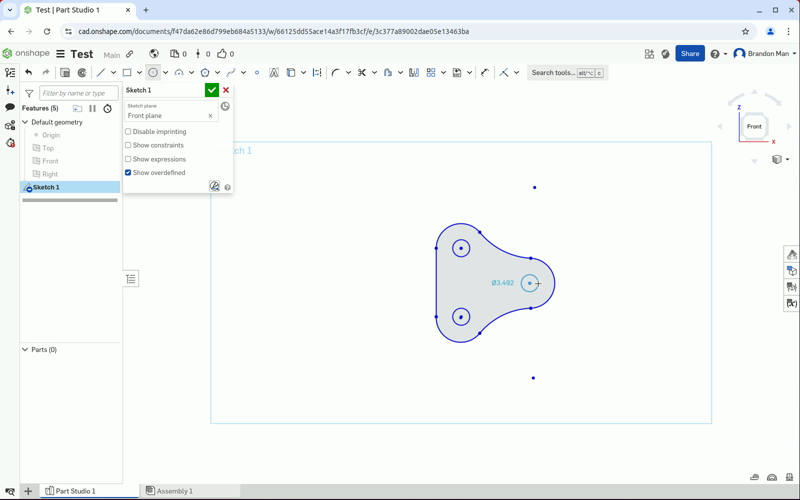
click(538, 283)
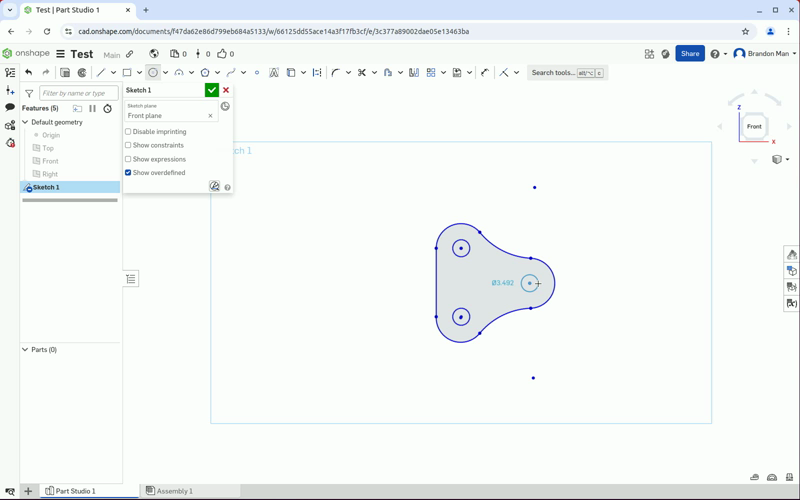
key(esc)
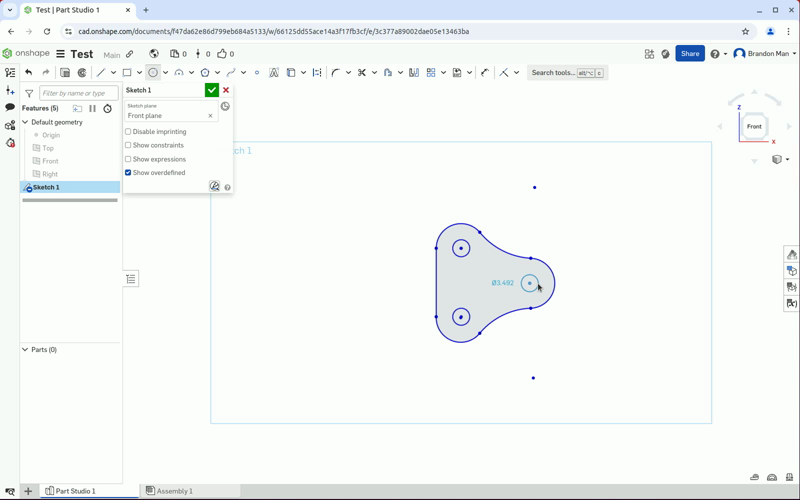
mouse_move(453, 232)
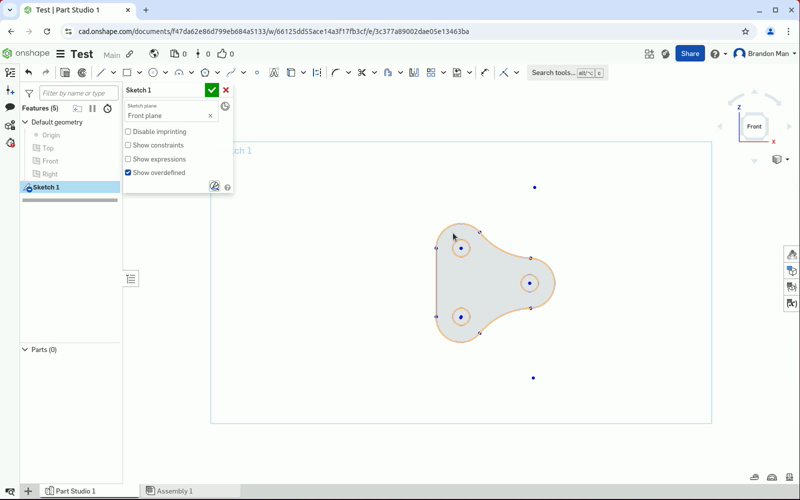
click(453, 232)
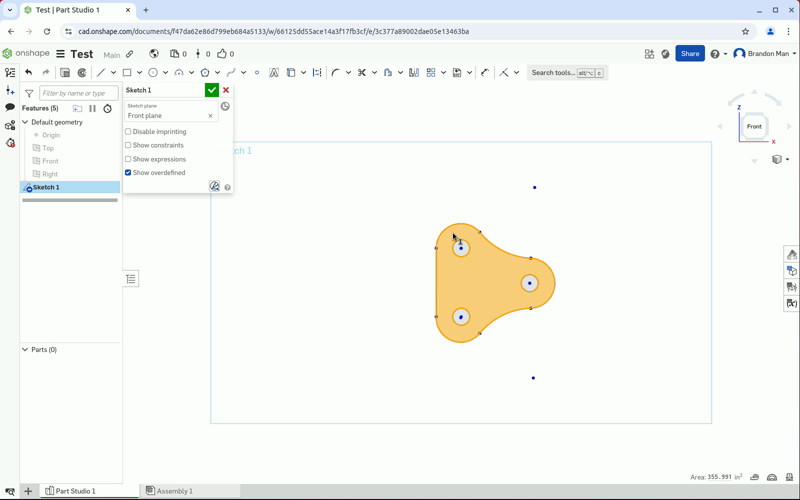
mouse_move(73, 352)
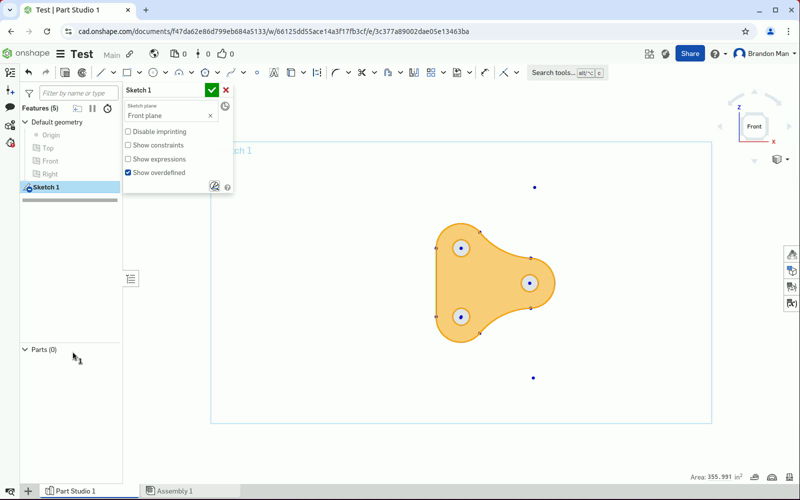
key(shift+y)
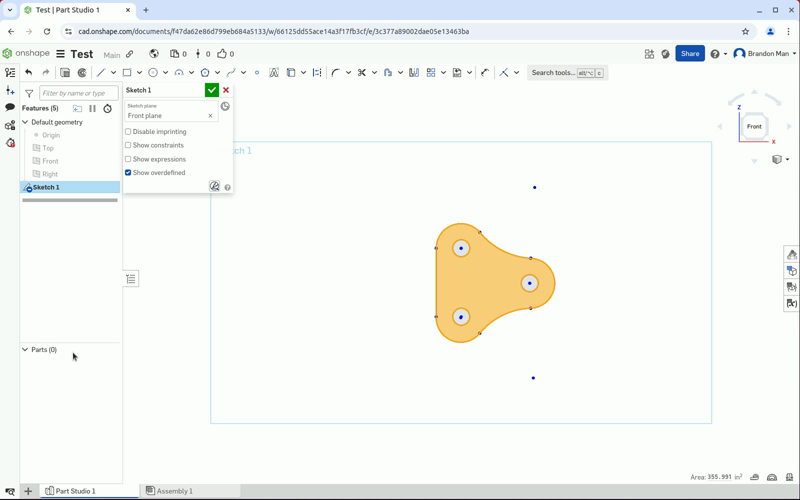
key(shift+e)
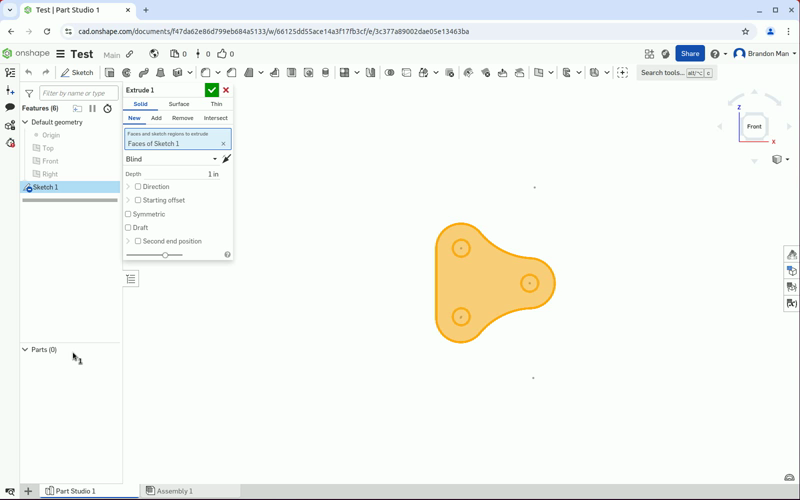
mouse_move(143, 106)
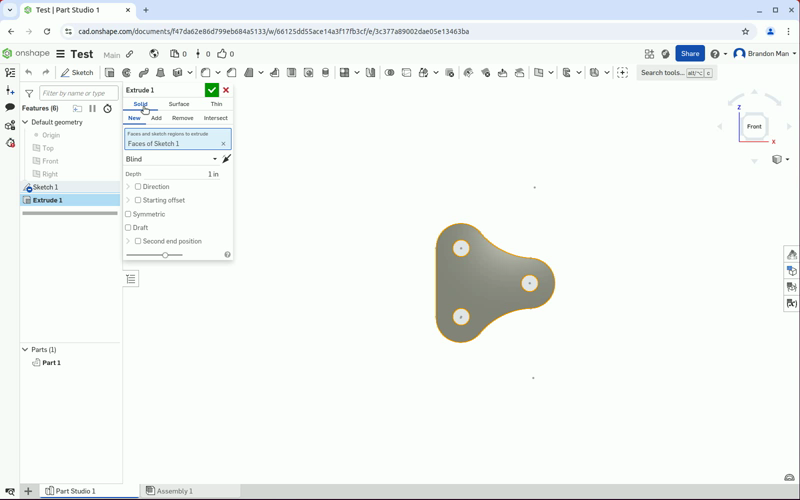
click(143, 106)
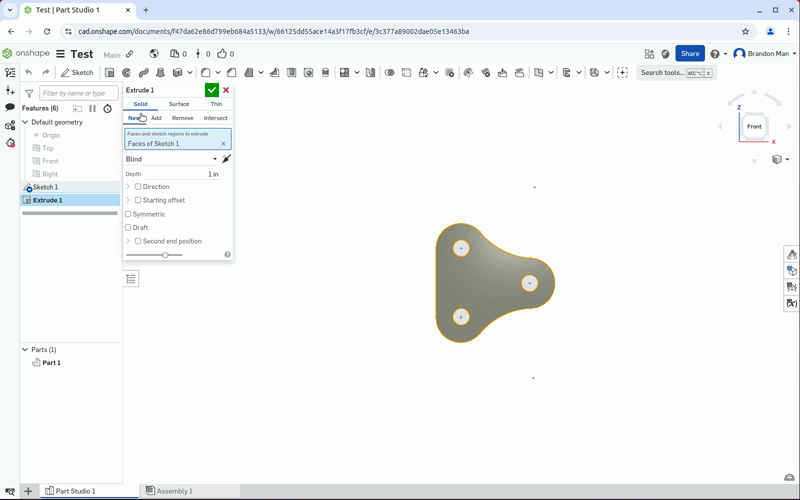
mouse_move(137, 120)
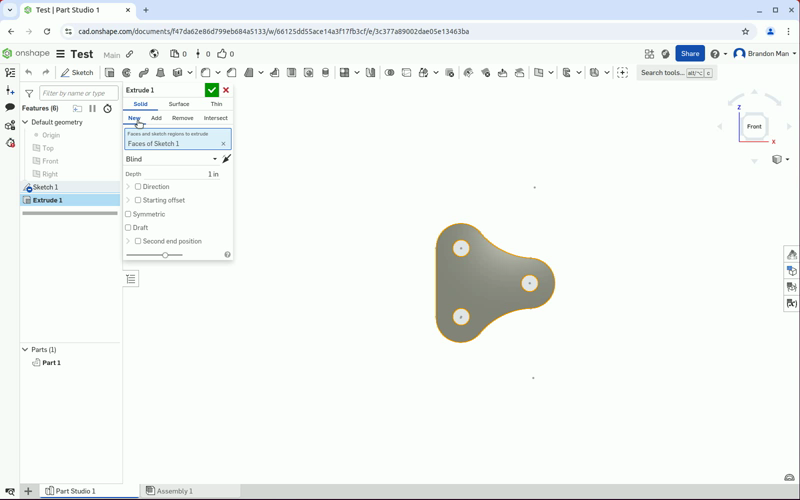
click(137, 120)
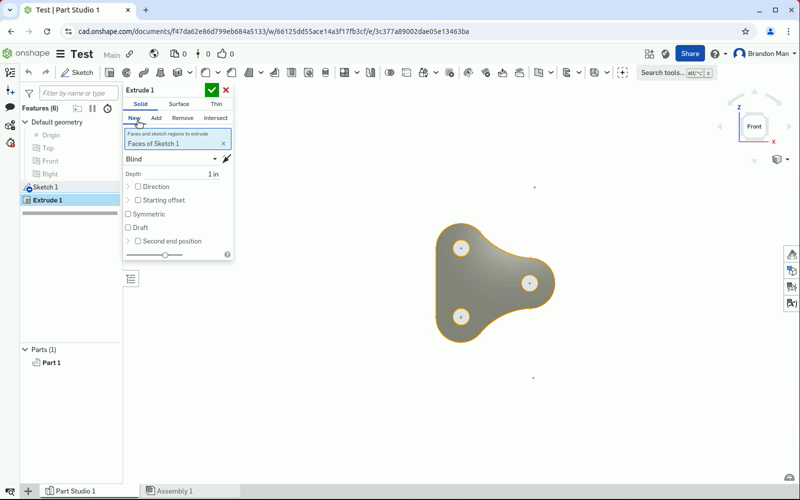
key(tab, 4)
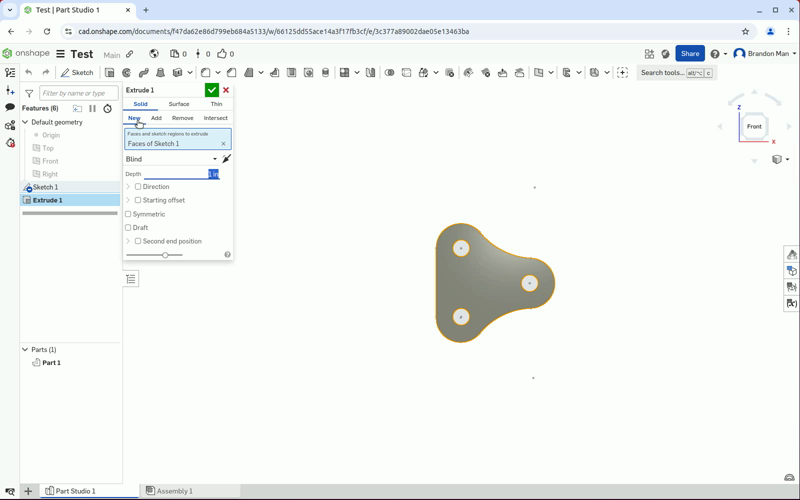
text(2.889)
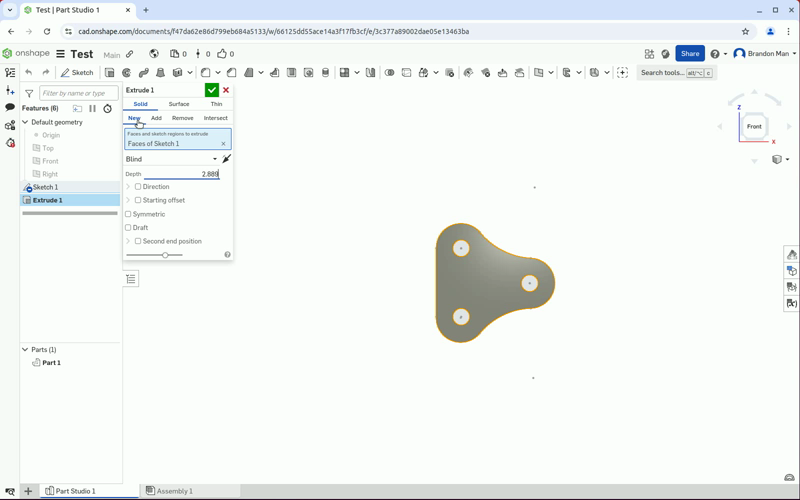
key(enter)
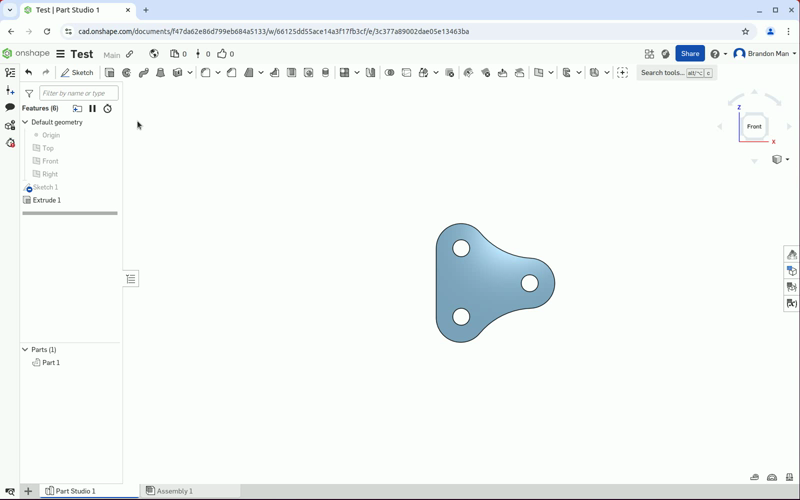
key(shift+h)
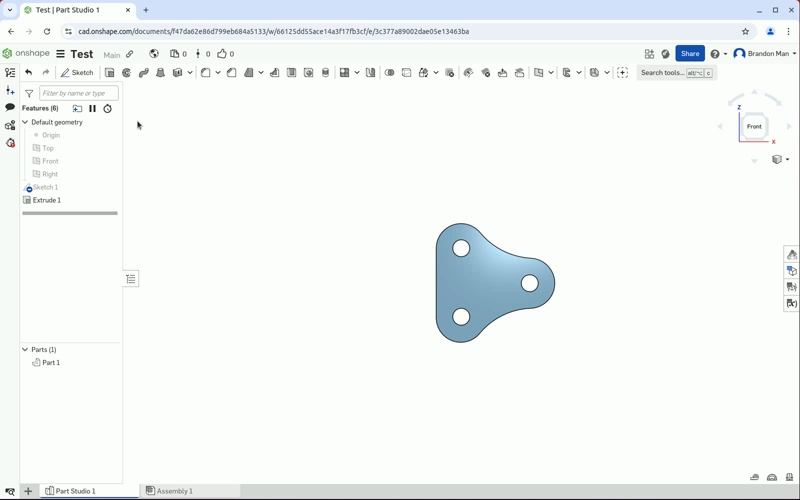
key(shift+h)
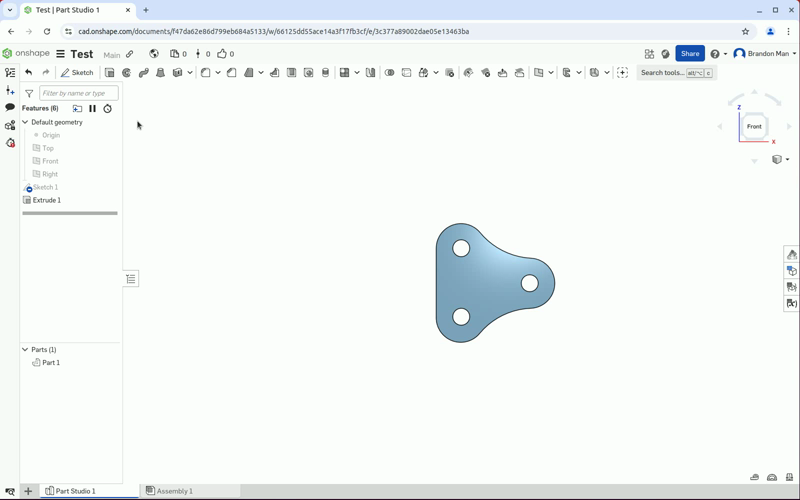
mouse_move(73, 189)
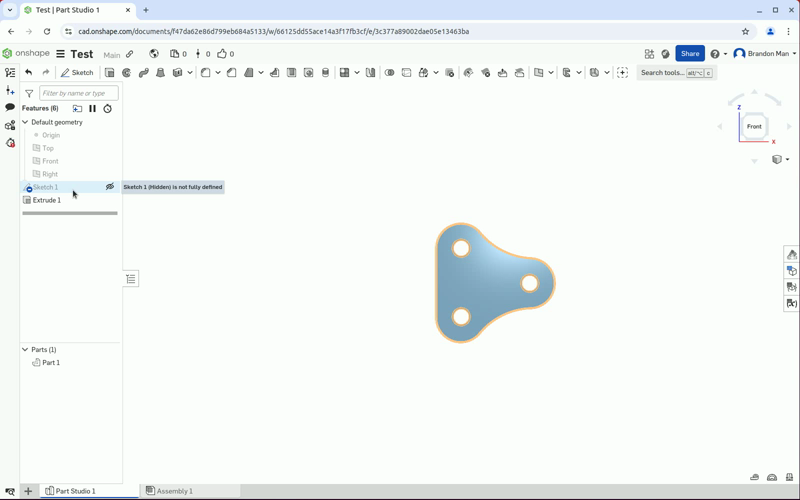
click(73, 189)
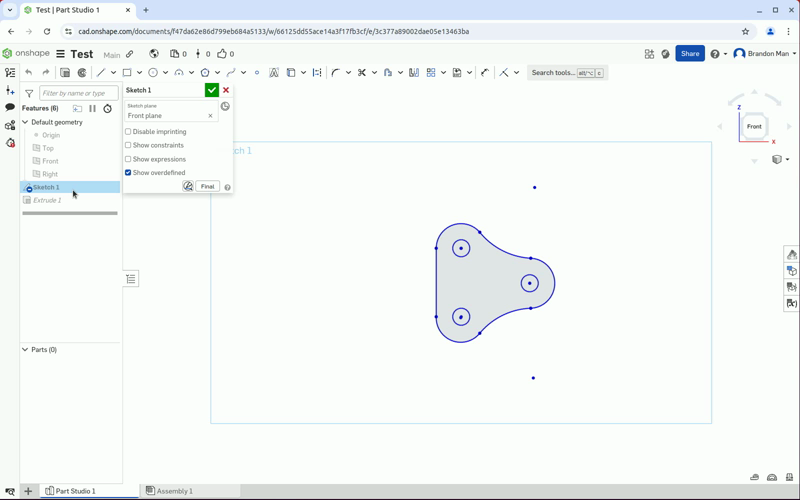
mouse_move(229, 92)
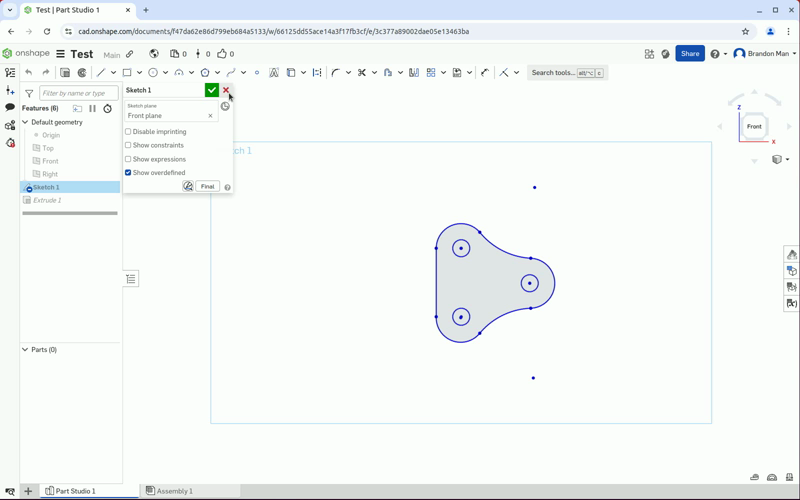
click(229, 92)
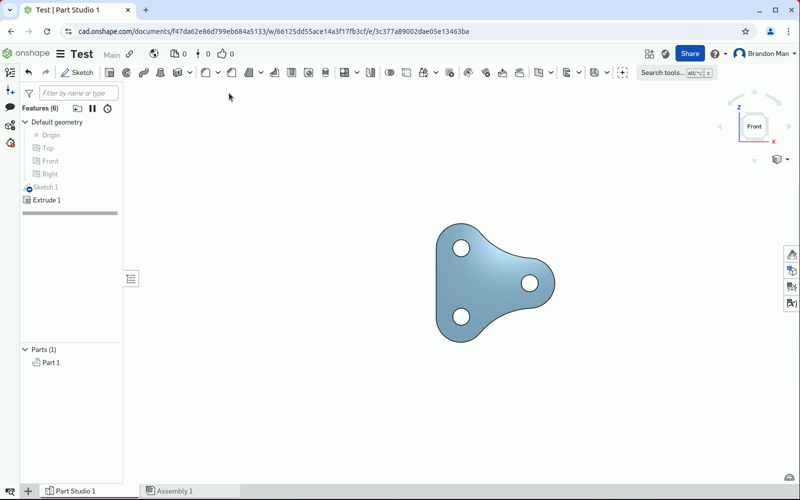
mouse_move(73, 352)
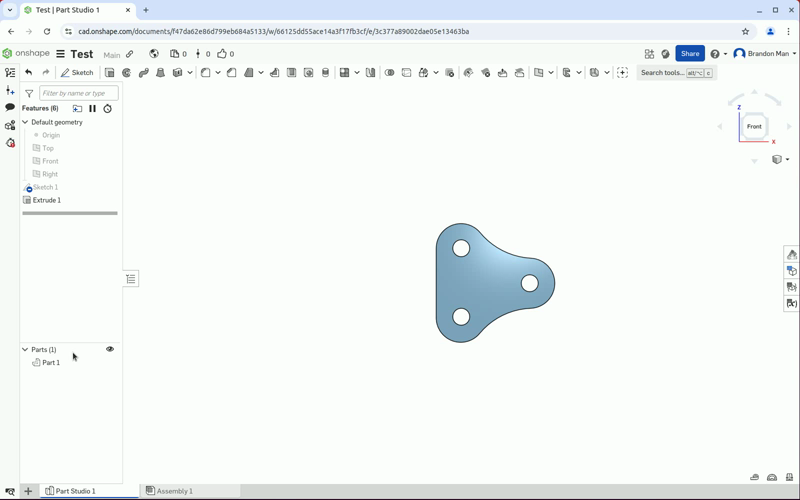
key(y)
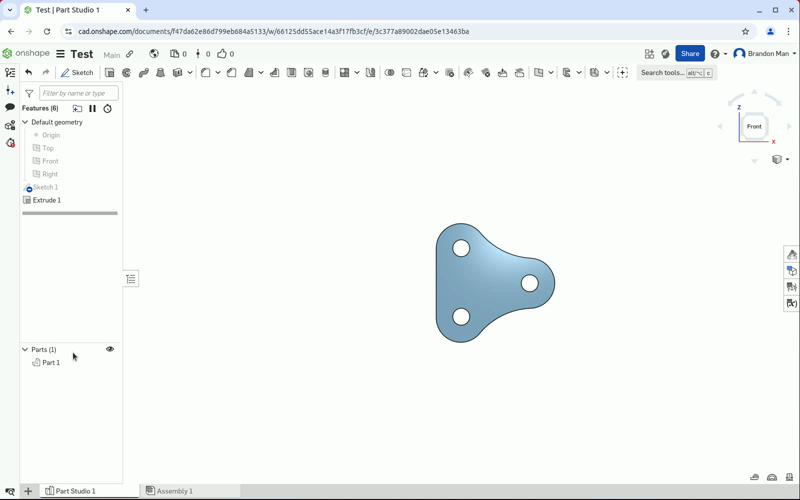
key(shift+p)
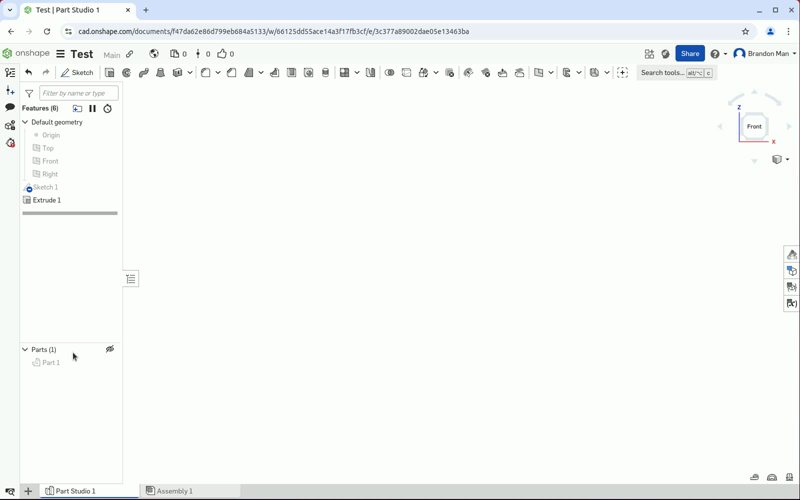
key(space)
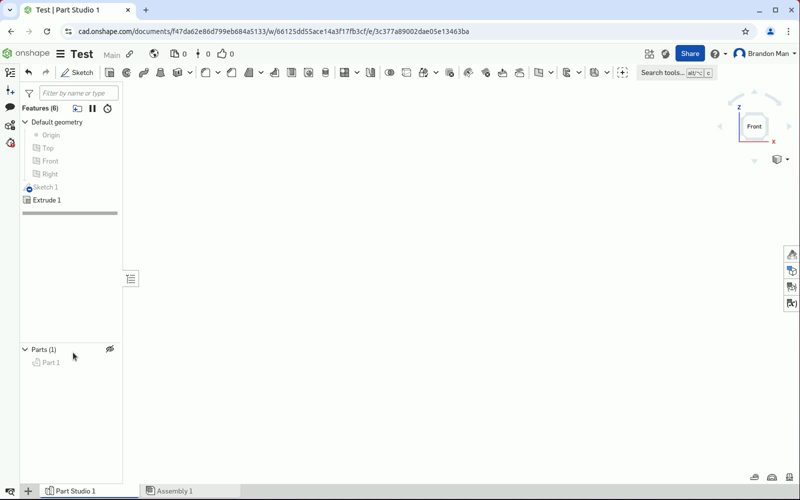
key_down(shift)
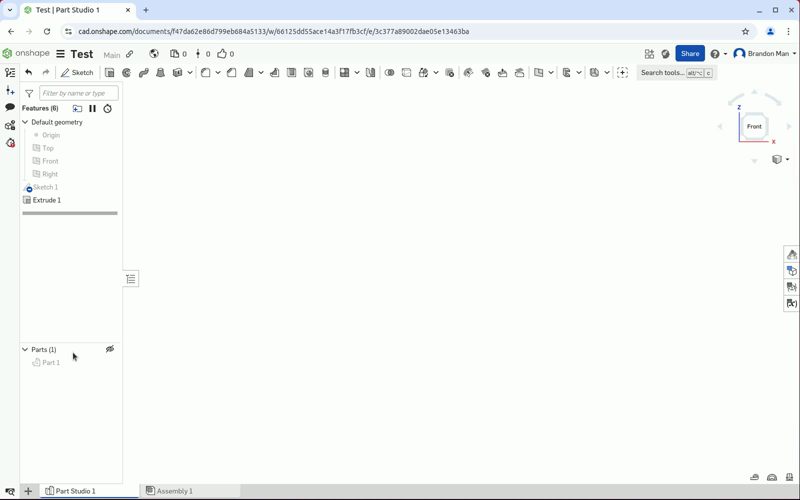
key(down)
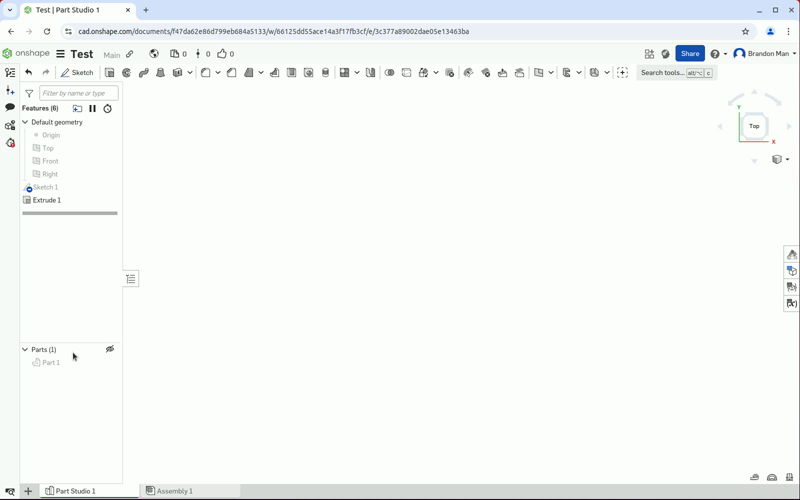
key_up(shift)
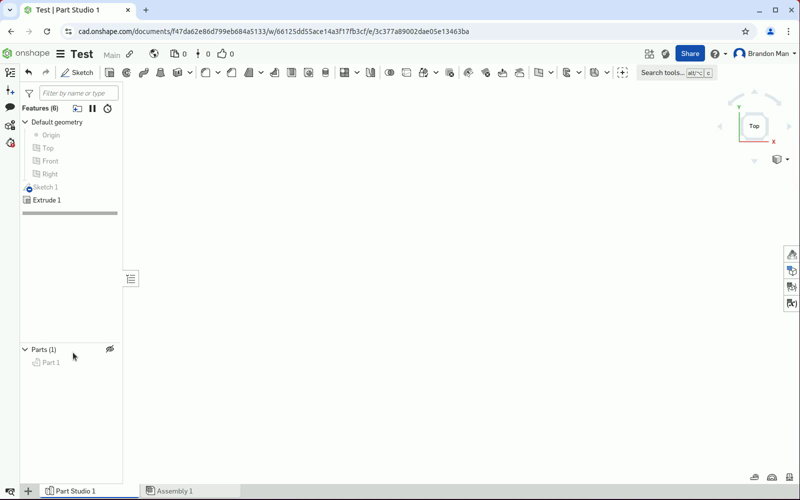
mouse_move(73, 352)
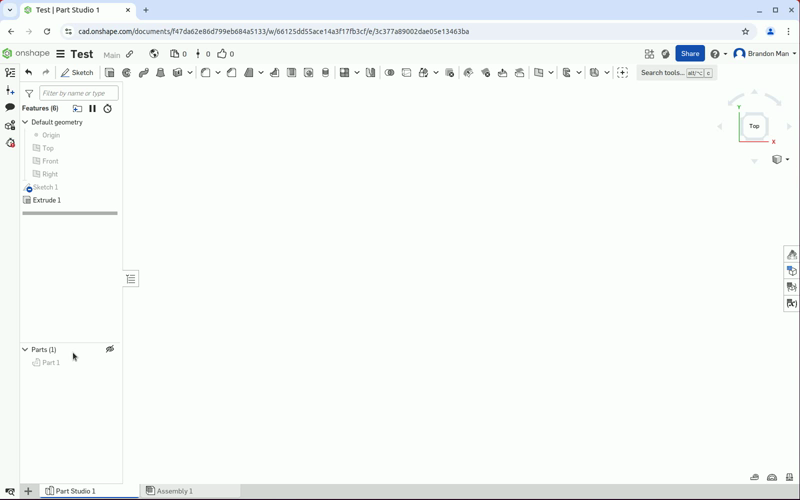
key(shift+y)
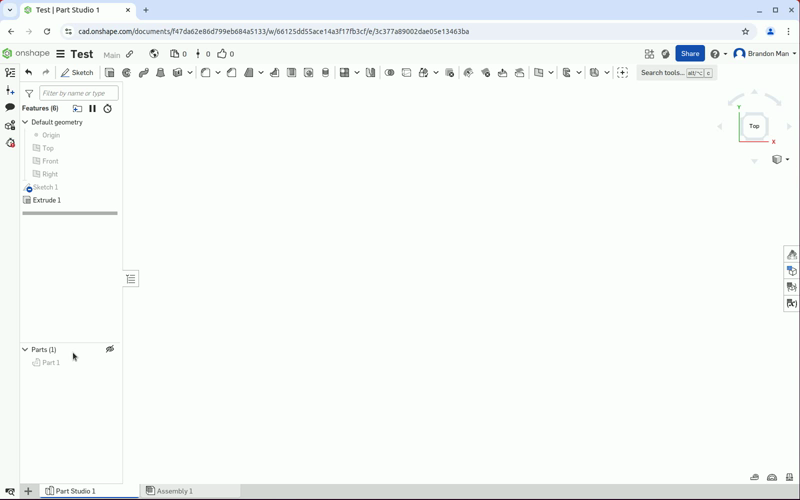
key(shift+s)
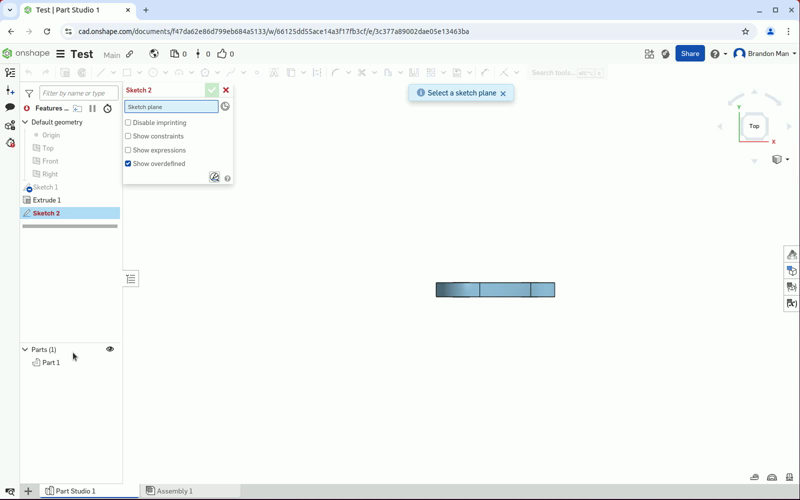
mouse_move(73, 150)
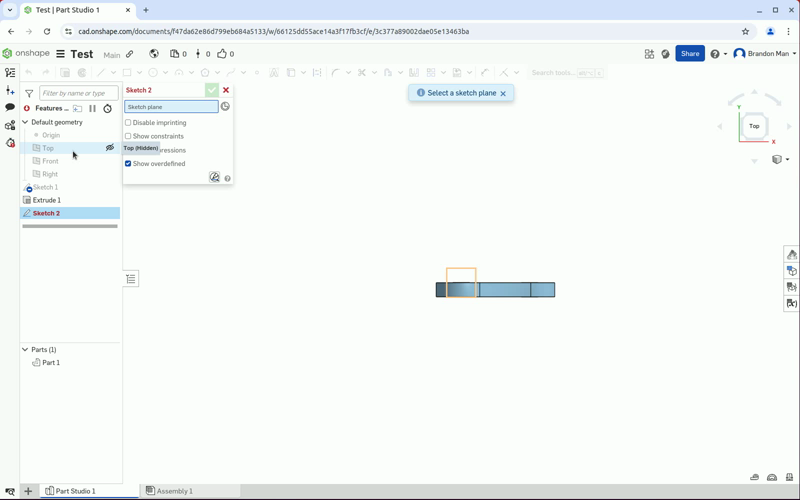
click(73, 150)
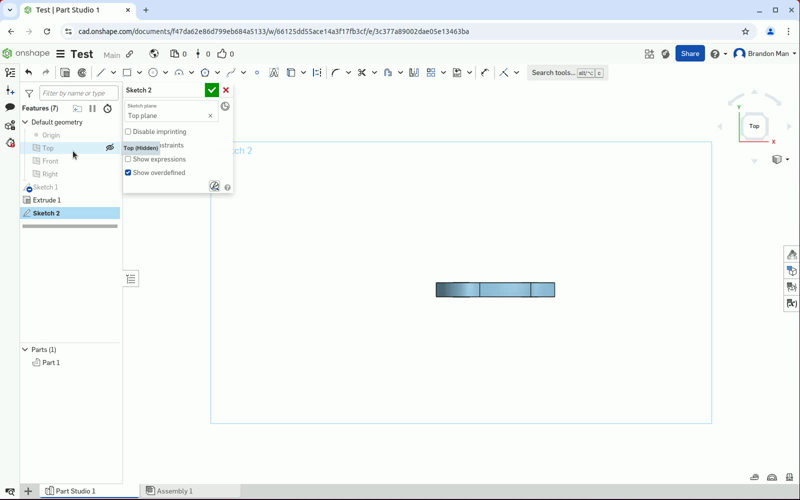
mouse_move(73, 352)
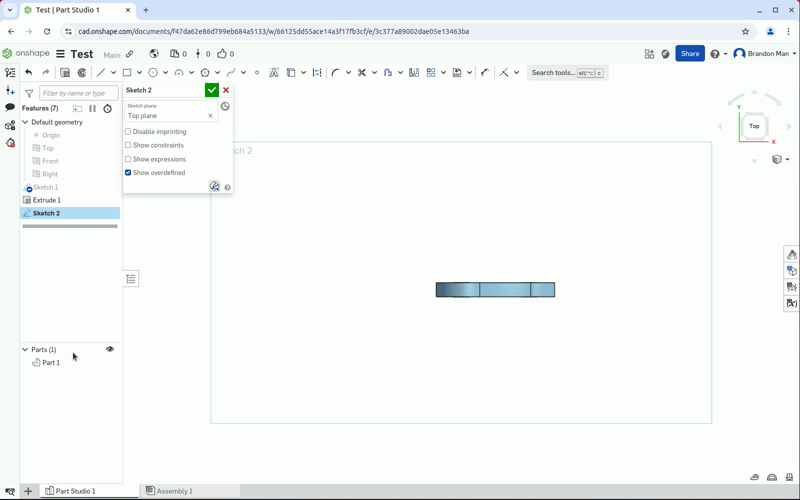
key(y)
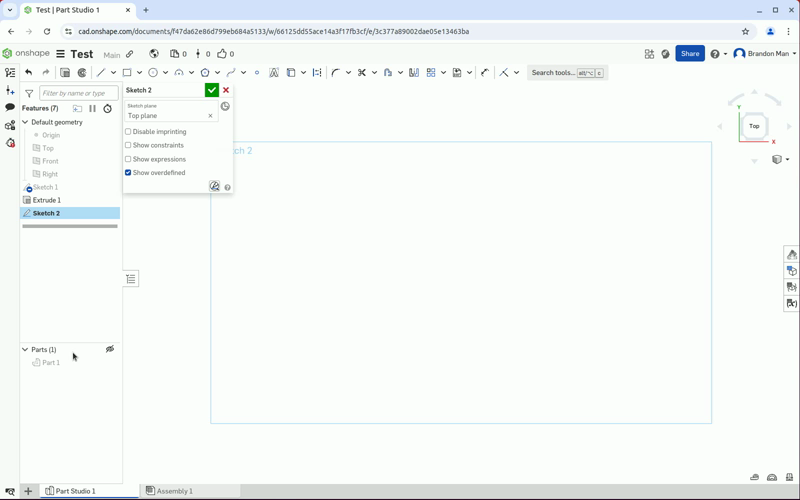
key(a)
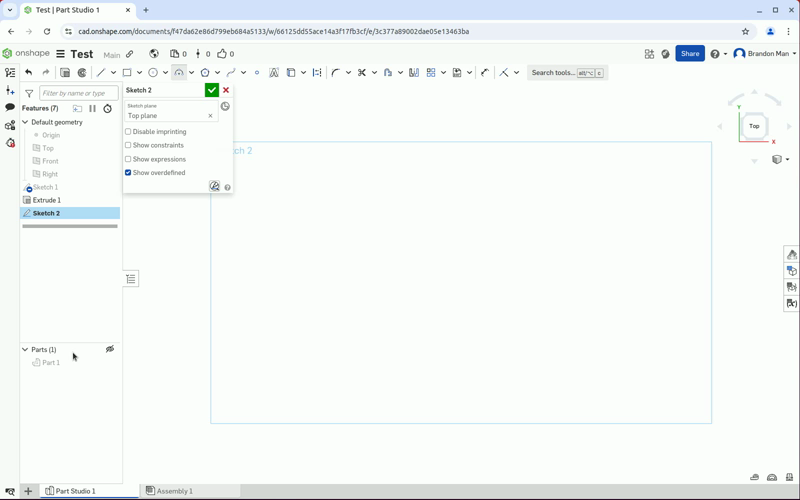
key_down(shift)
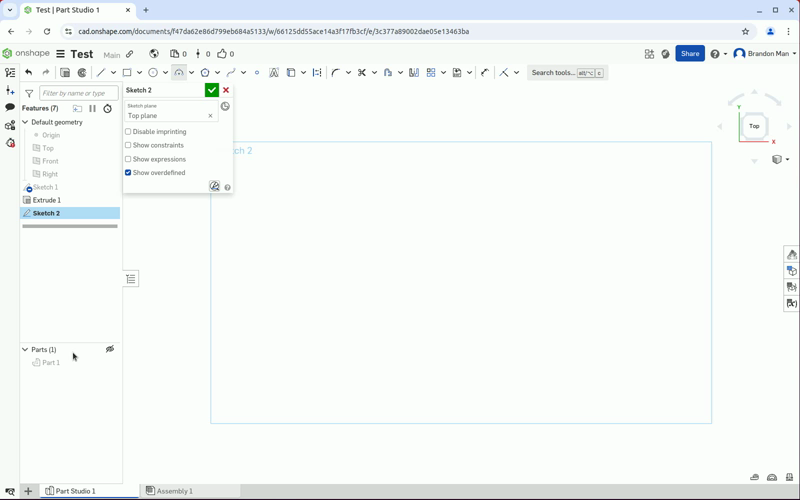
mouse_move(378, 282)
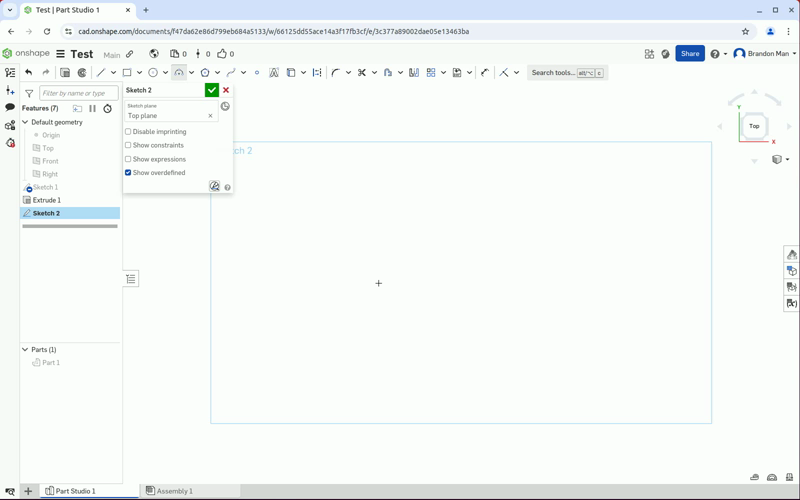
click(378, 282)
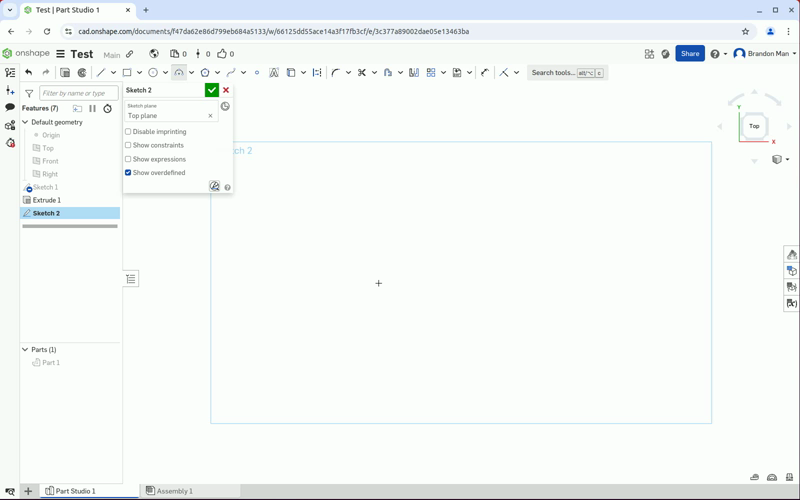
key_up(shift)
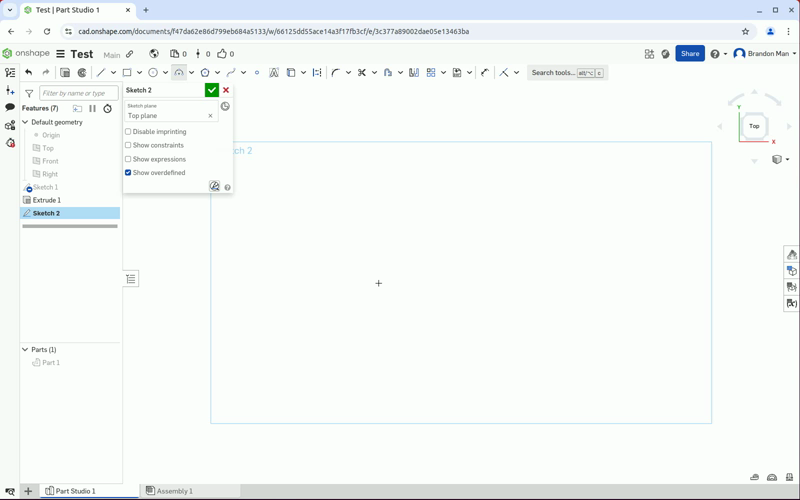
key_down(shift)
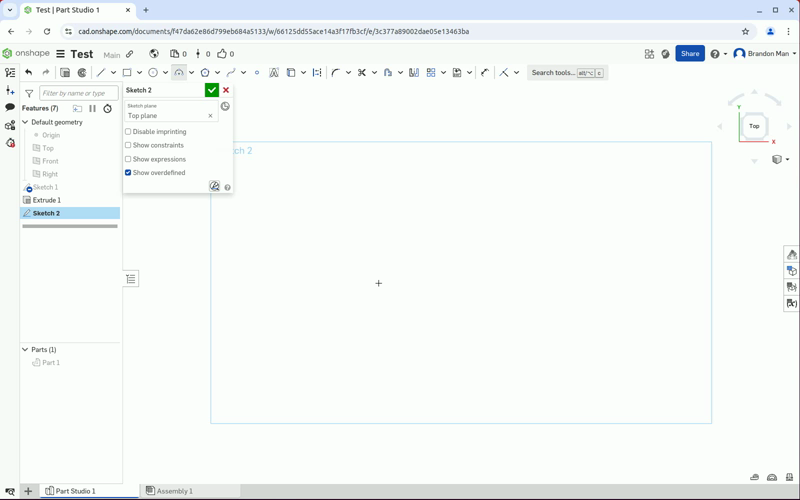
mouse_move(398, 335)
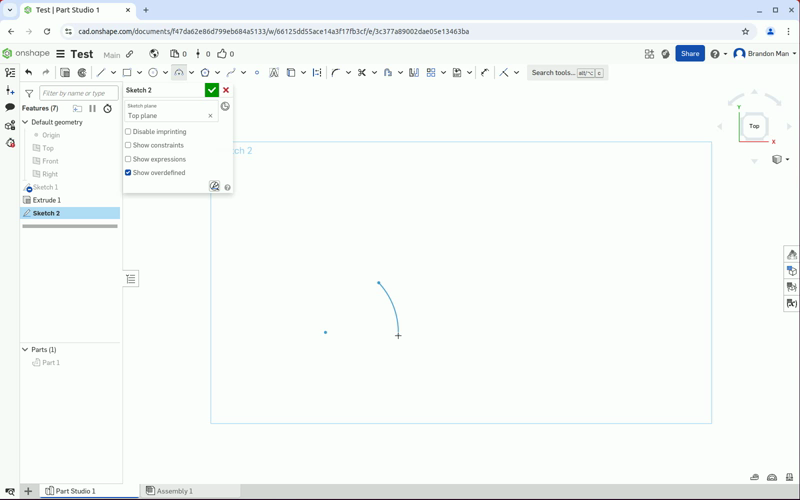
click(398, 335)
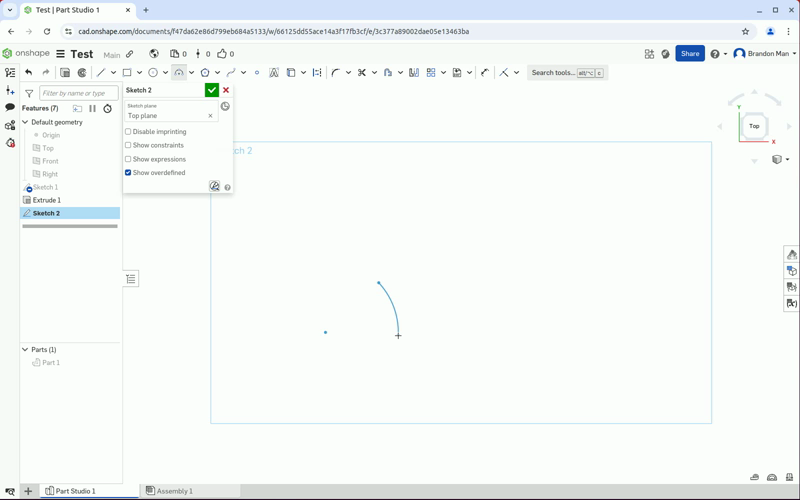
mouse_move(350, 322)
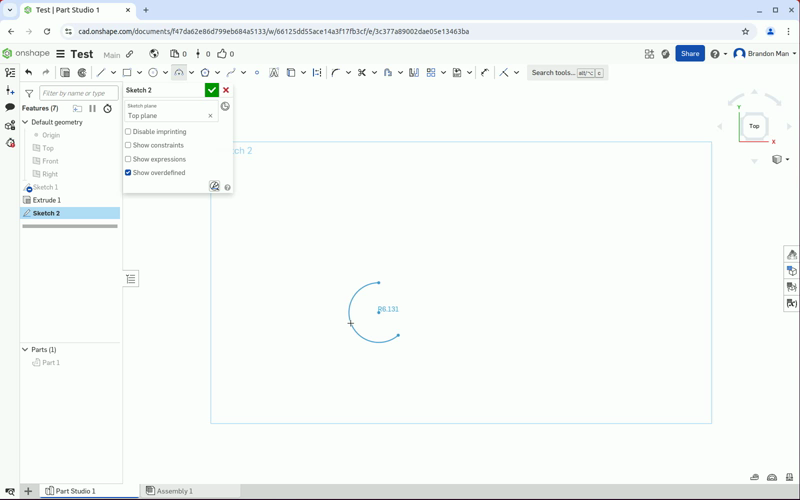
click(350, 322)
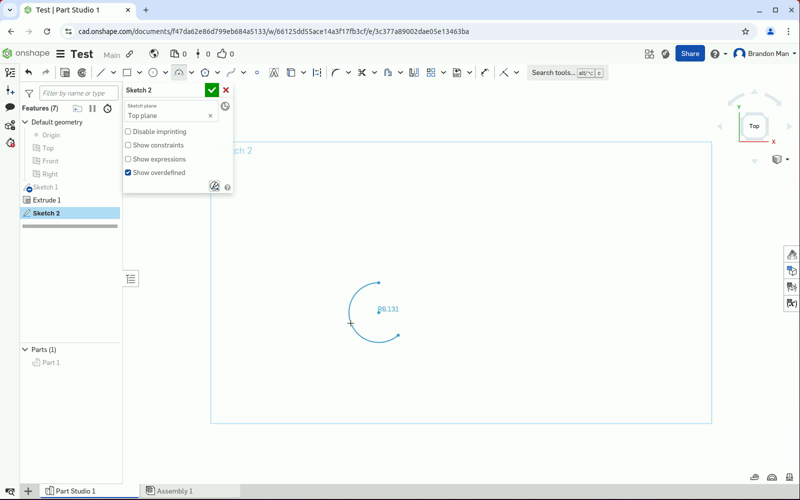
key_up(shift)
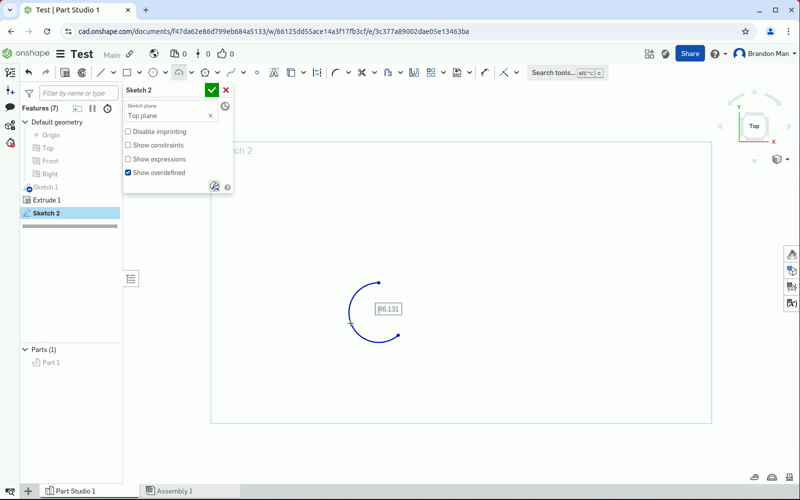
mouse_move(398, 335)
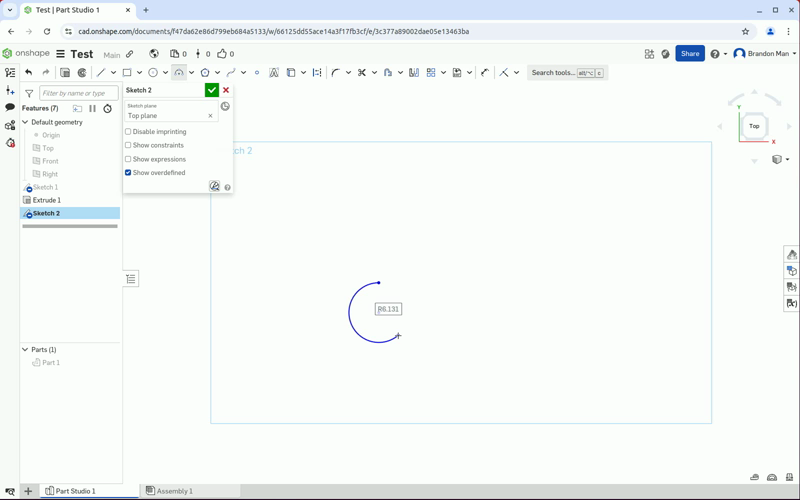
click(398, 335)
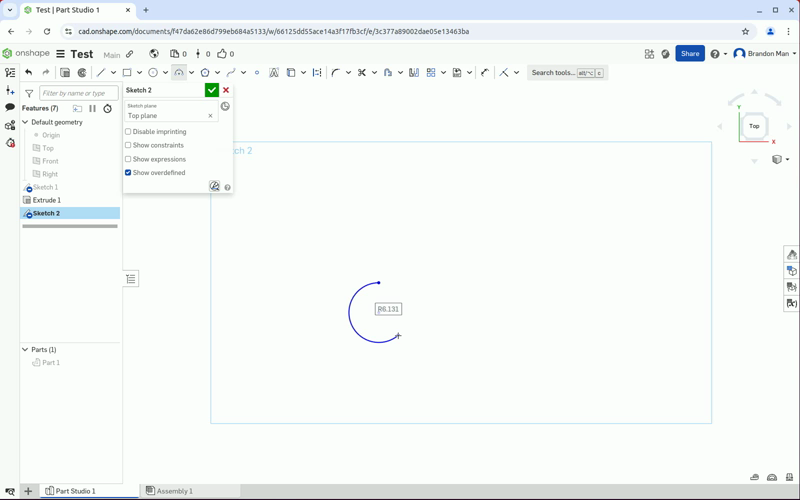
key_down(shift)
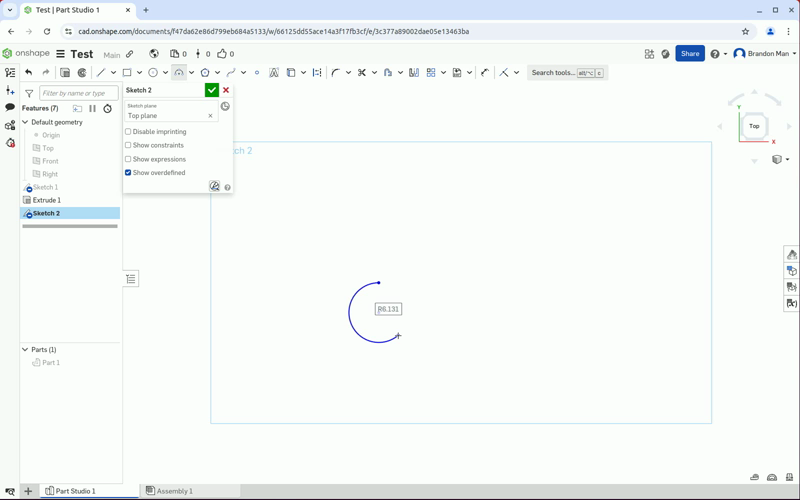
mouse_move(500, 297)
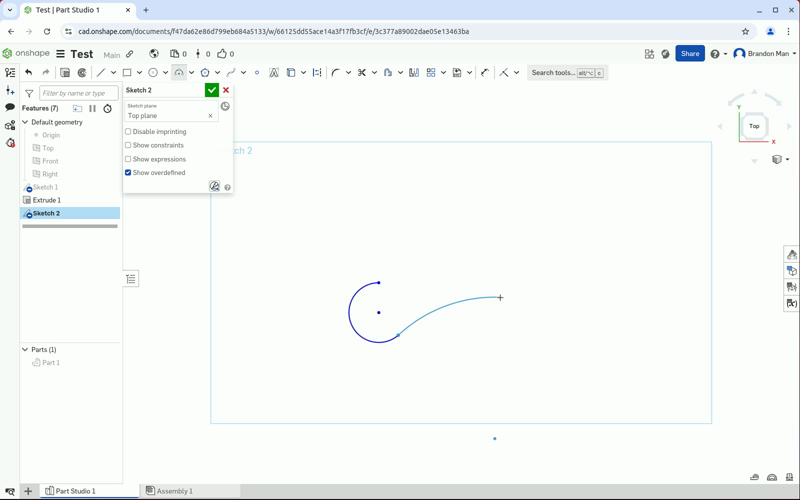
click(500, 297)
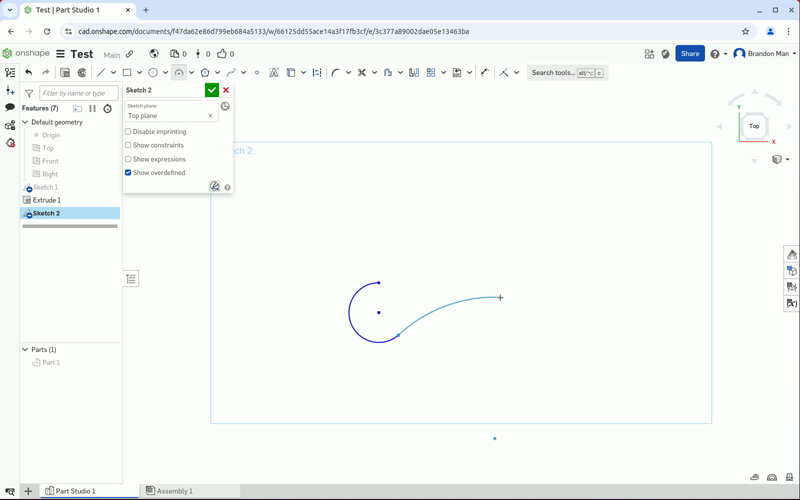
mouse_move(446, 307)
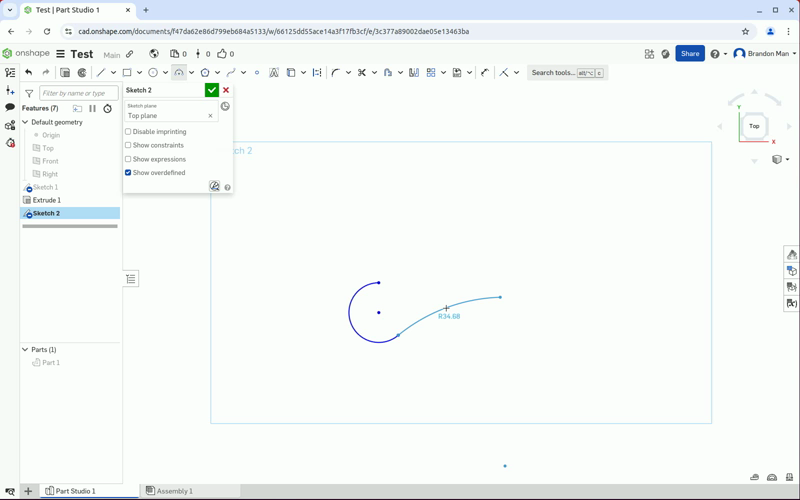
click(446, 307)
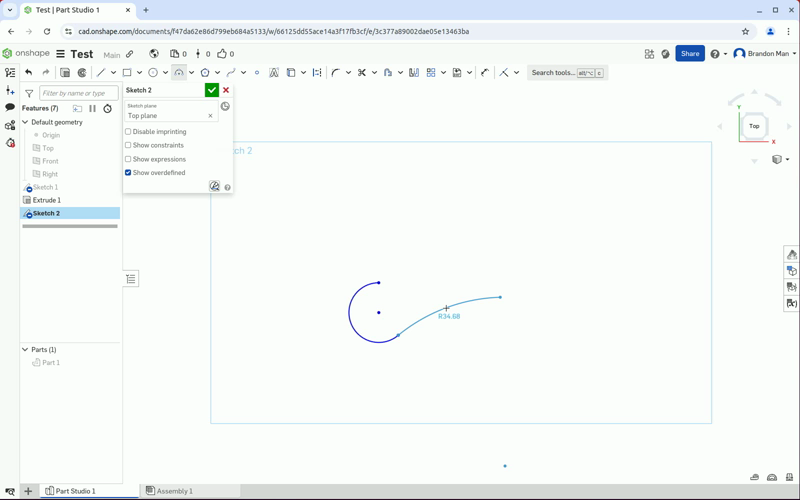
key_up(shift)
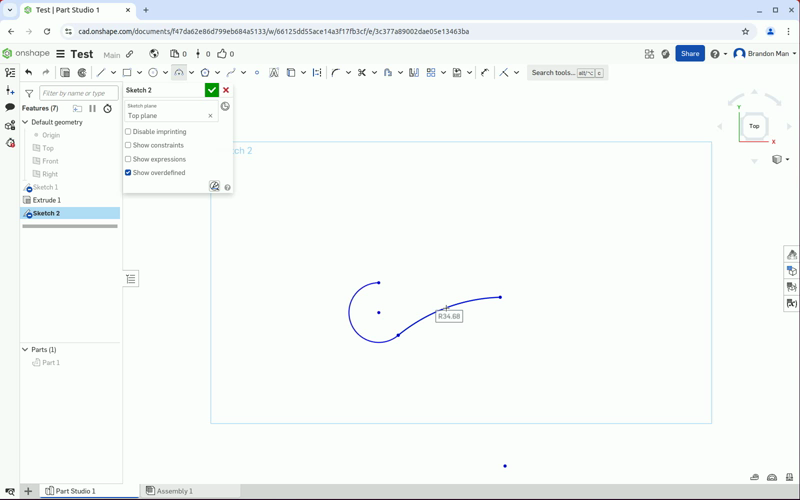
key(esc)
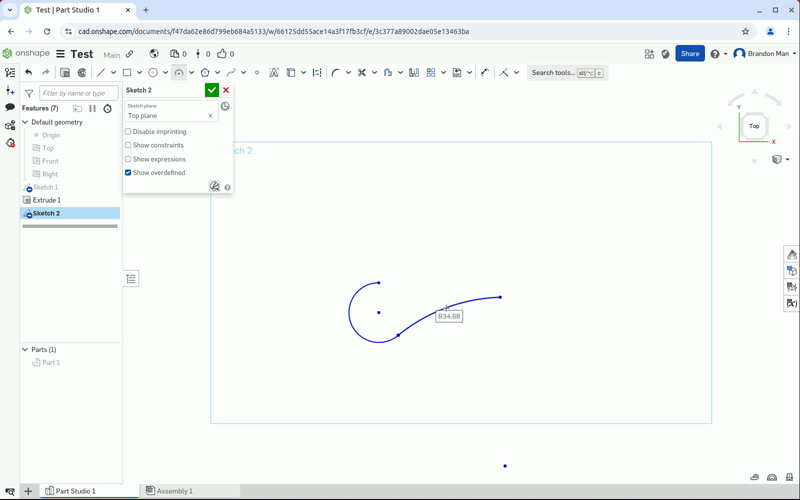
key(l)
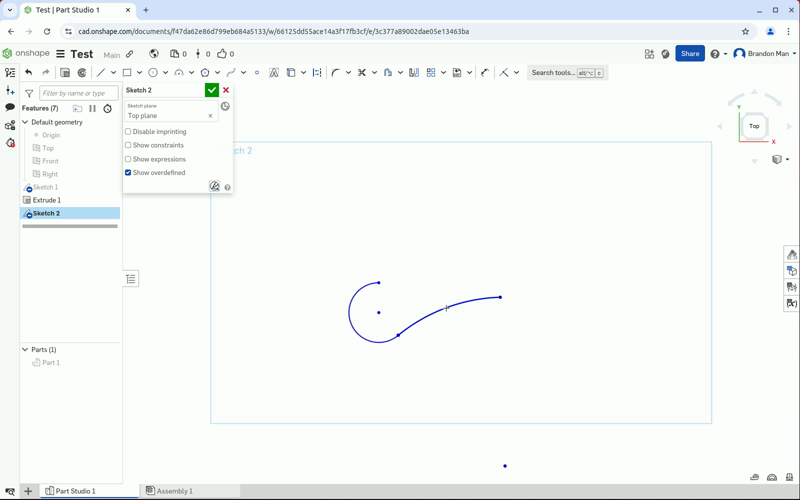
mouse_move(500, 297)
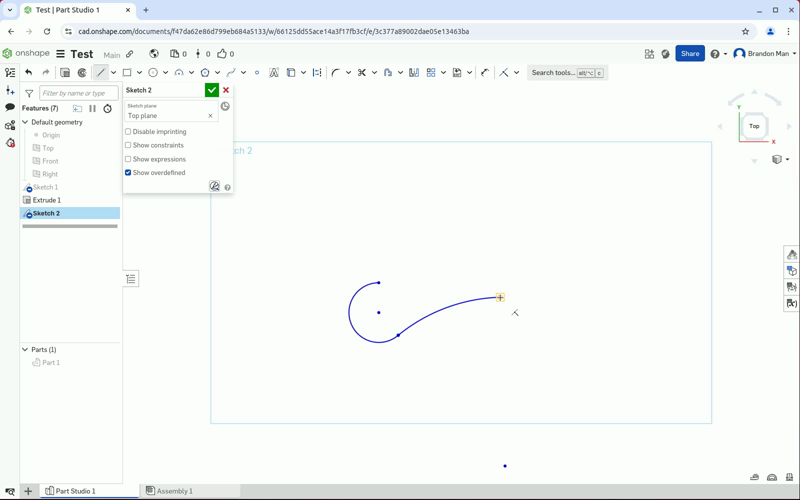
click(500, 297)
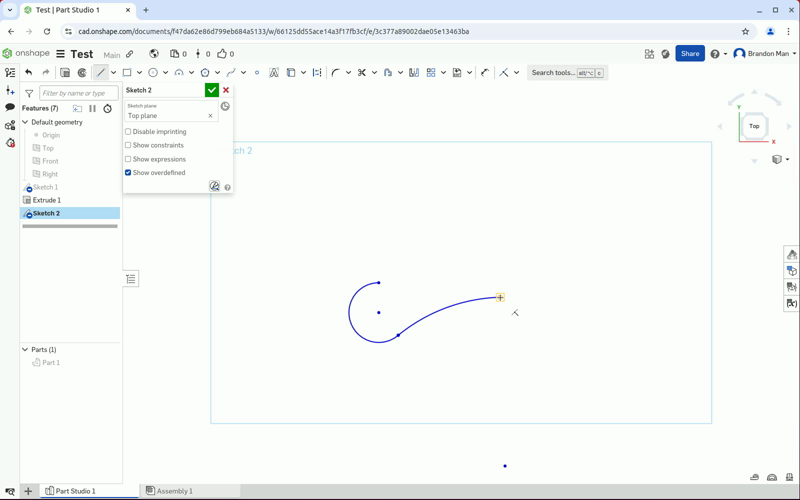
key_down(shift)
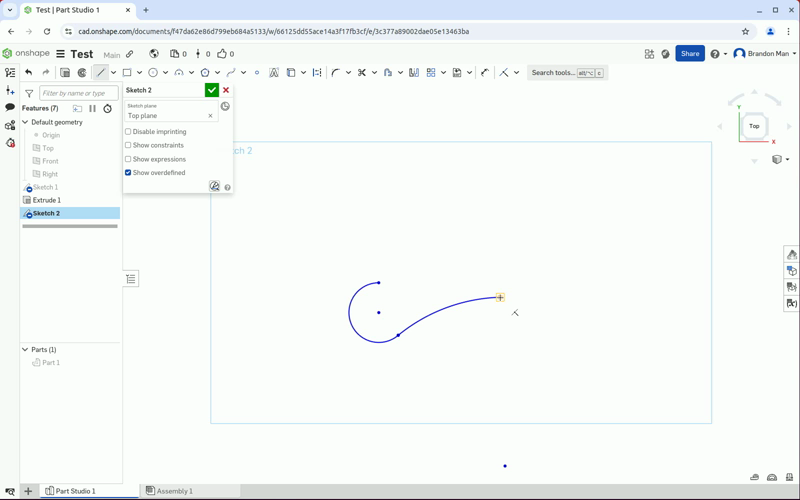
mouse_move(530, 297)
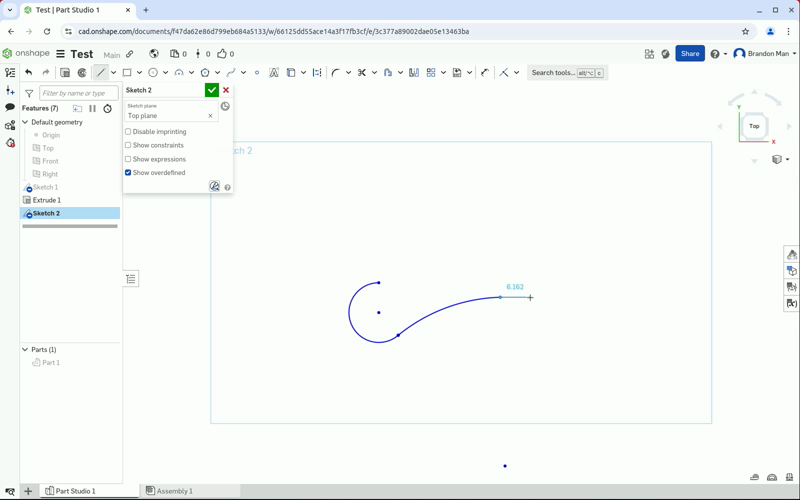
mouse_move(460, 282)
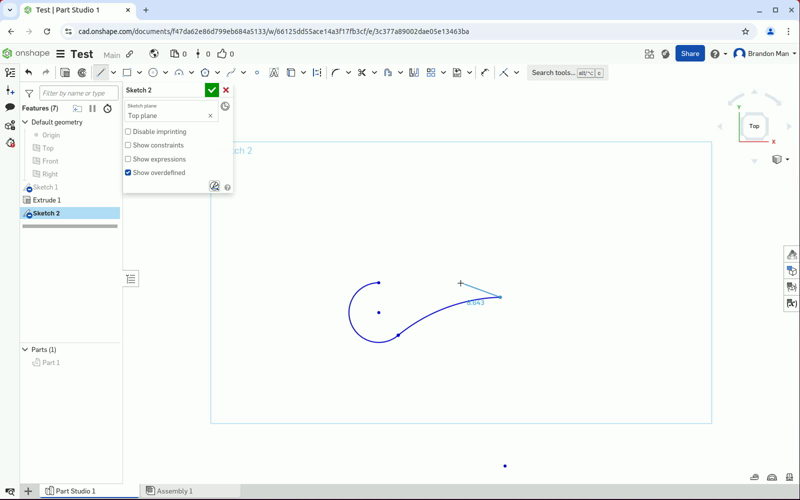
click(460, 282)
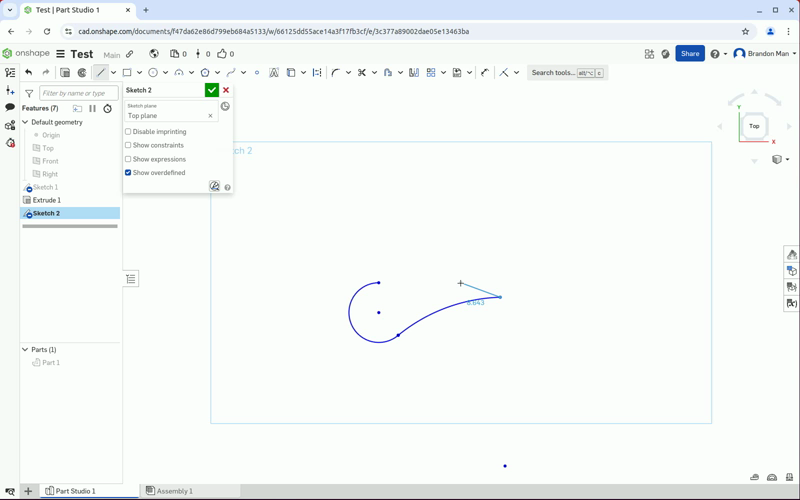
key_up(shift)
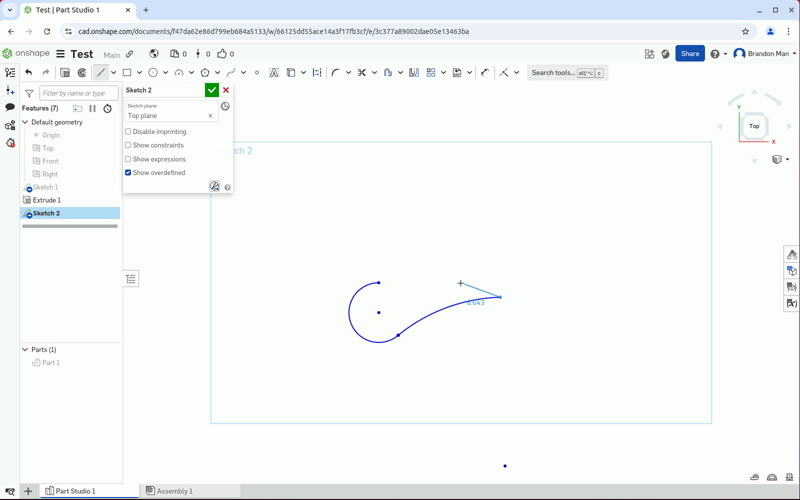
key_down(shift)
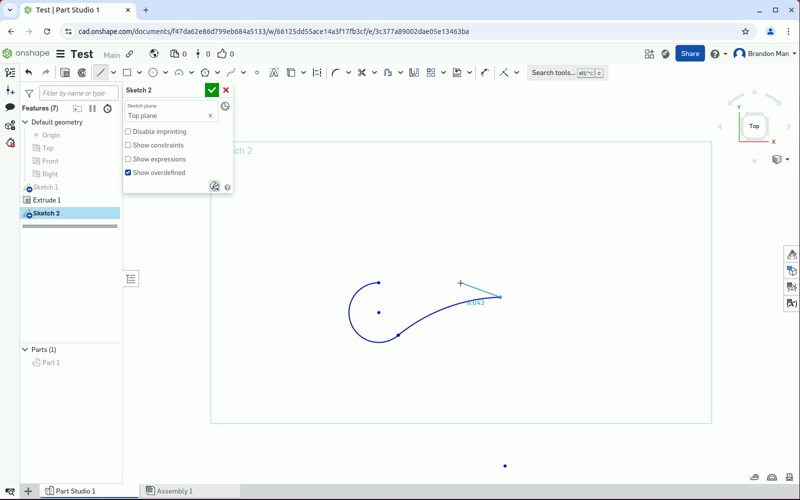
mouse_move(378, 282)
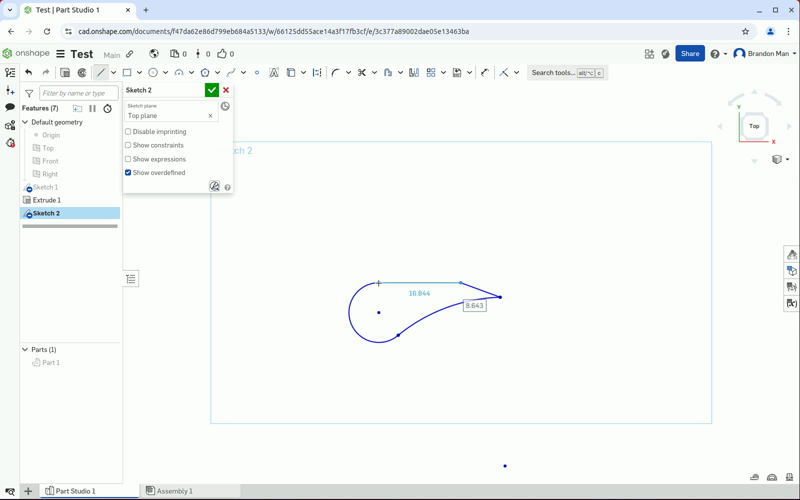
key_up(shift)
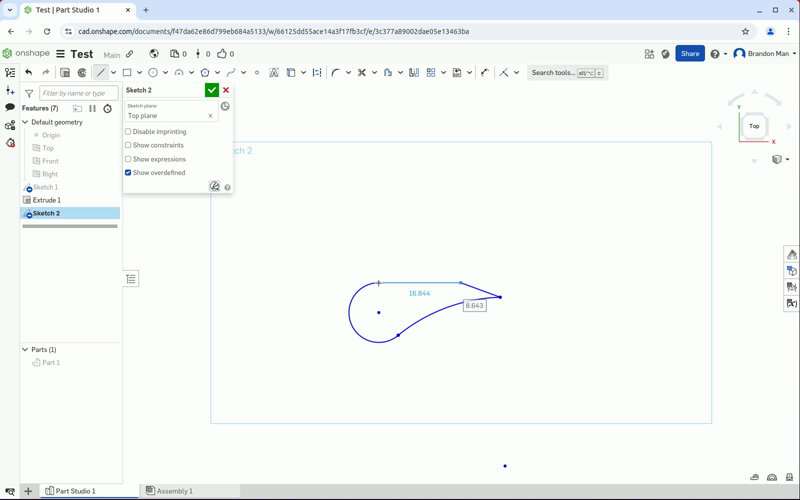
click(378, 282)
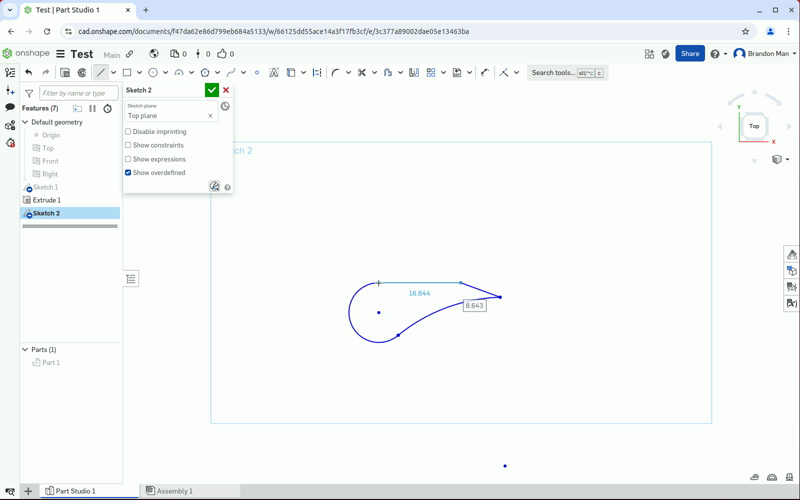
key(esc)
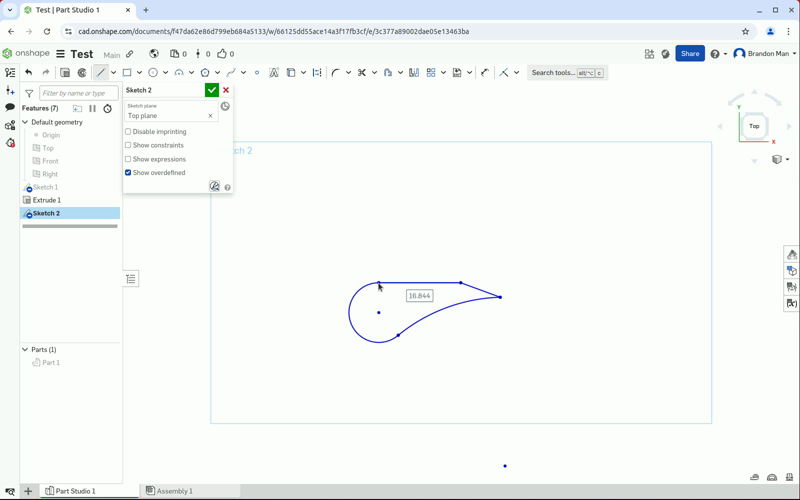
key(c)
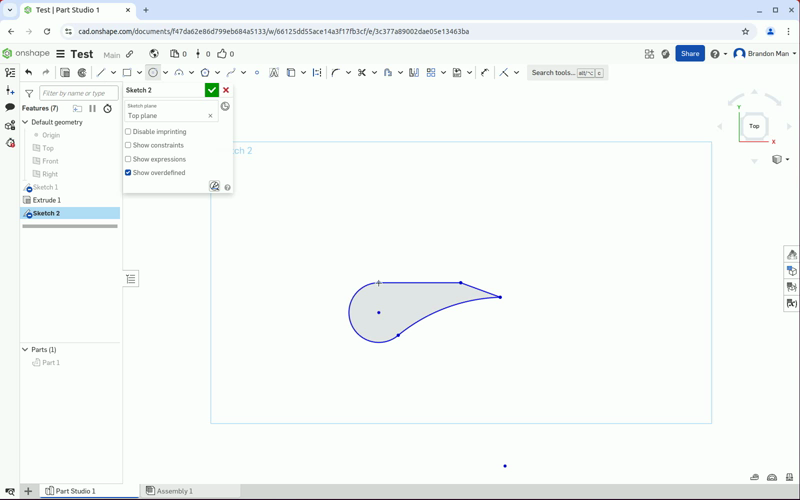
key_down(shift)
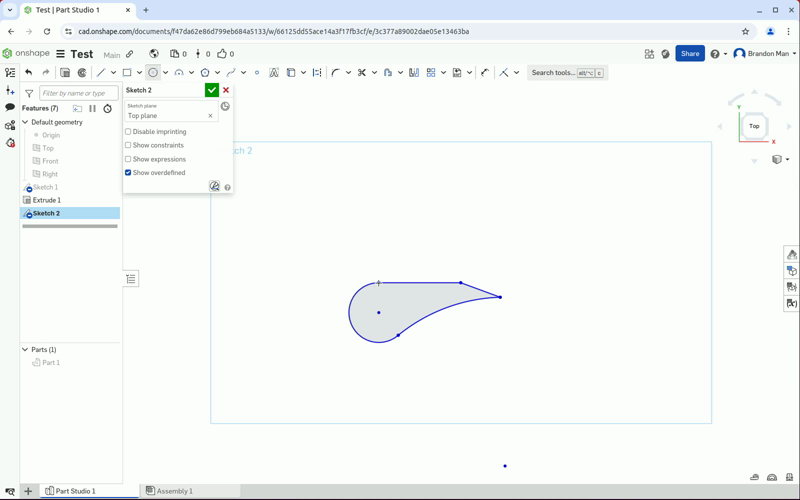
mouse_move(378, 312)
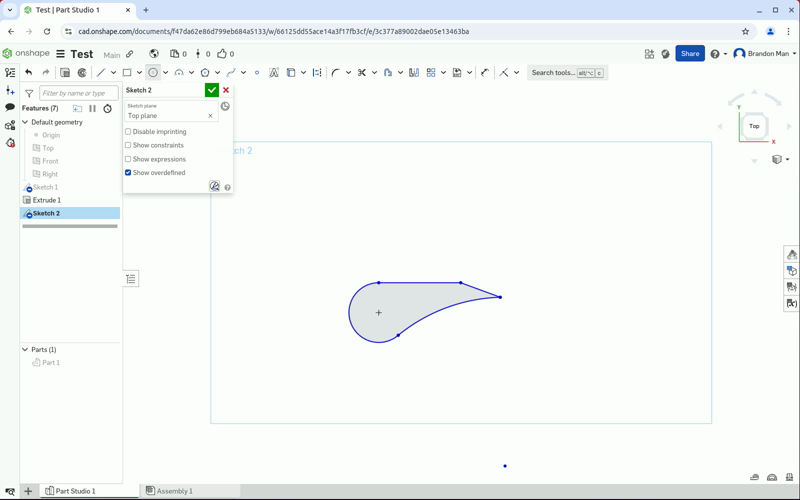
click(378, 312)
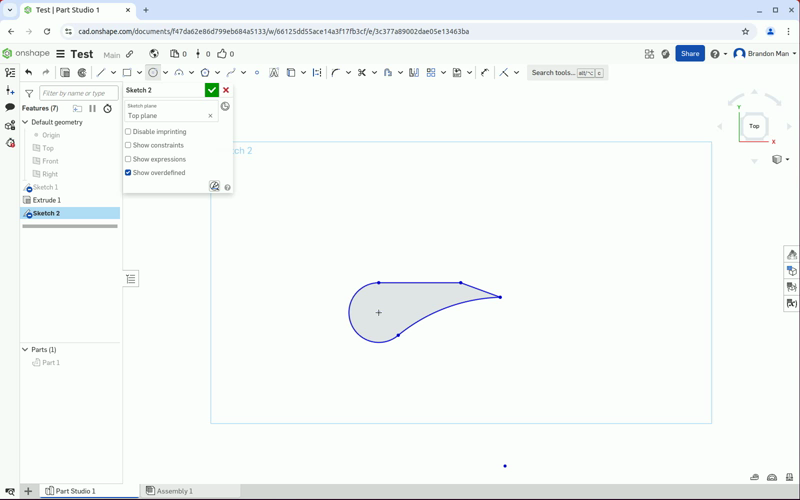
key_up(shift)
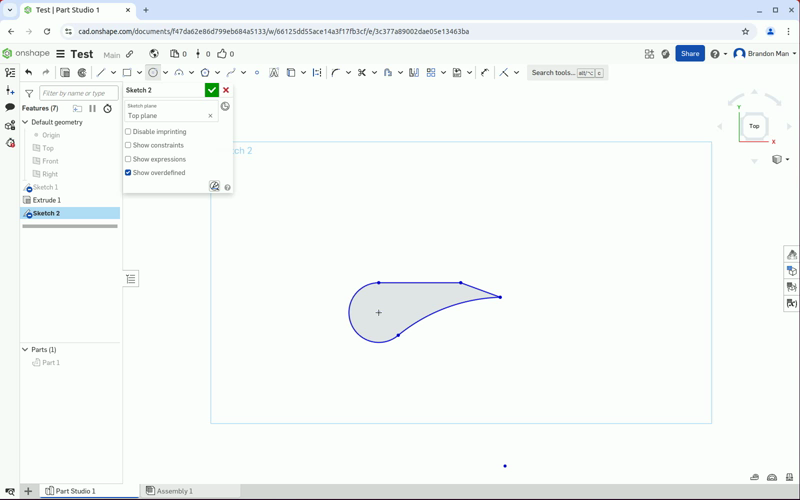
mouse_move(392, 312)
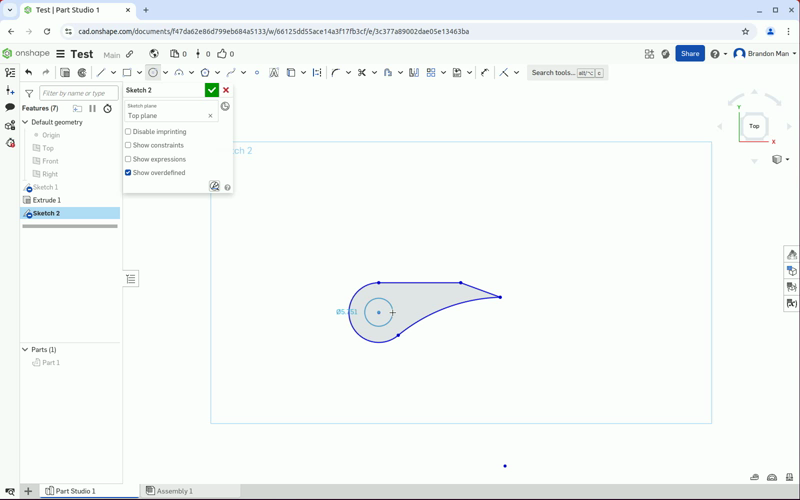
click(392, 312)
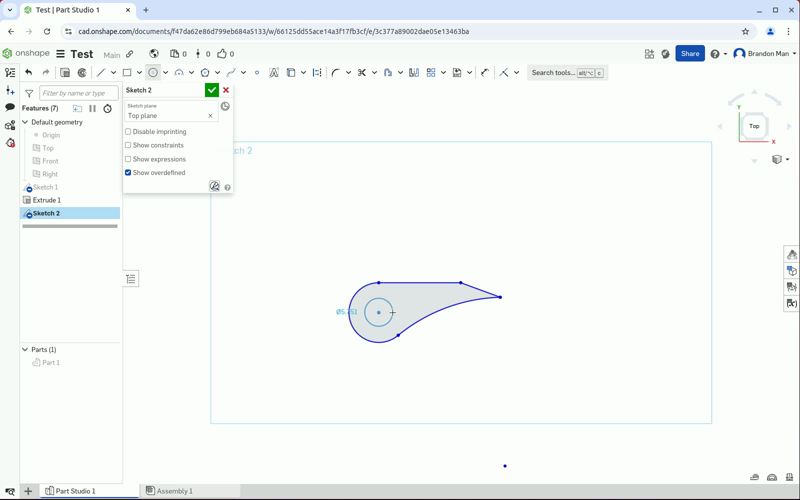
key(esc)
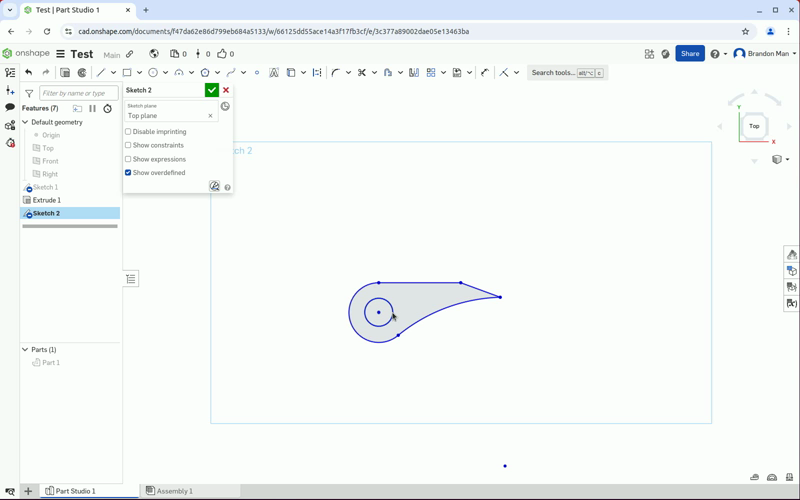
mouse_move(438, 300)
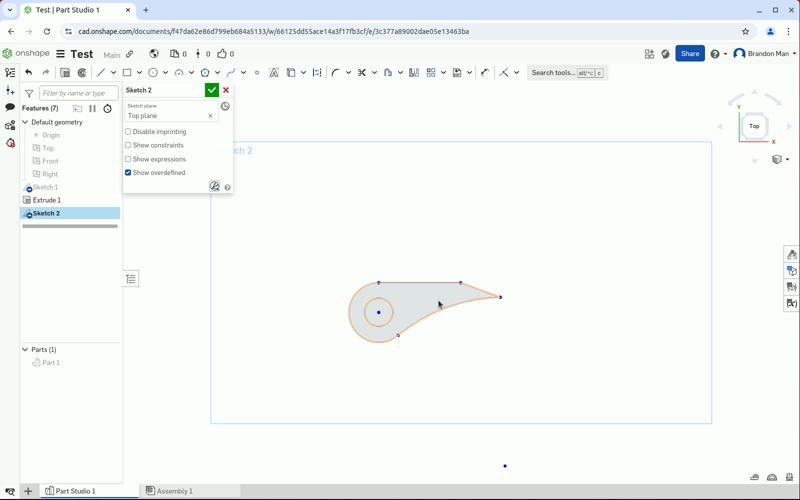
click(438, 300)
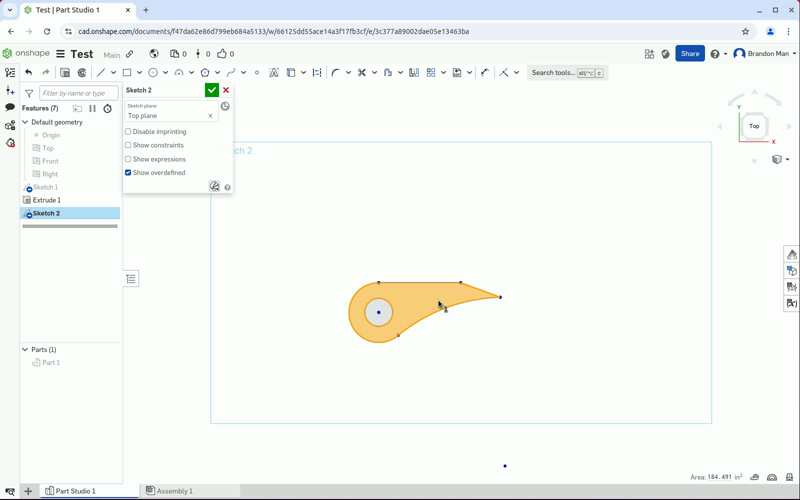
mouse_move(73, 352)
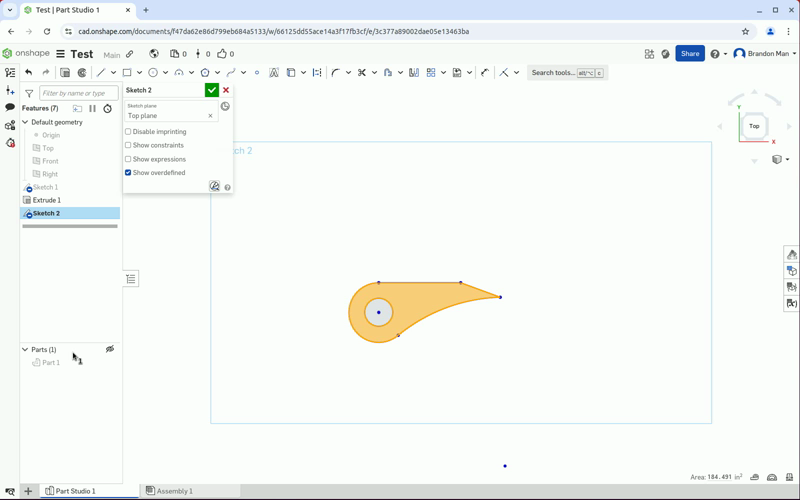
key(shift+y)
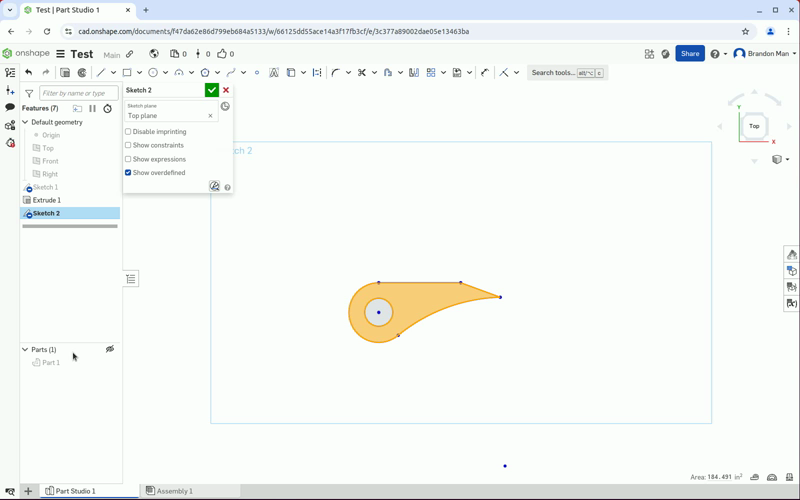
key(shift+e)
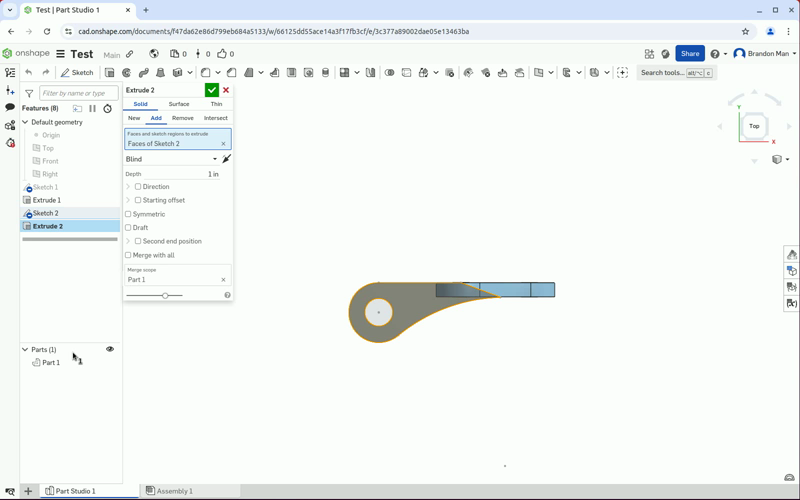
mouse_move(143, 106)
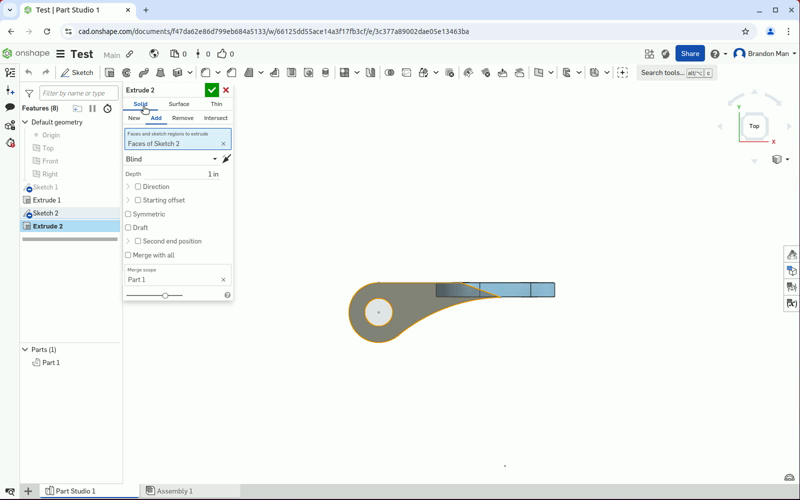
click(143, 106)
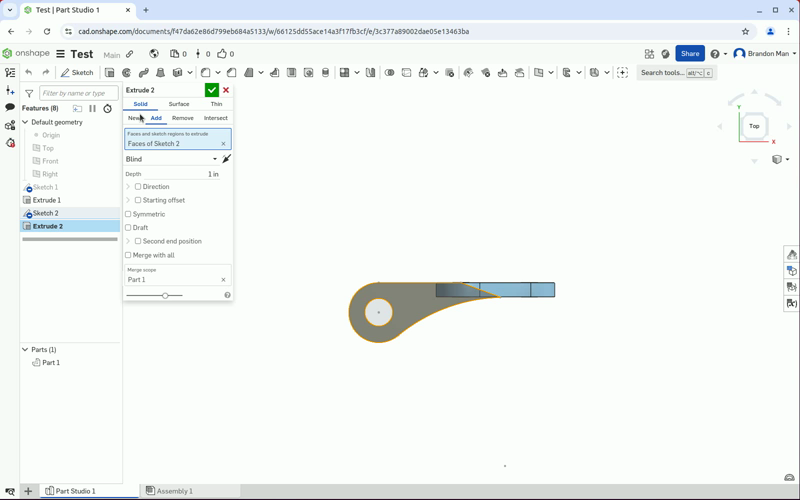
mouse_move(137, 120)
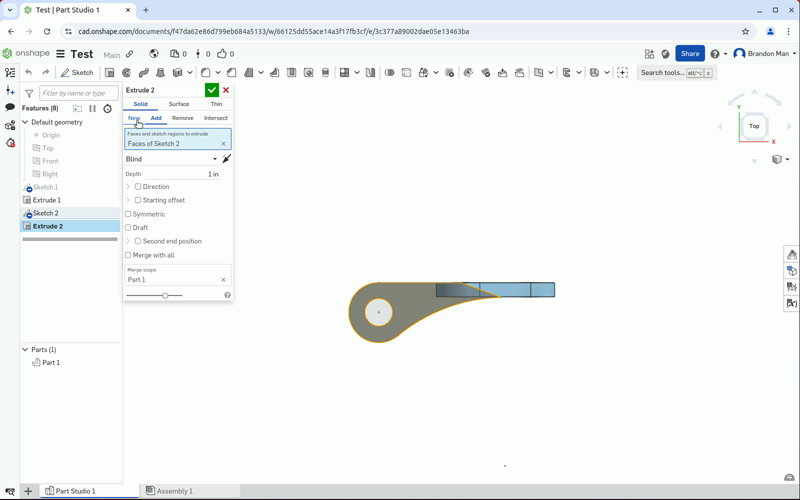
click(137, 120)
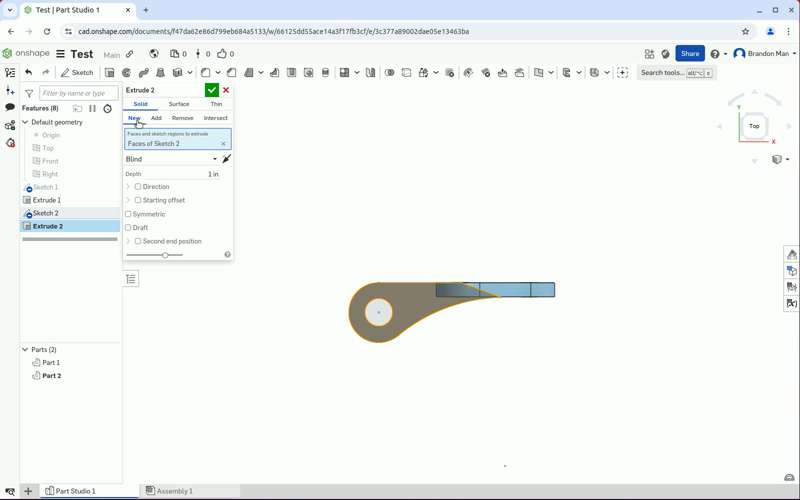
key(tab, 4)
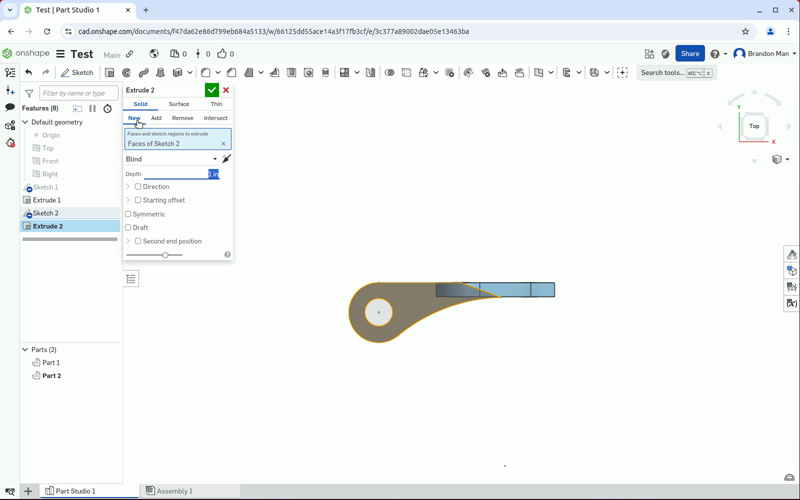
text(4.332)
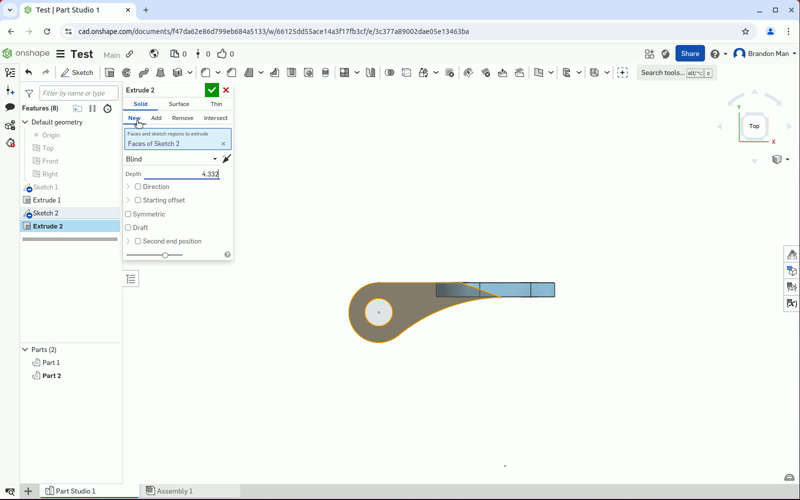
key(tab, 3)
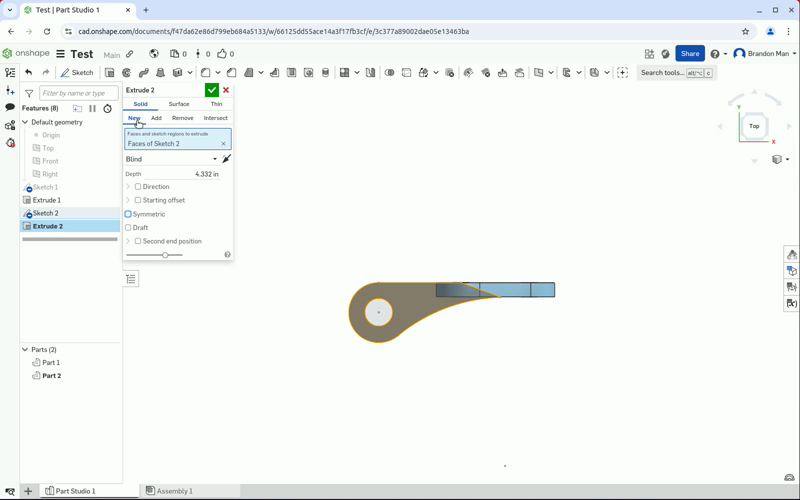
key(space)
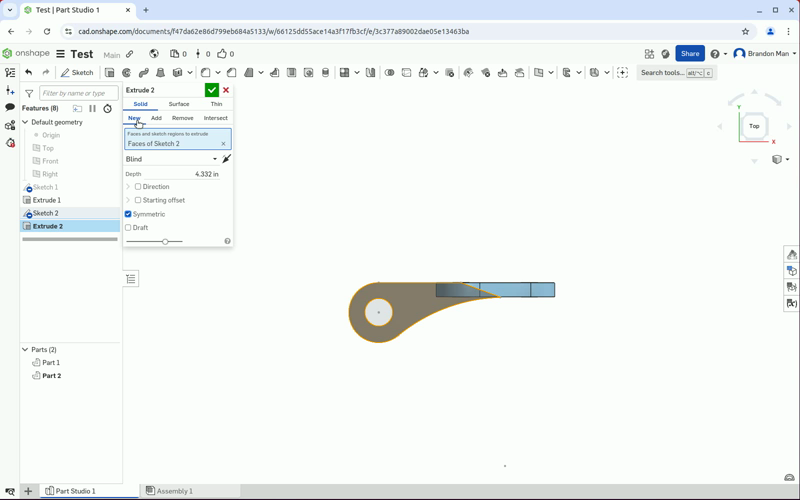
key(enter)
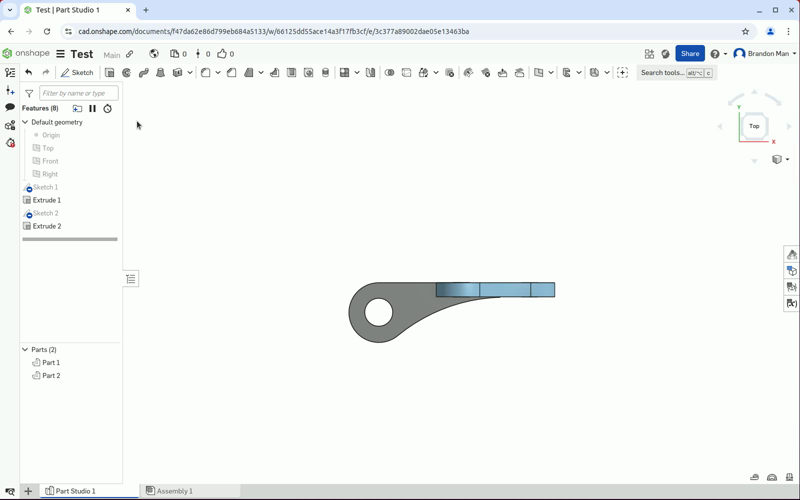
key(shift+h)
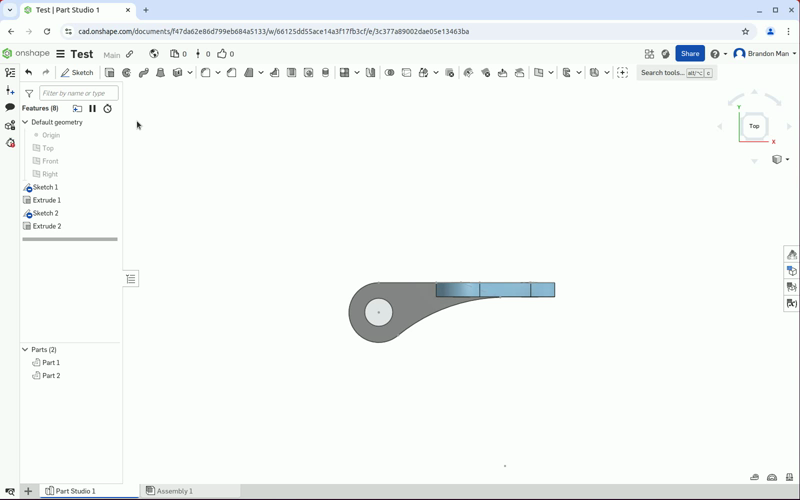
key(shift+h)
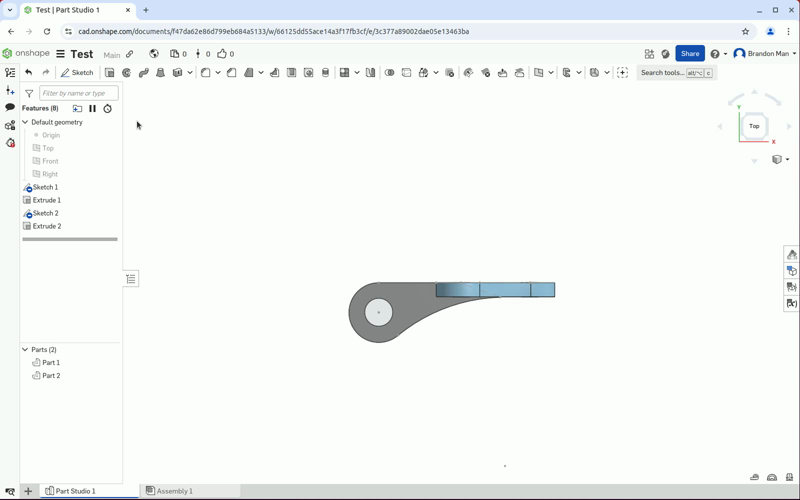
key(shift+7)
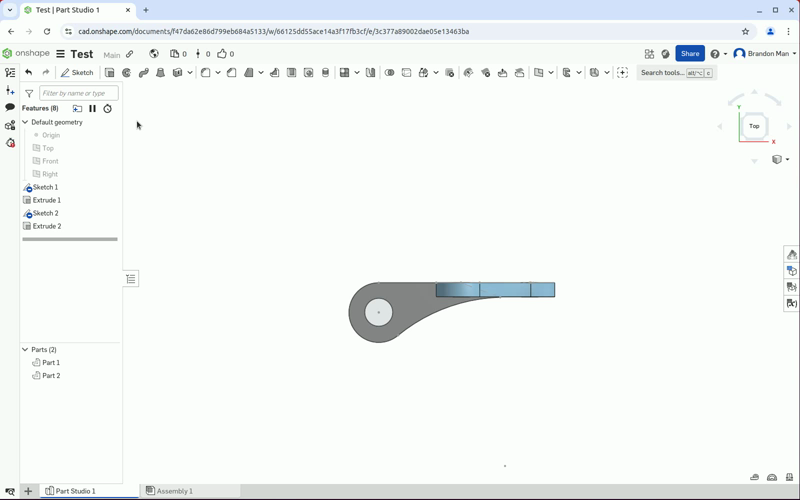
key(up, 3)
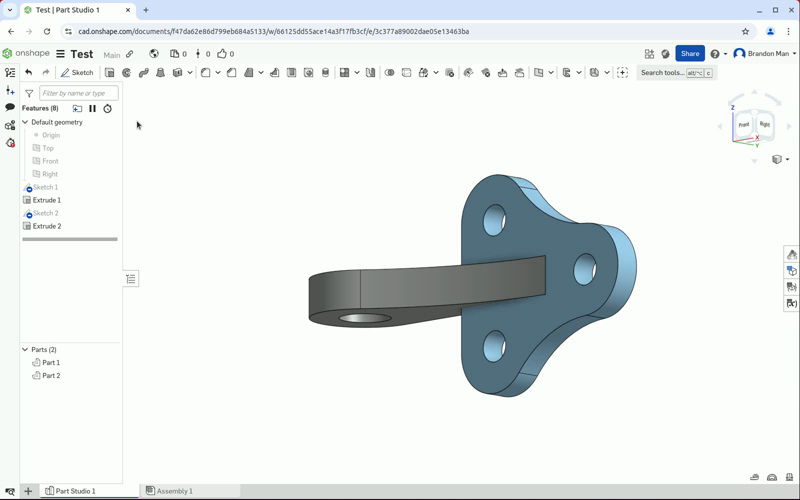
key(left, 3)
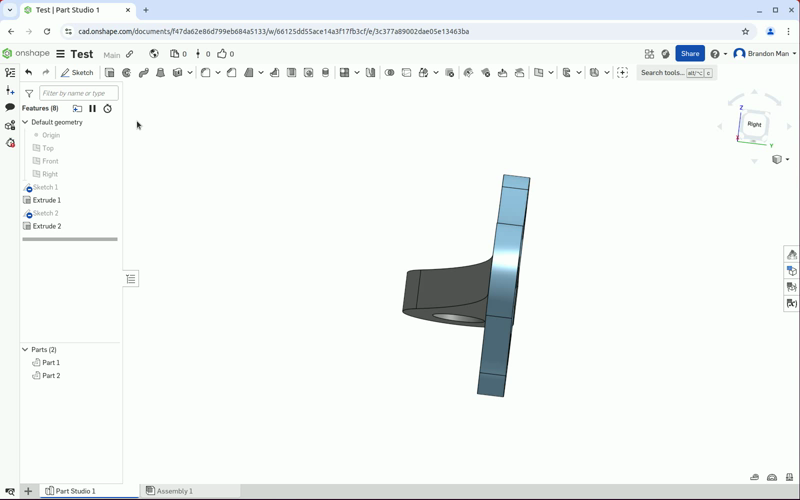
key(right, 3)
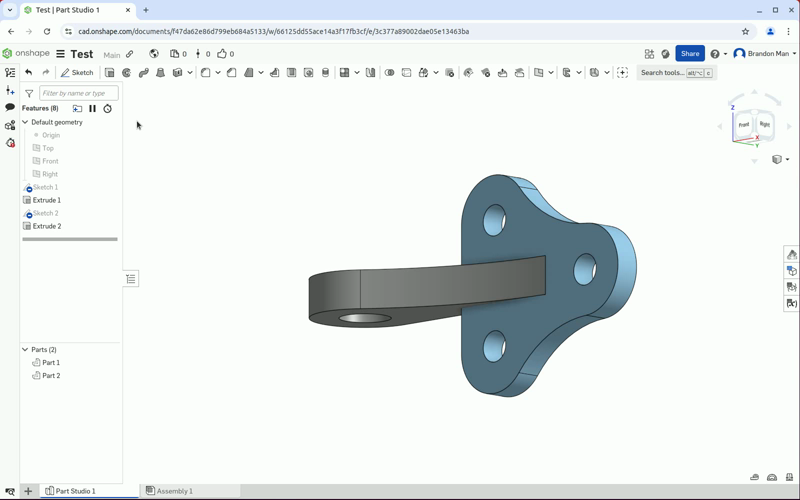
key(down, 3)
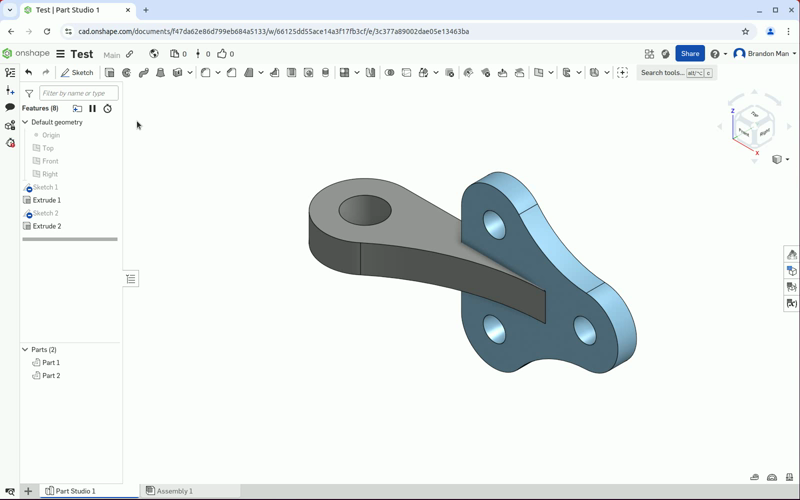
mouse_move(73, 189)
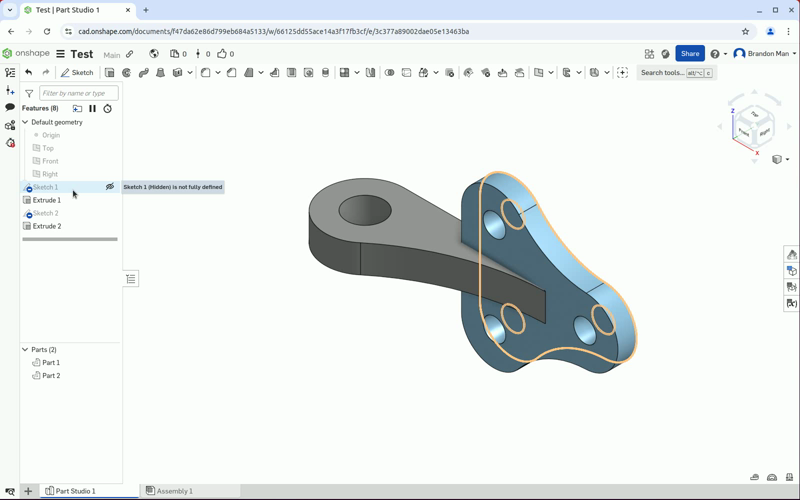
click(73, 189)